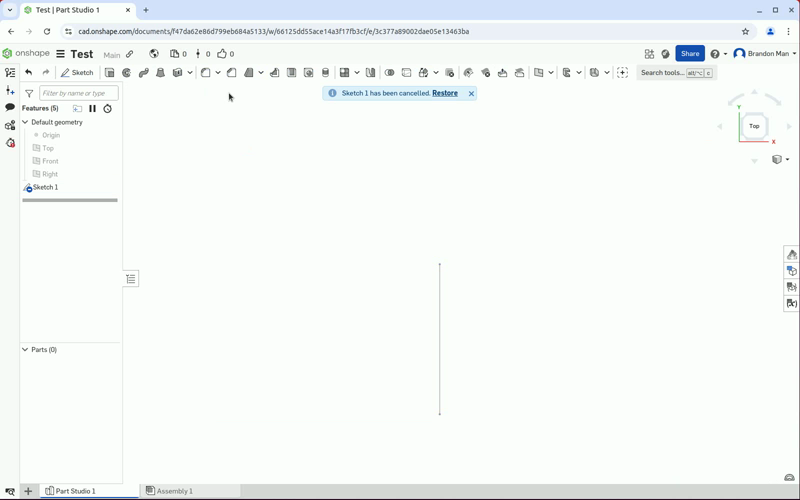
key(shift+h)
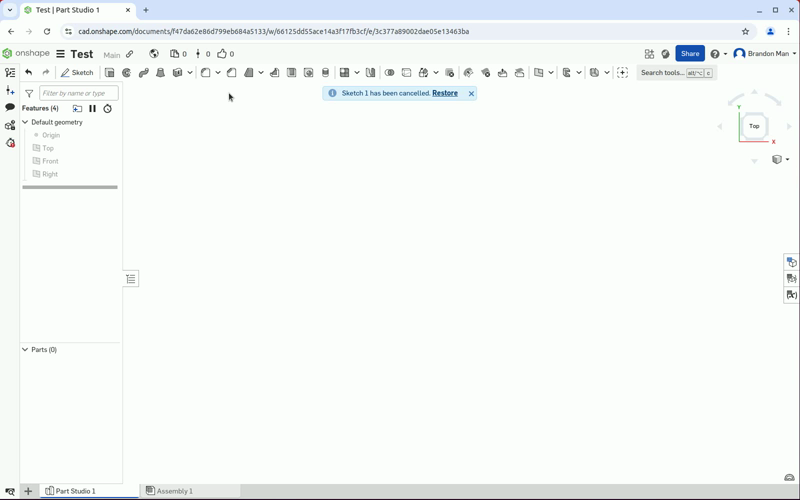
mouse_move(73, 352)
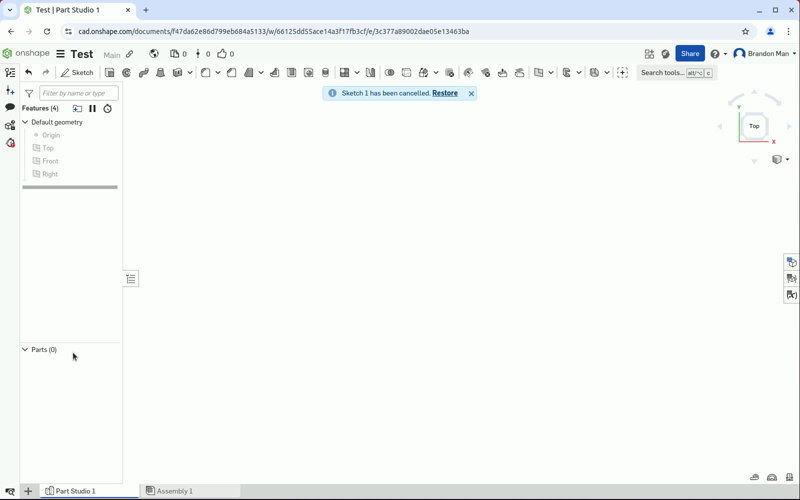
key(y)
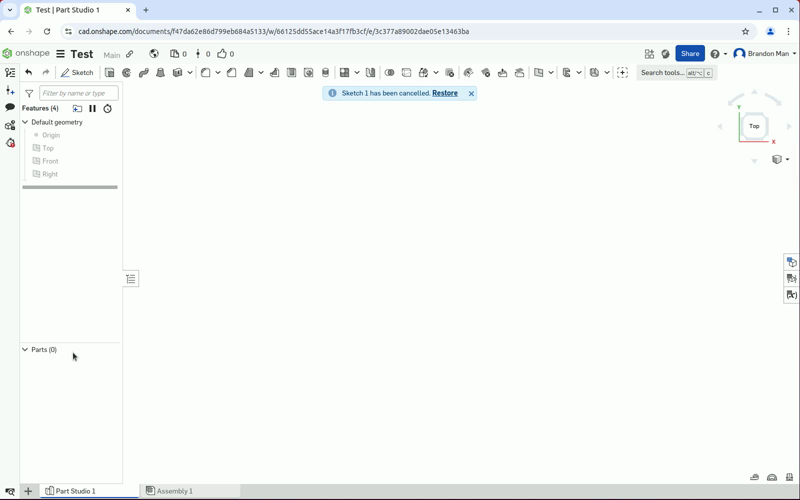
key(shift+p)
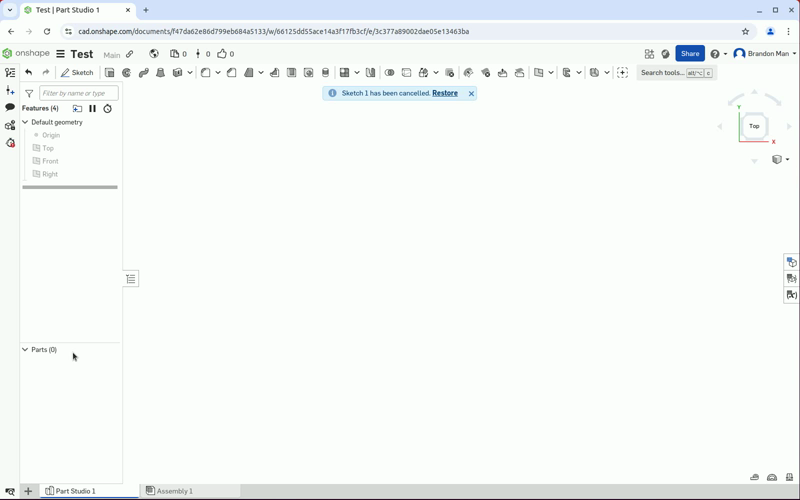
key(space)
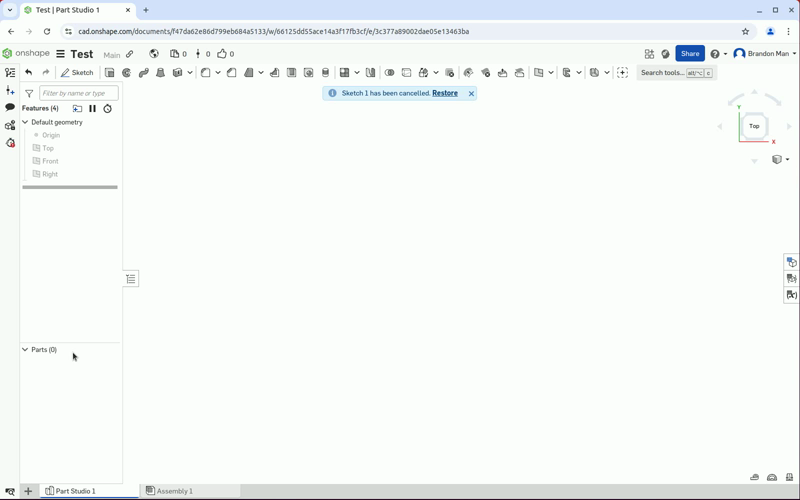
key_down(shift)
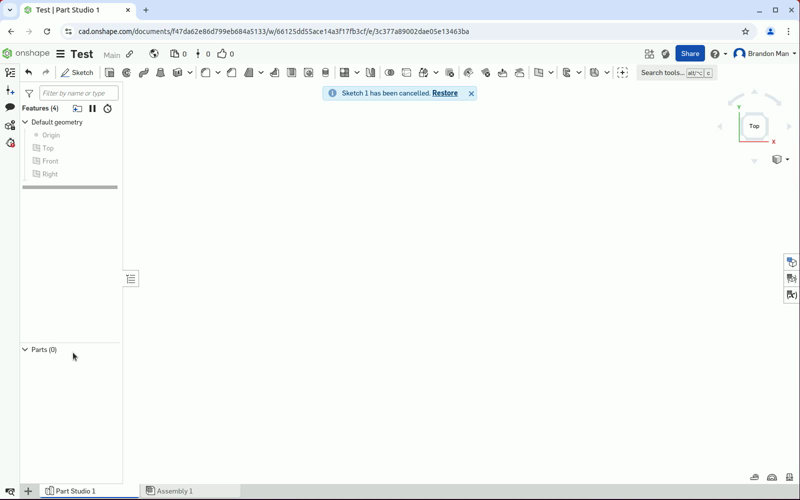
key(up)
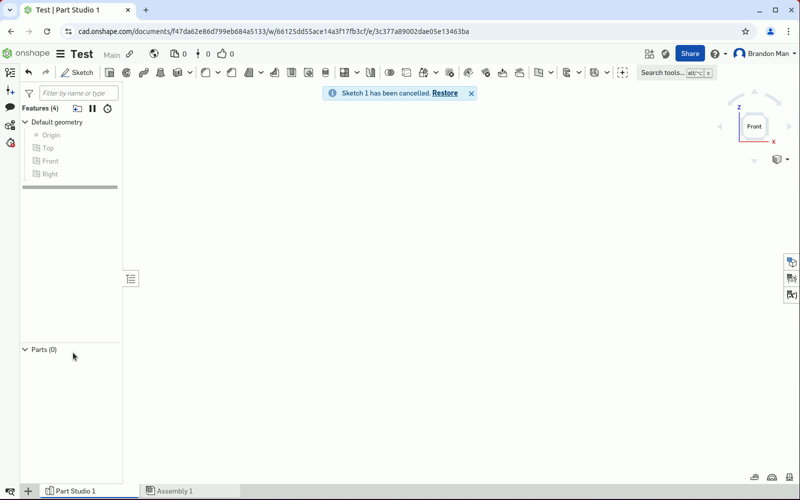
key_up(shift)
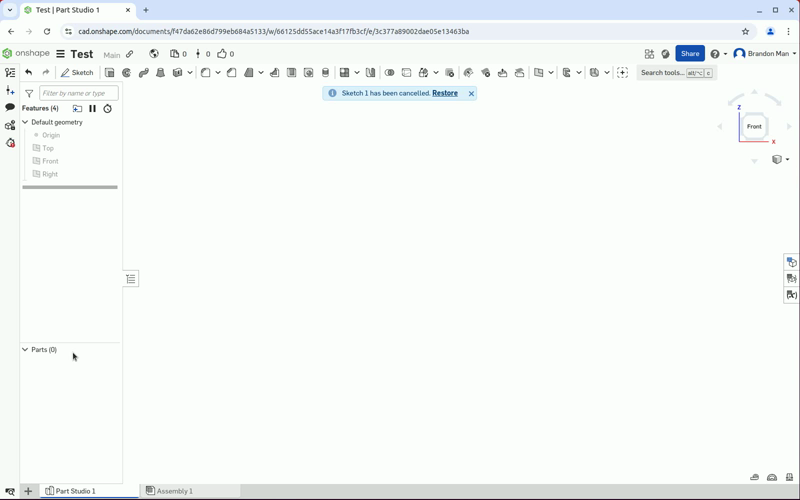
mouse_move(73, 352)
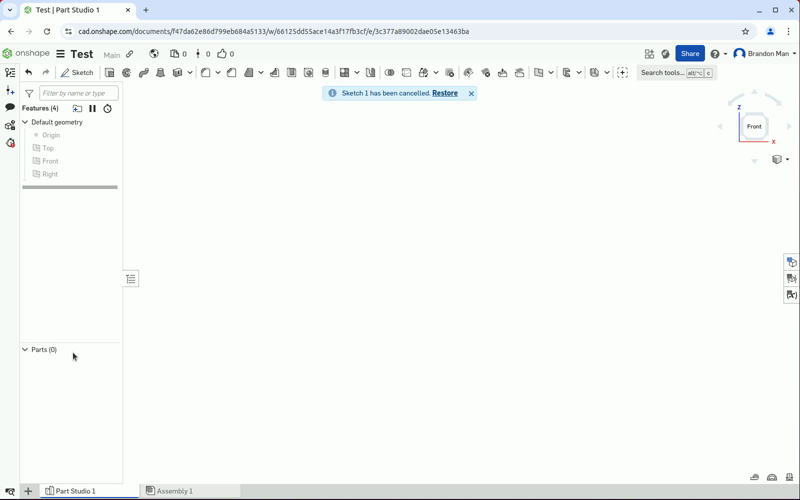
key(shift+y)
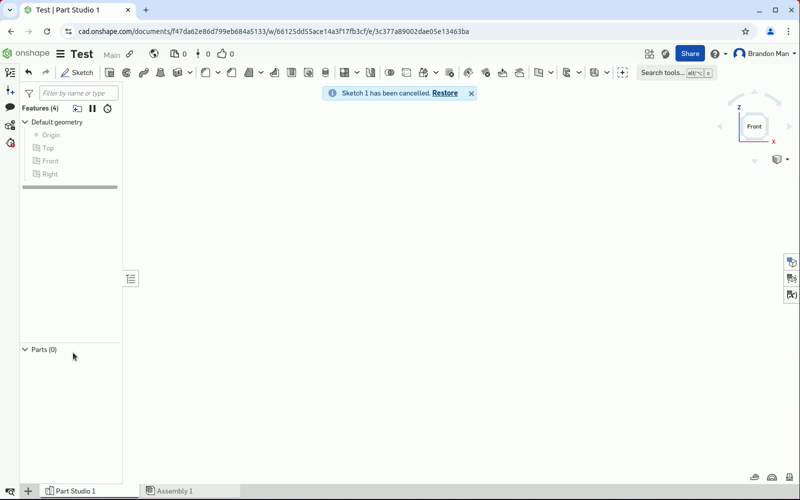
key(shift+s)
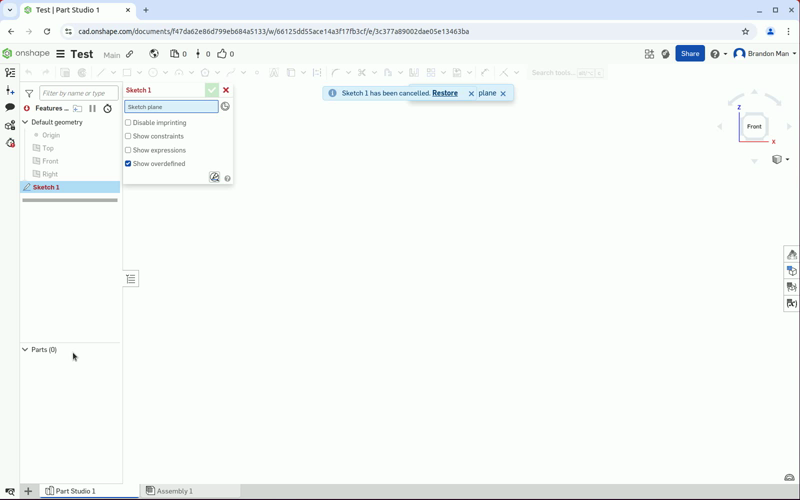
mouse_move(73, 163)
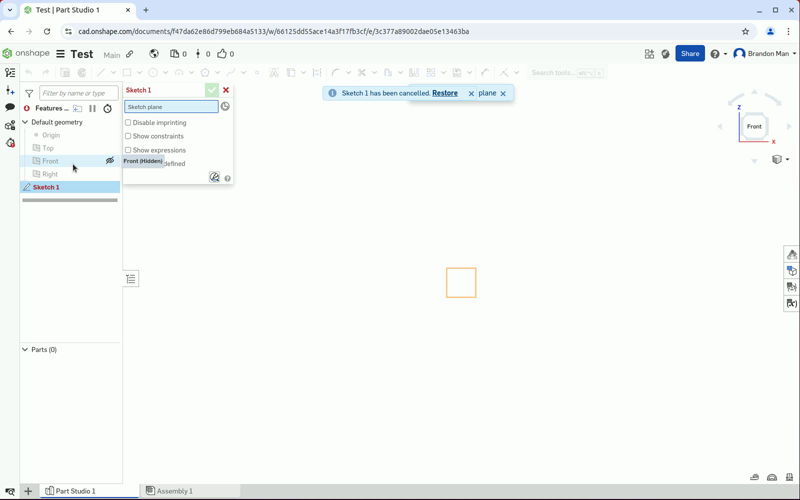
click(73, 163)
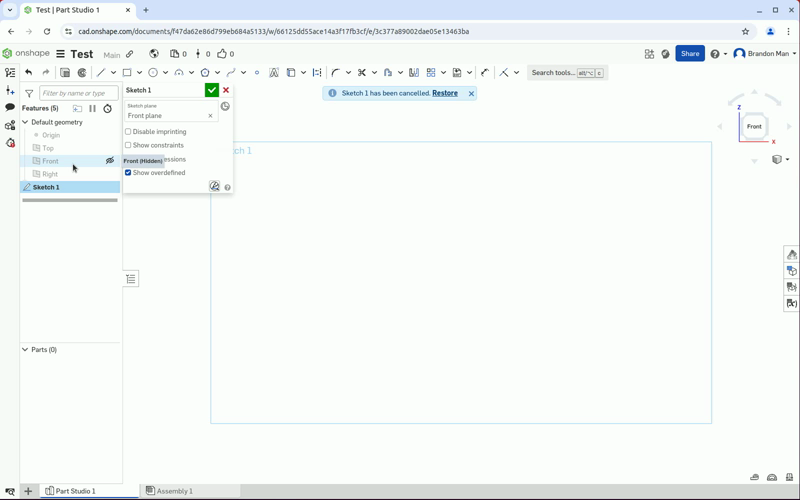
mouse_move(73, 352)
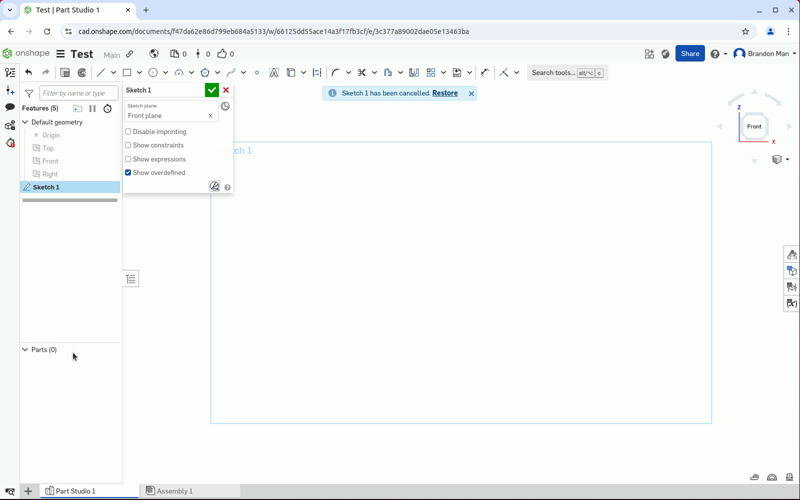
key(y)
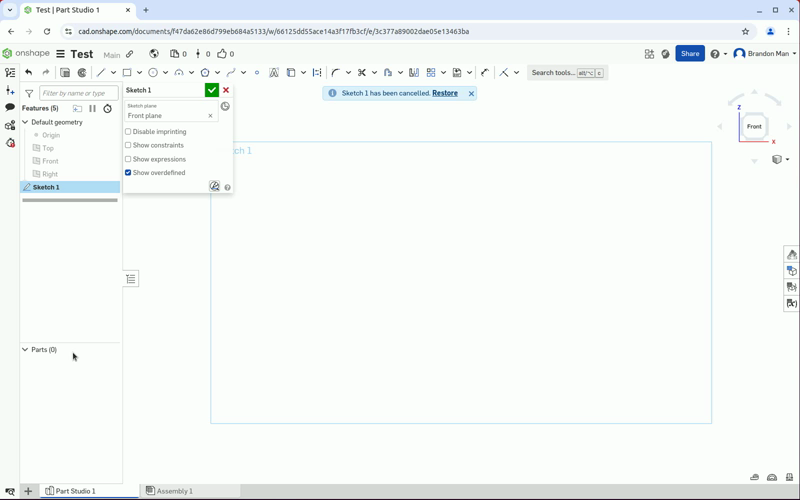
key(c)
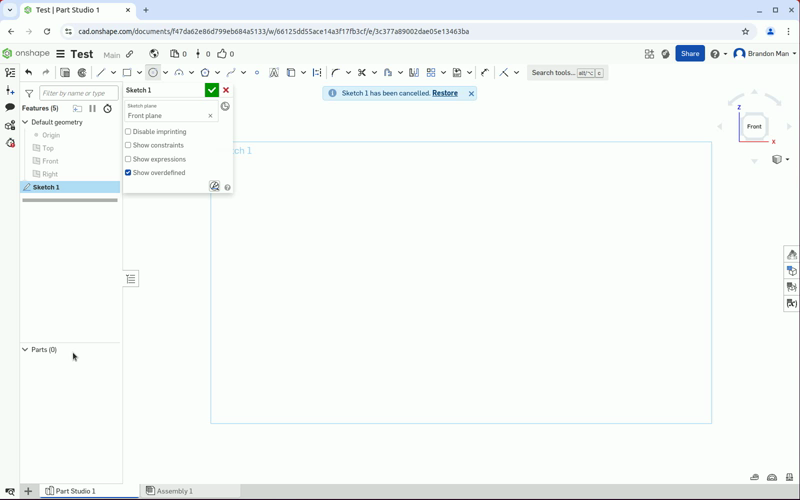
key_down(shift)
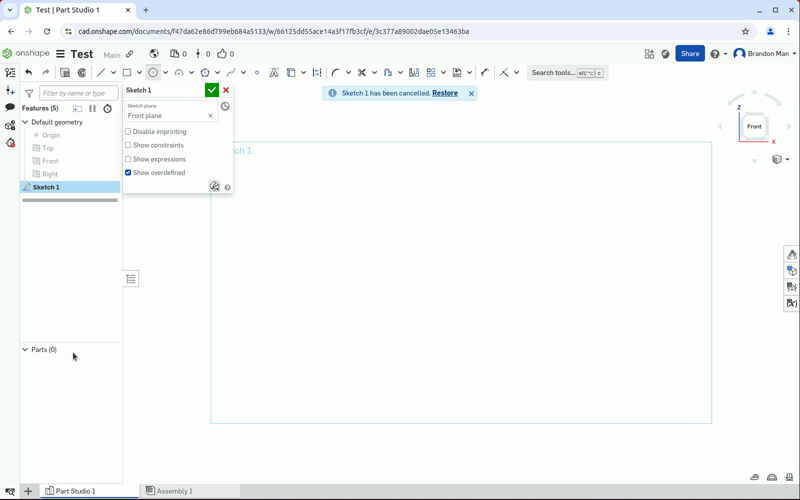
mouse_move(543, 239)
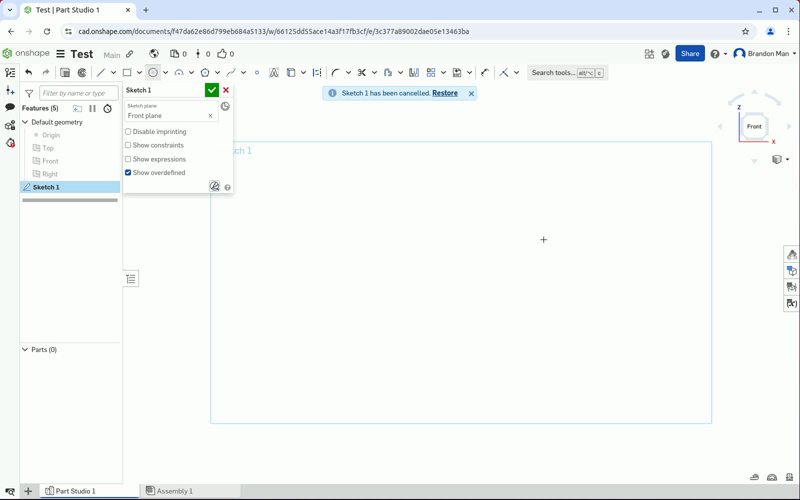
click(543, 239)
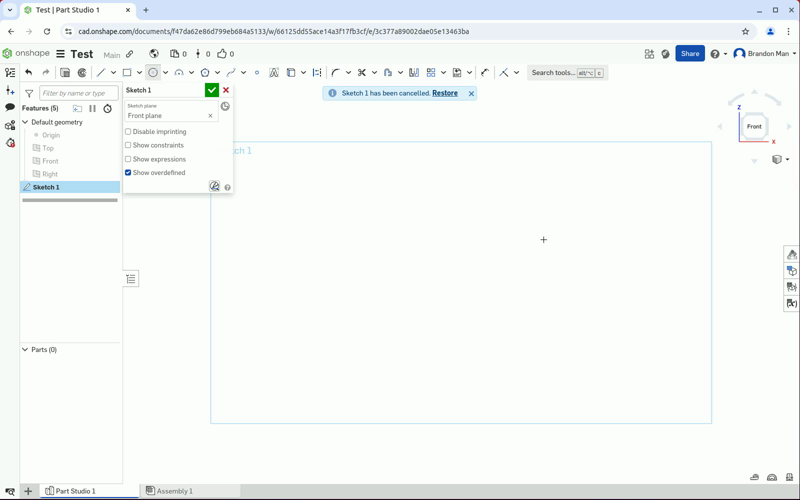
key_up(shift)
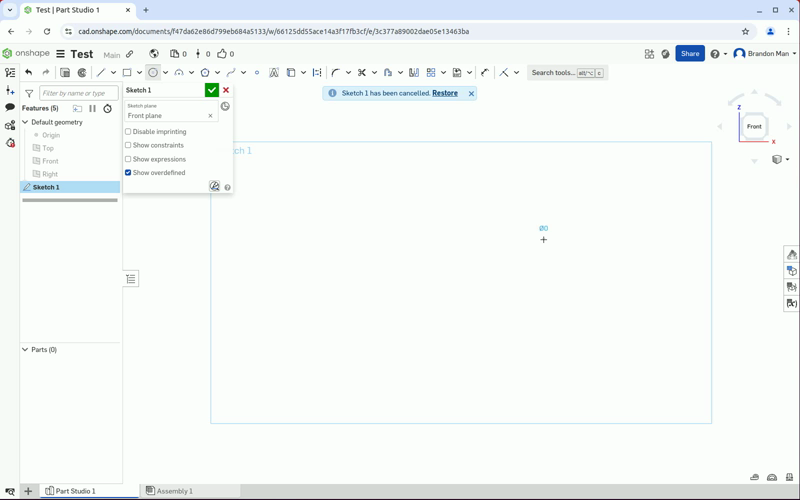
mouse_move(574, 239)
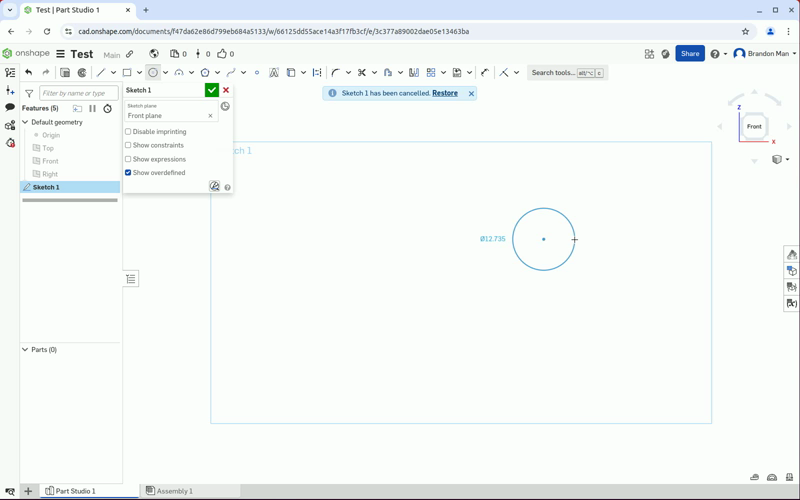
click(574, 239)
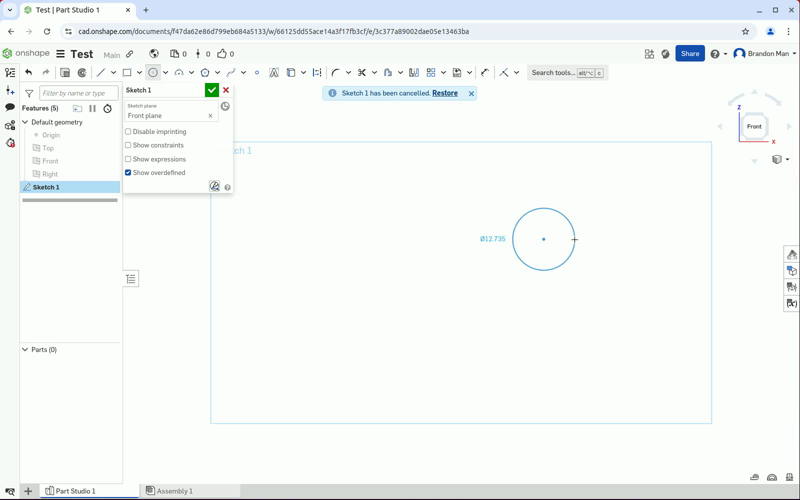
key(esc)
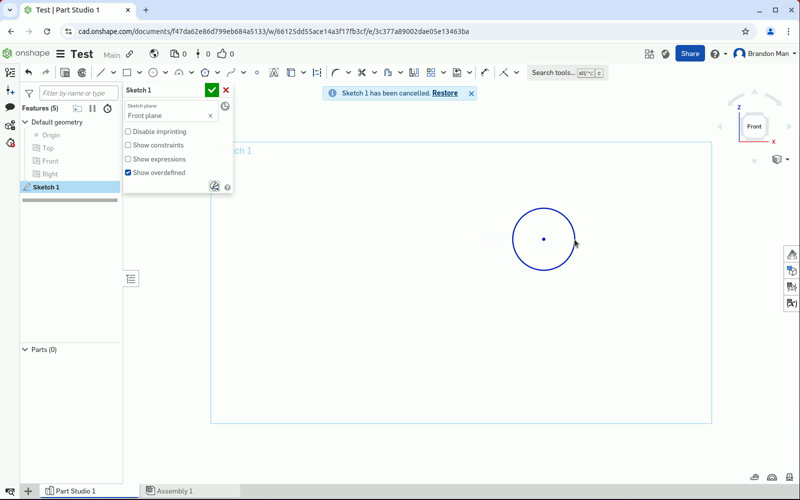
key(c)
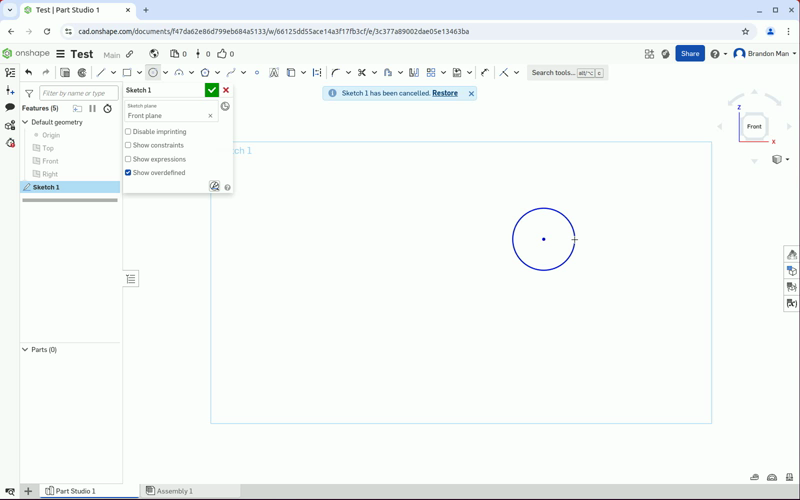
key_down(shift)
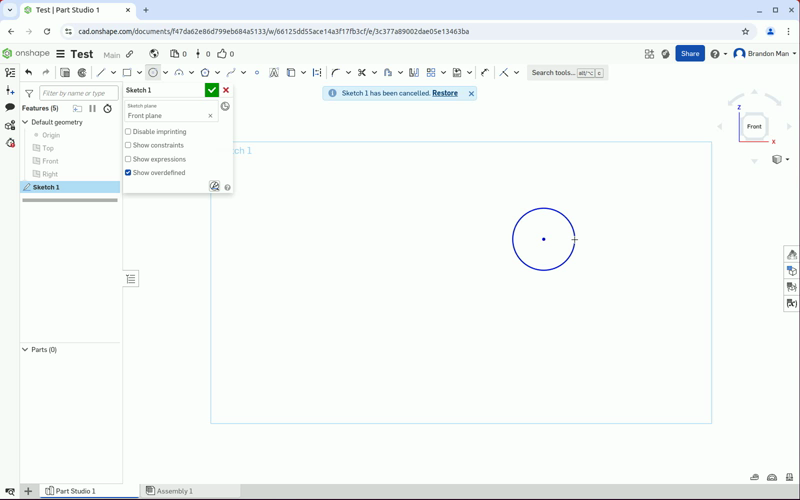
mouse_move(543, 239)
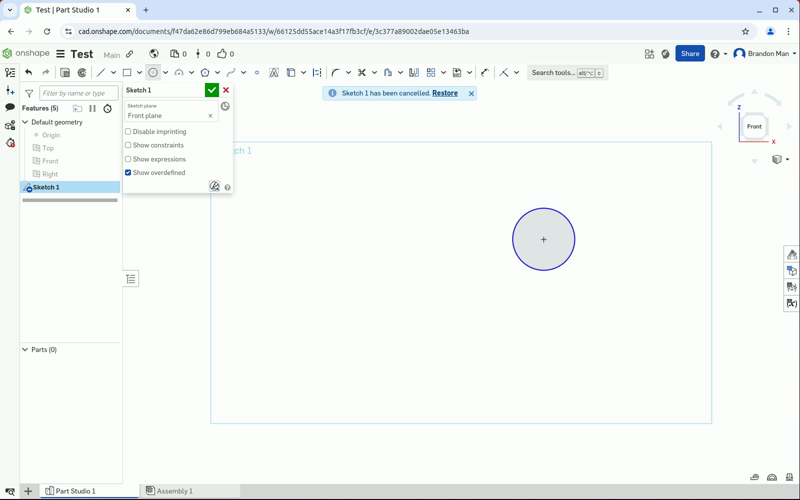
click(543, 239)
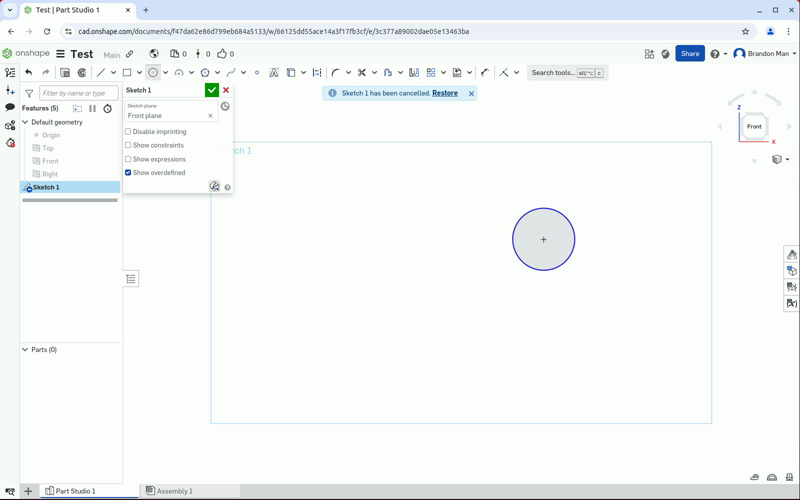
key_up(shift)
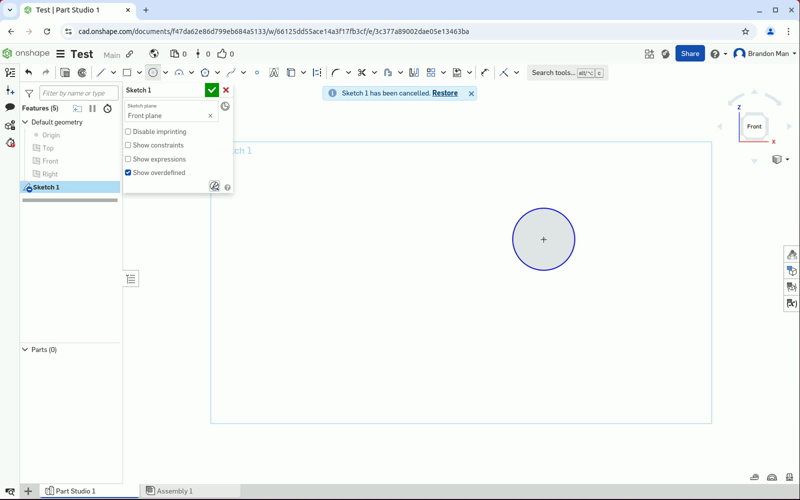
mouse_move(556, 239)
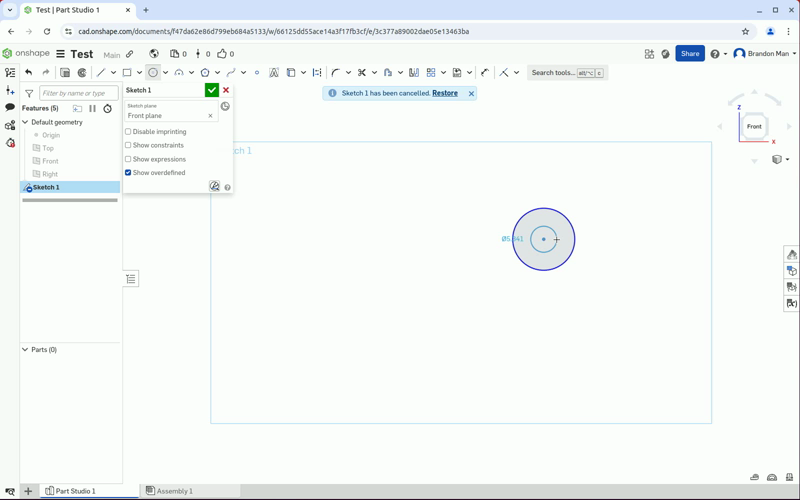
click(556, 239)
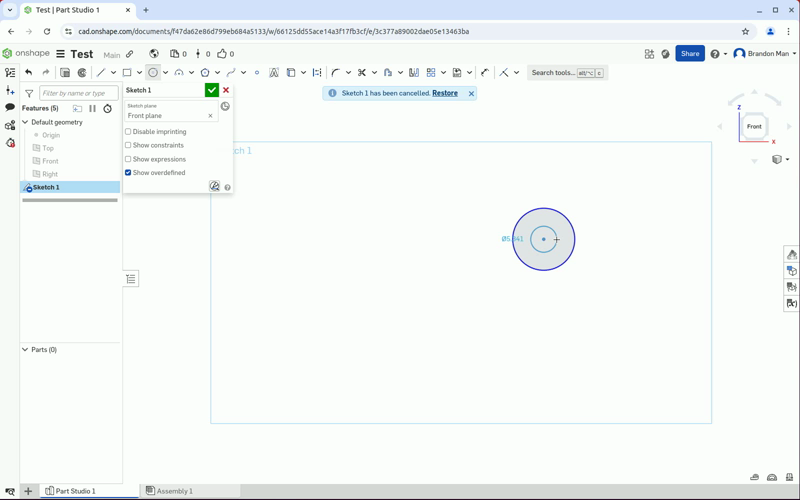
key(esc)
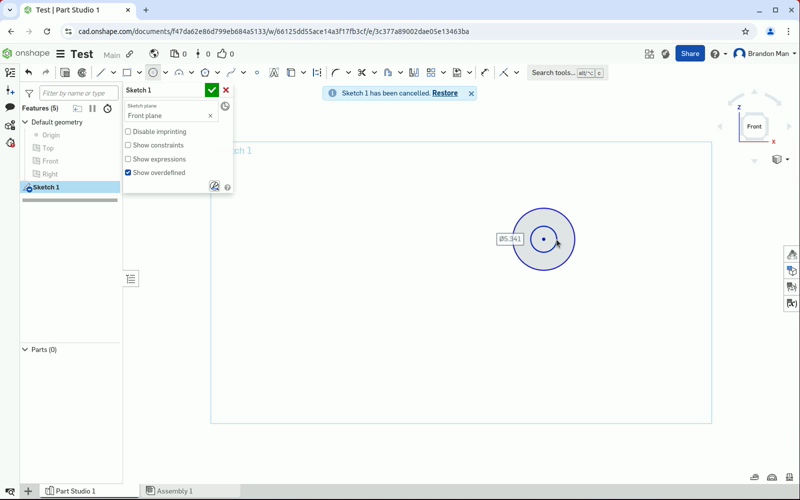
mouse_move(526, 255)
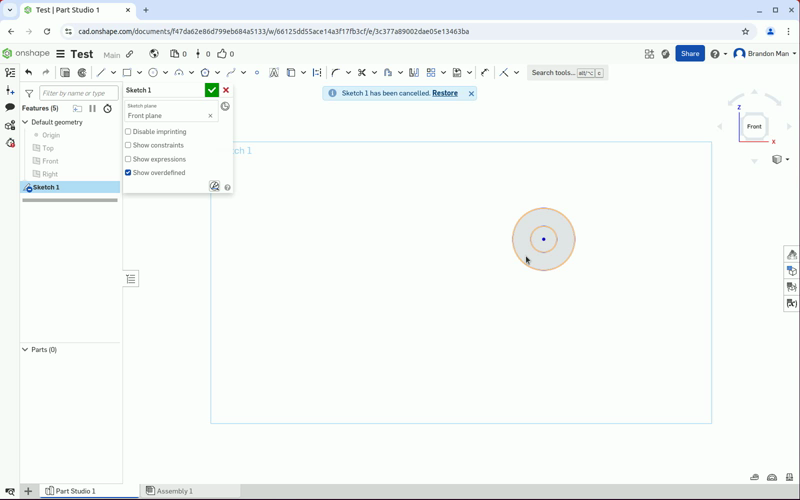
click(526, 255)
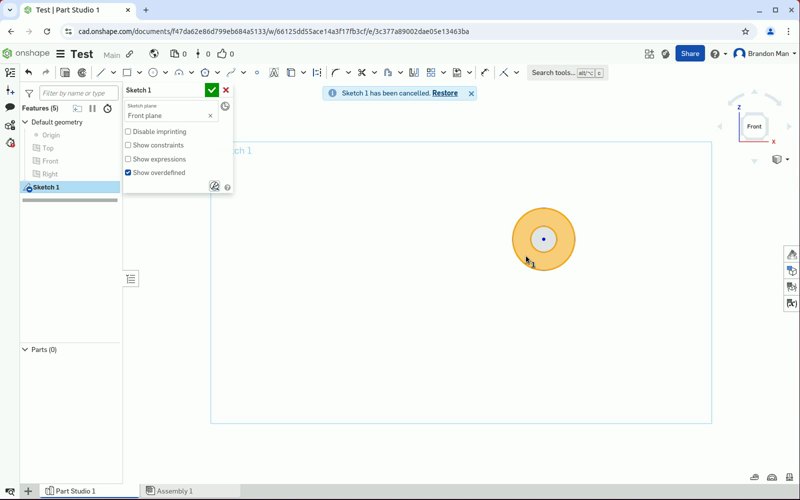
mouse_move(73, 352)
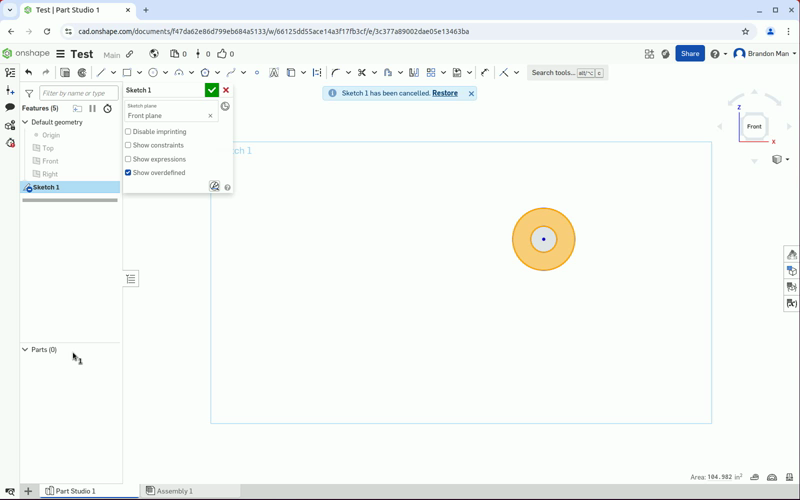
key(shift+y)
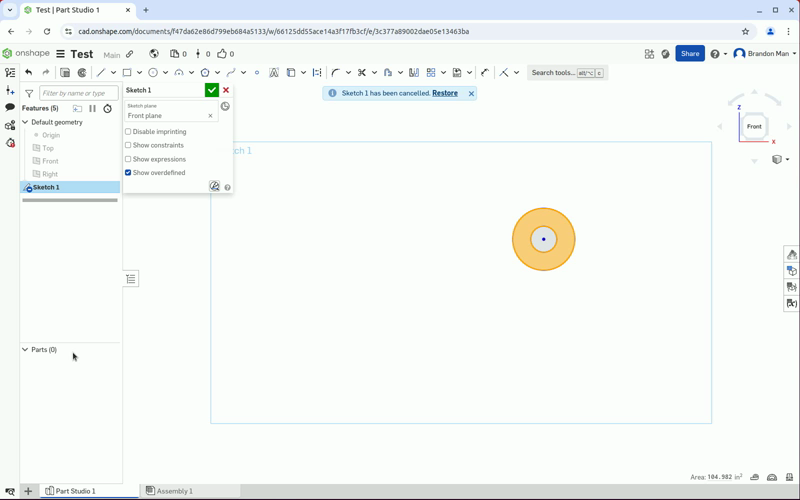
key(shift+e)
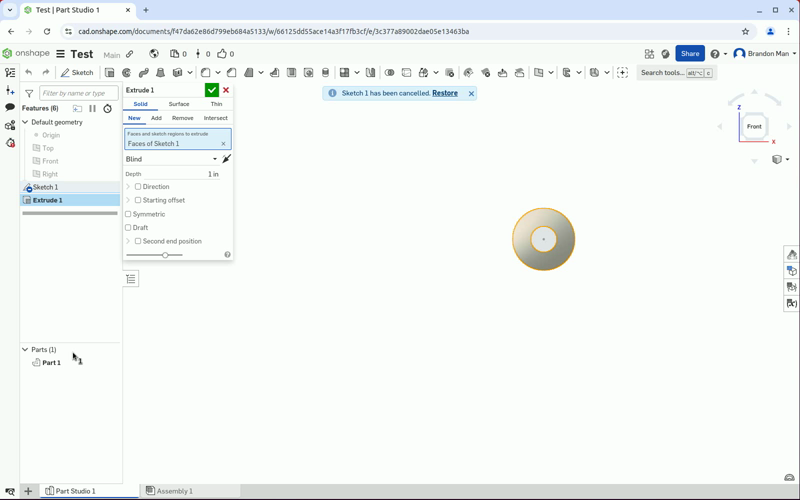
mouse_move(143, 106)
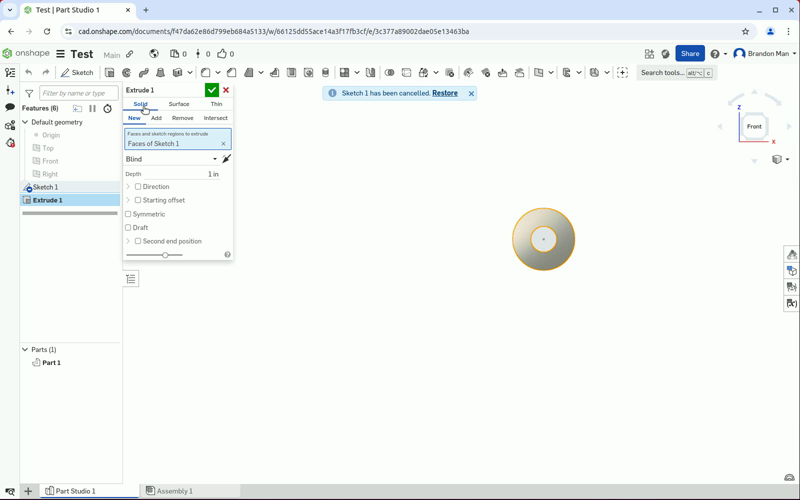
click(143, 106)
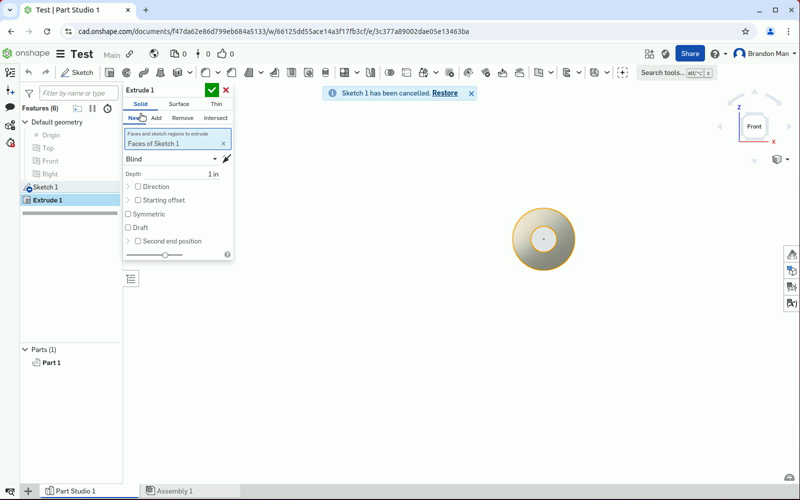
mouse_move(137, 120)
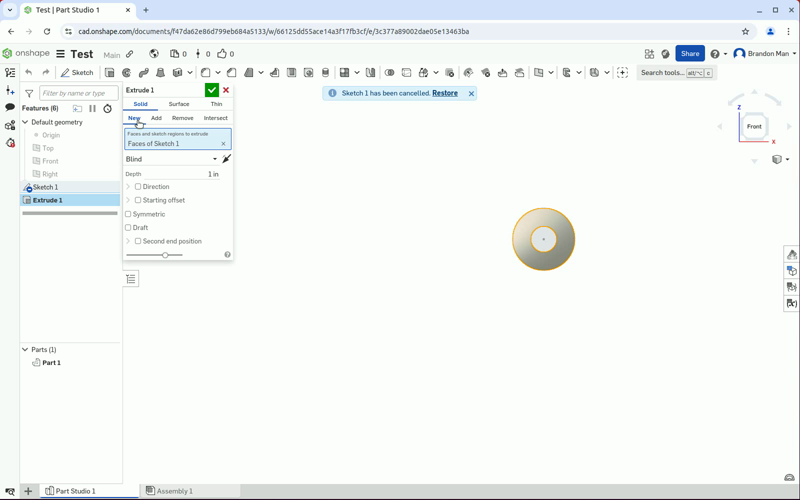
click(137, 120)
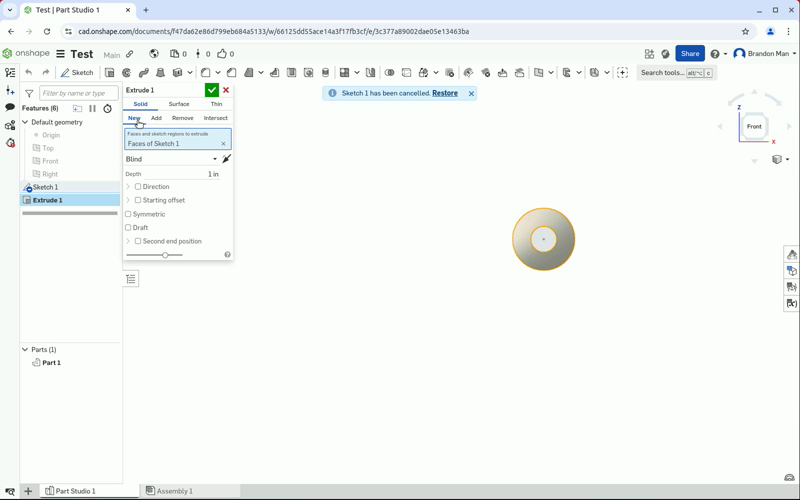
key(tab, 4)
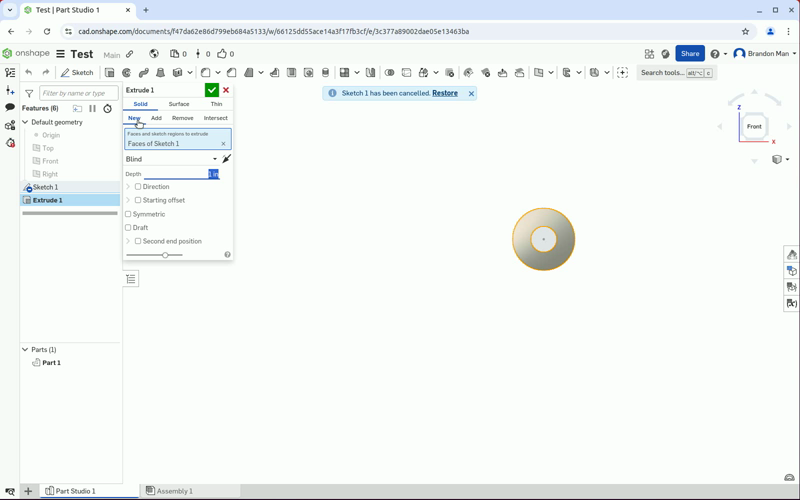
text(10.11)
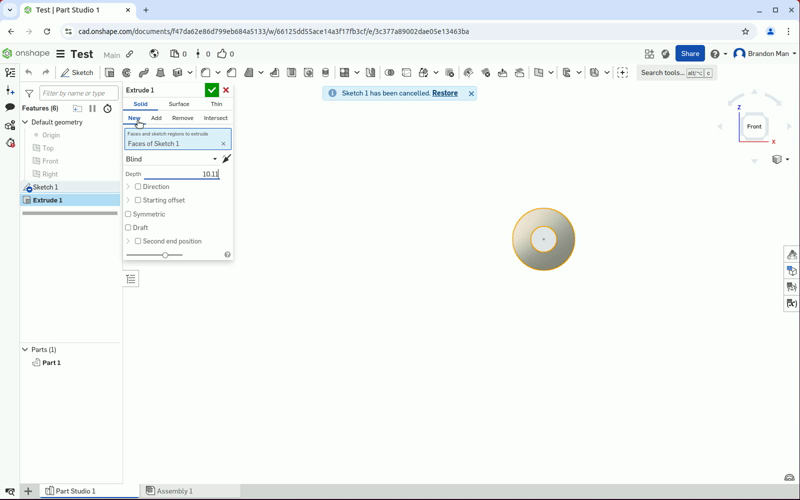
key(enter)
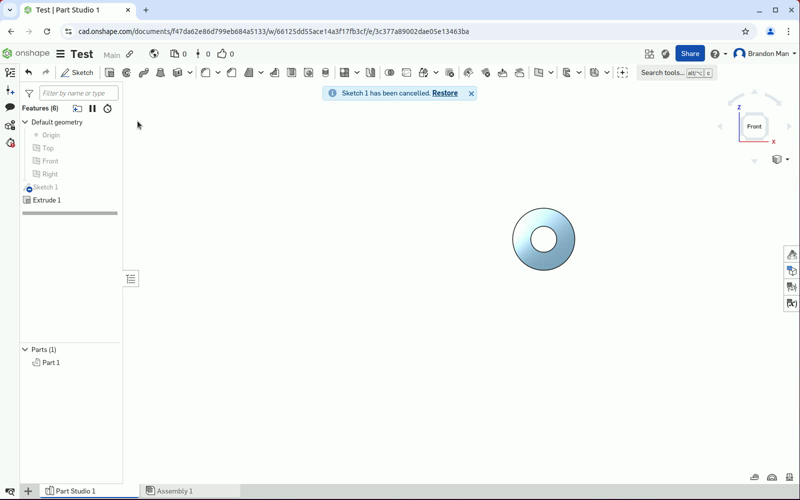
key(shift+h)
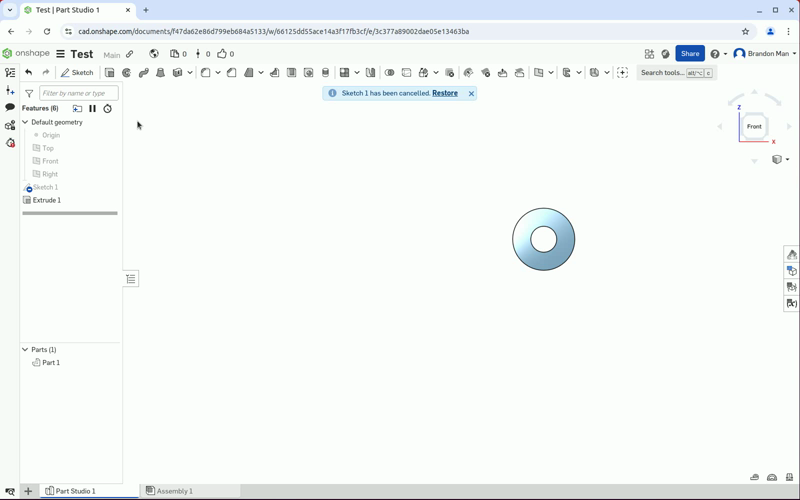
key(shift+h)
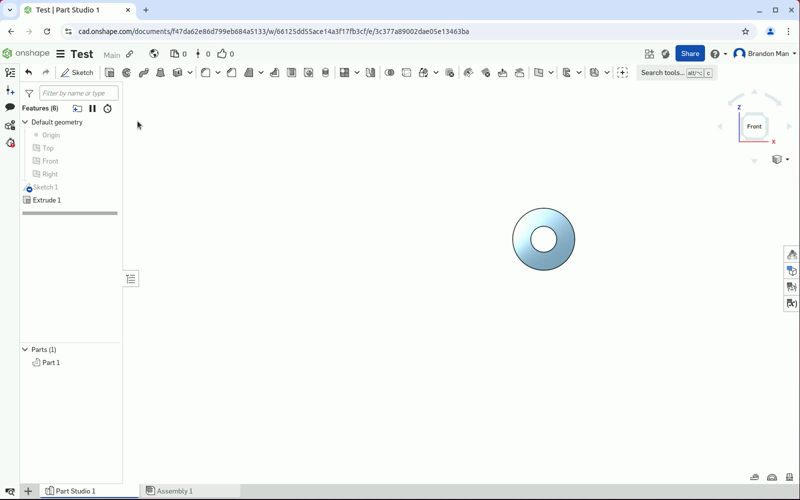
mouse_move(73, 189)
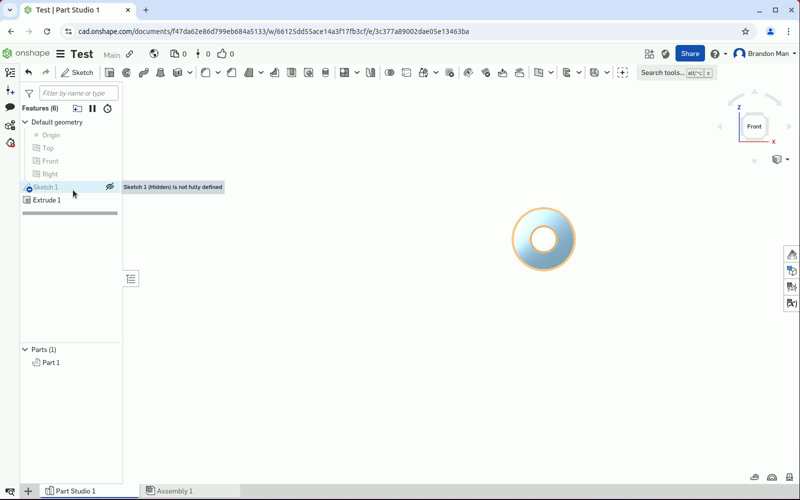
click(73, 189)
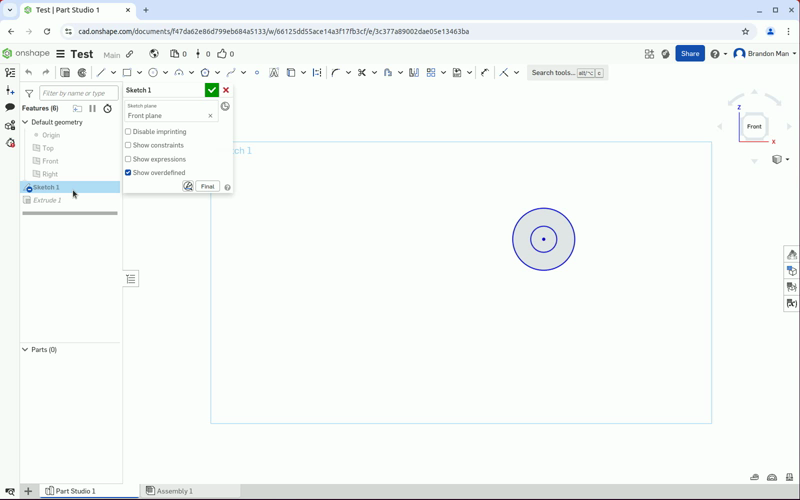
mouse_move(229, 92)
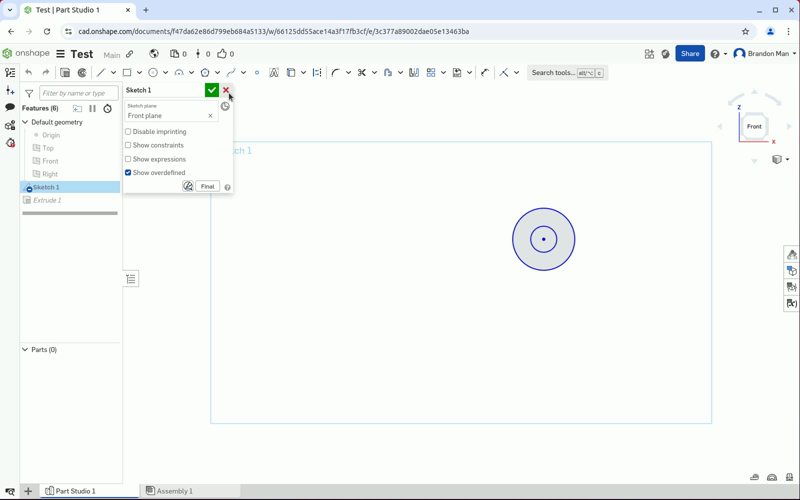
click(229, 92)
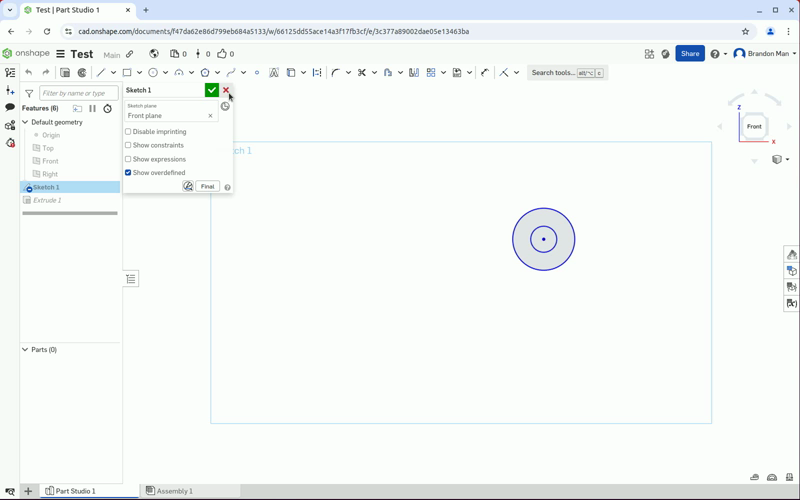
key(shift+s)
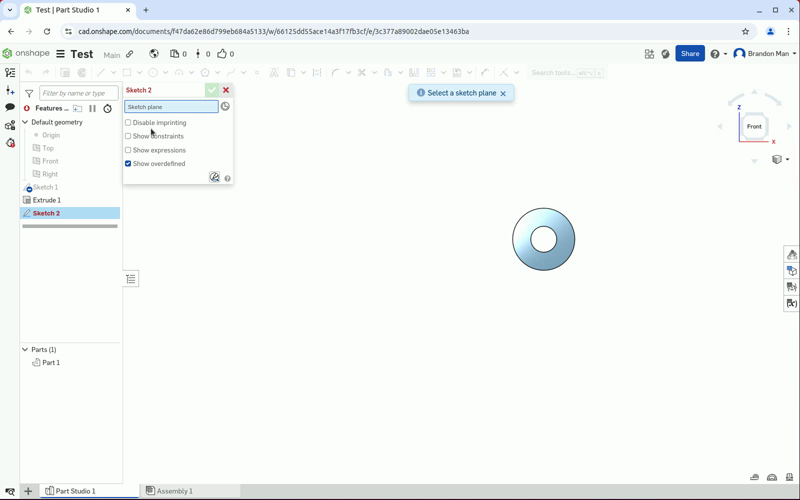
mouse_move(73, 163)
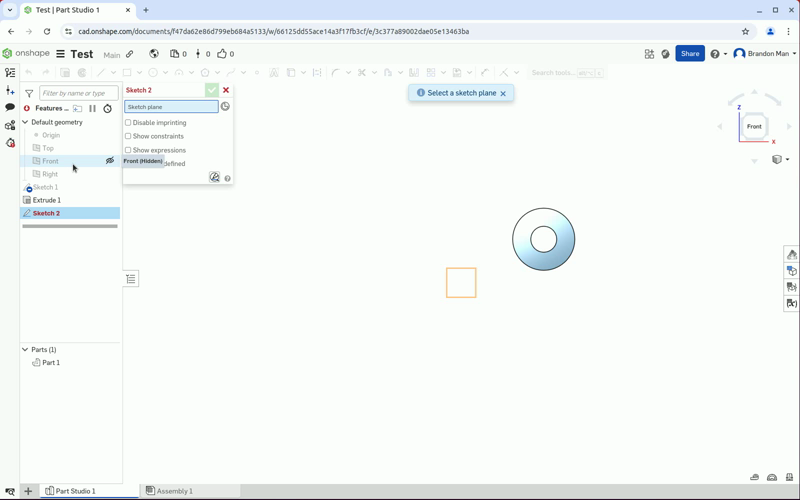
click(73, 163)
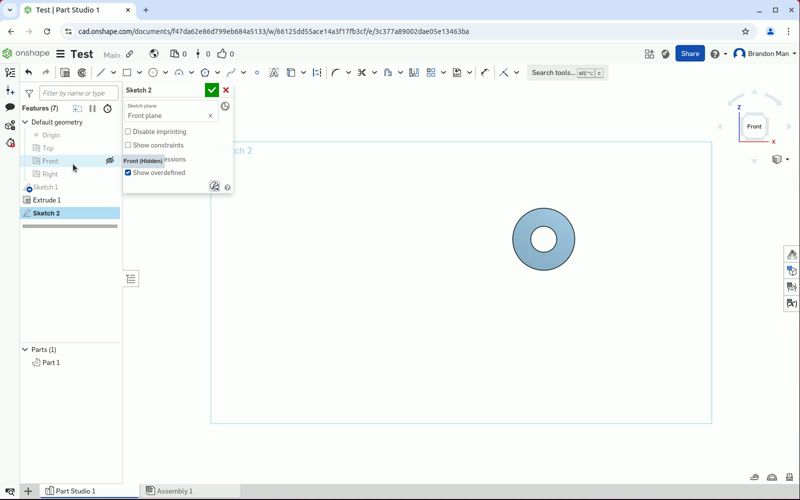
mouse_move(73, 352)
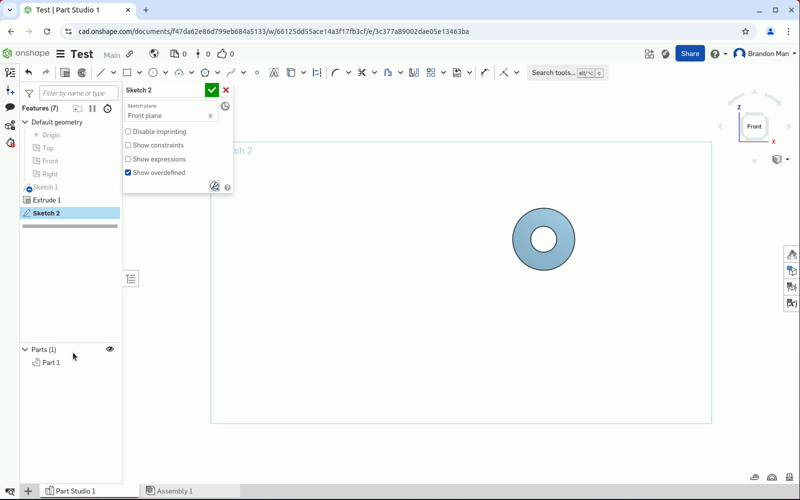
key(y)
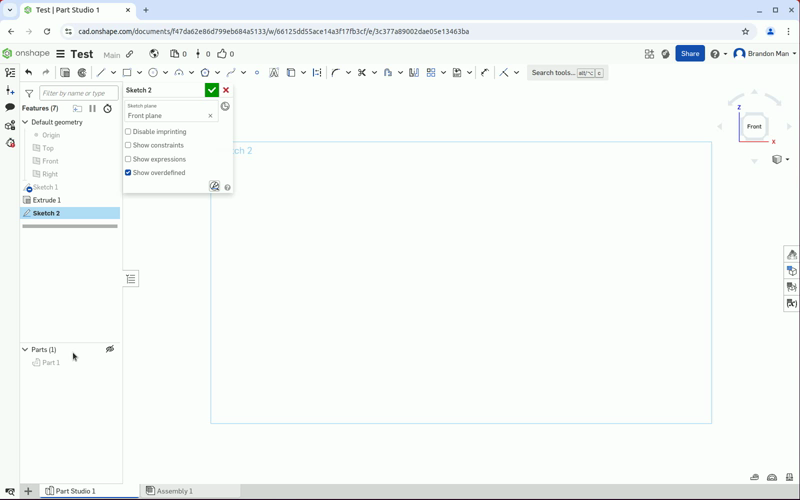
key(l)
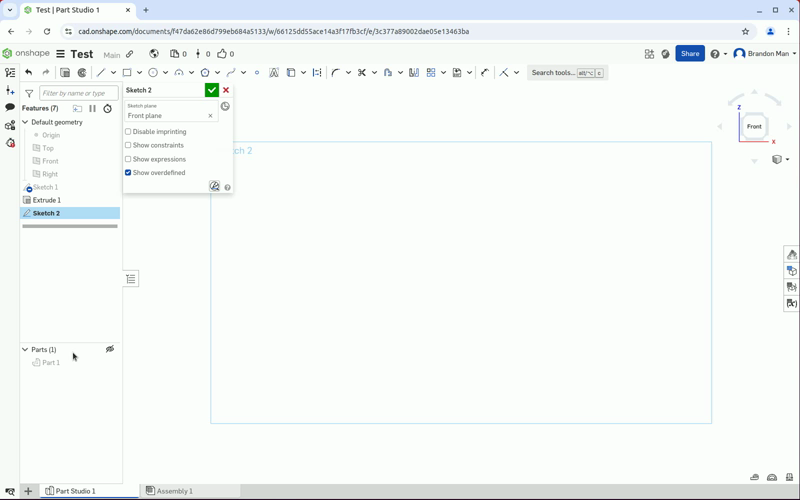
key_down(shift)
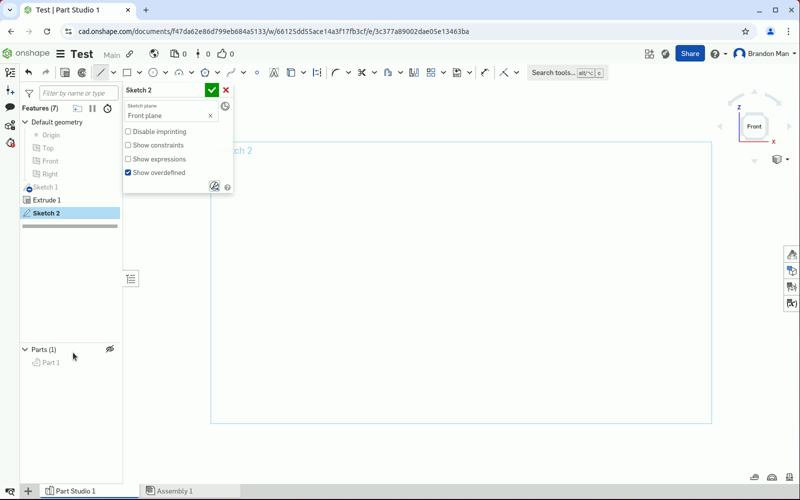
mouse_move(409, 264)
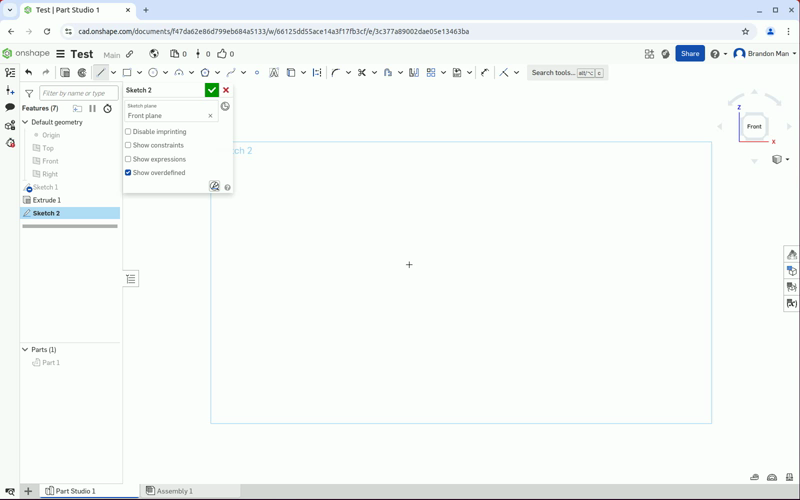
click(409, 264)
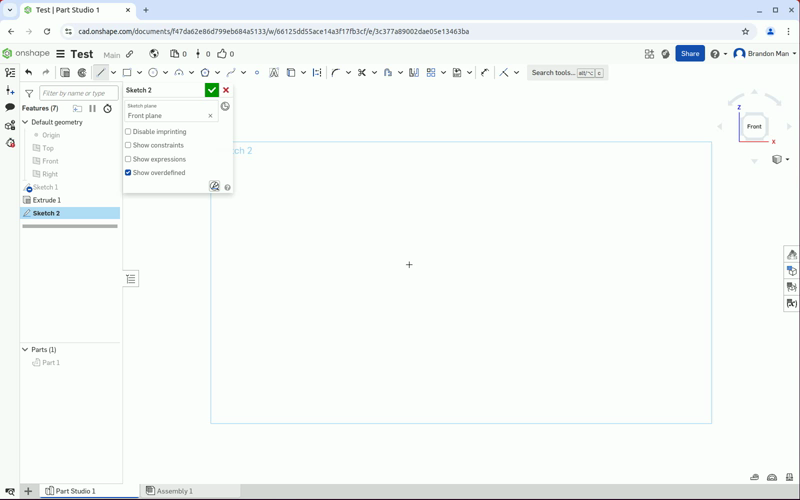
key_up(shift)
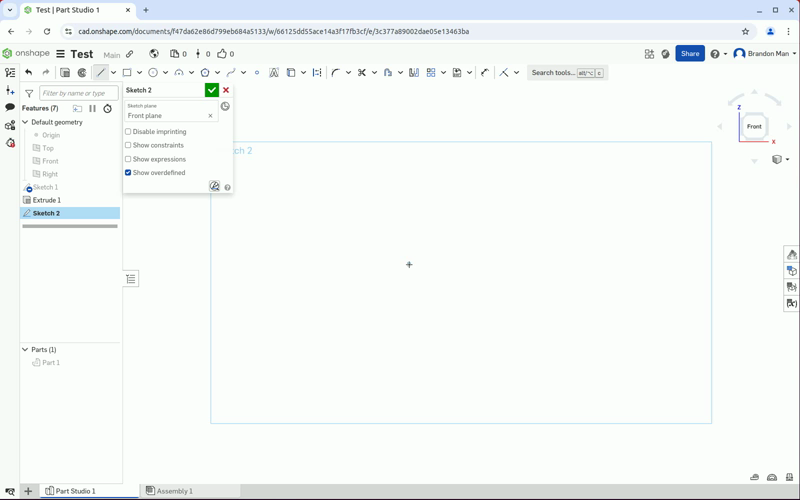
key_down(shift)
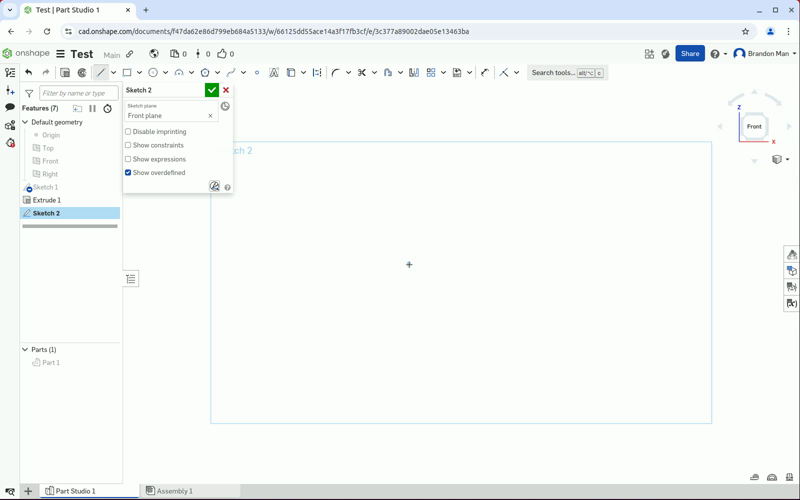
mouse_move(439, 264)
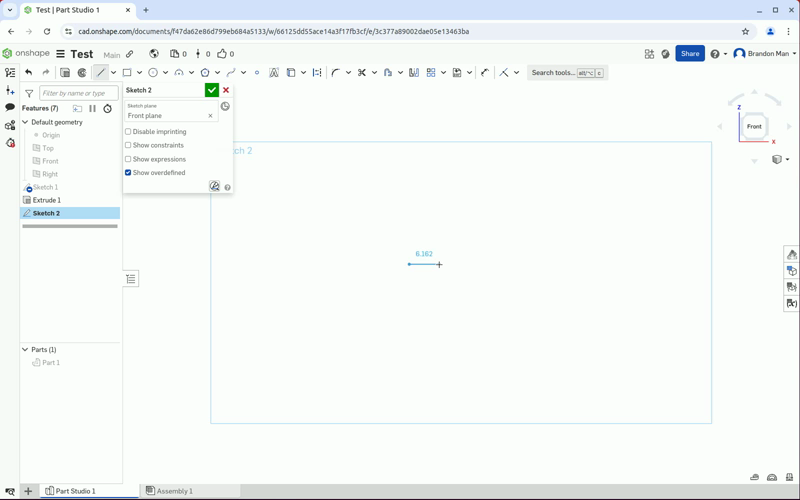
mouse_move(445, 264)
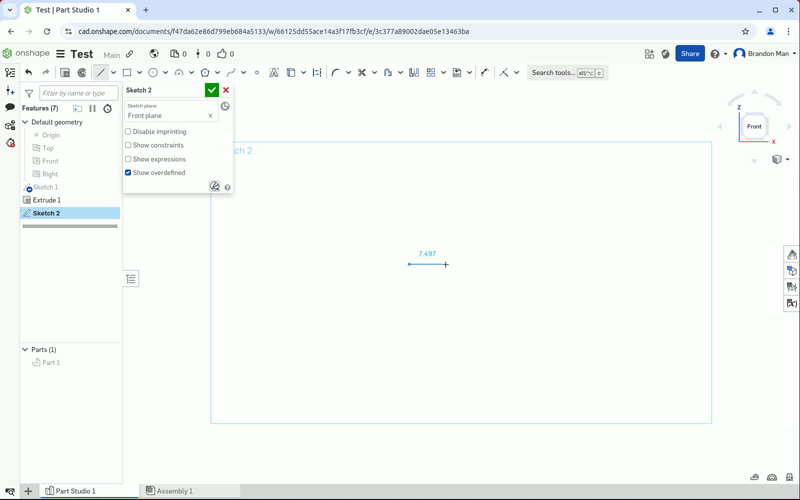
click(445, 264)
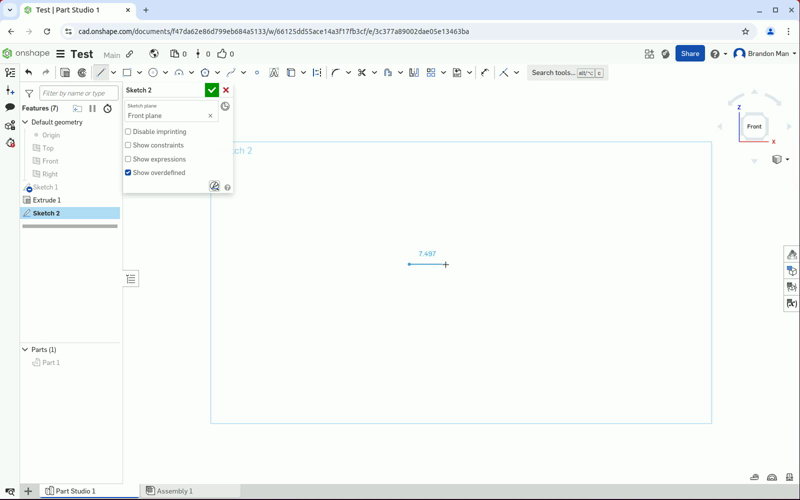
key_up(shift)
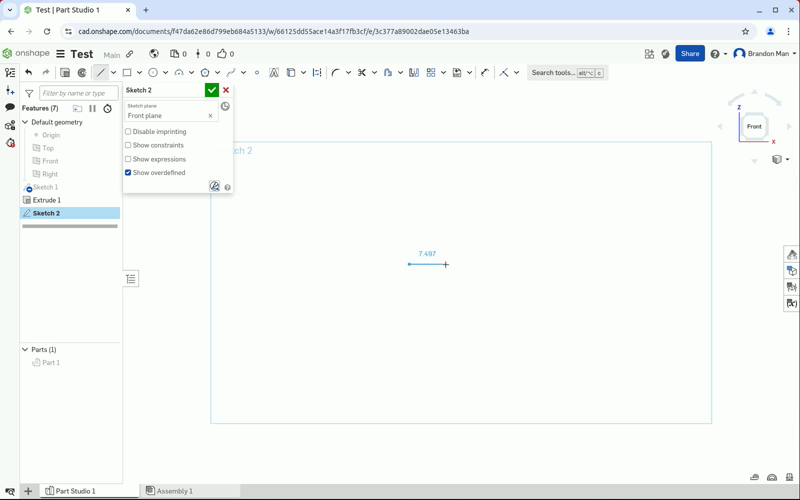
key(esc)
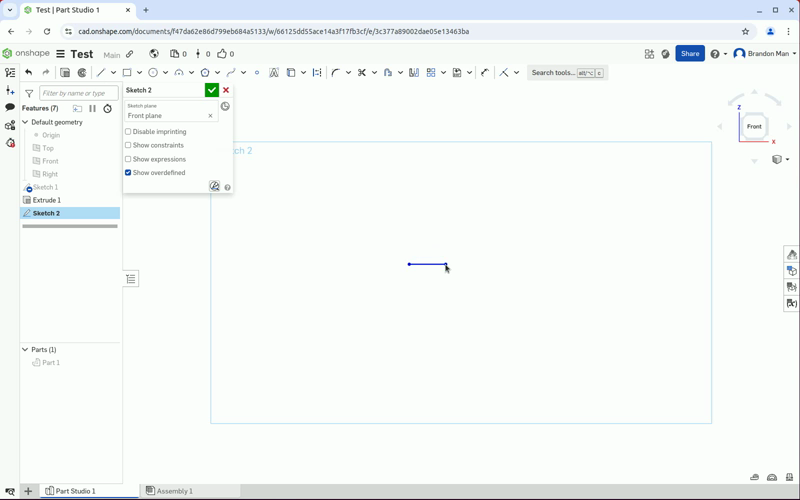
key(a)
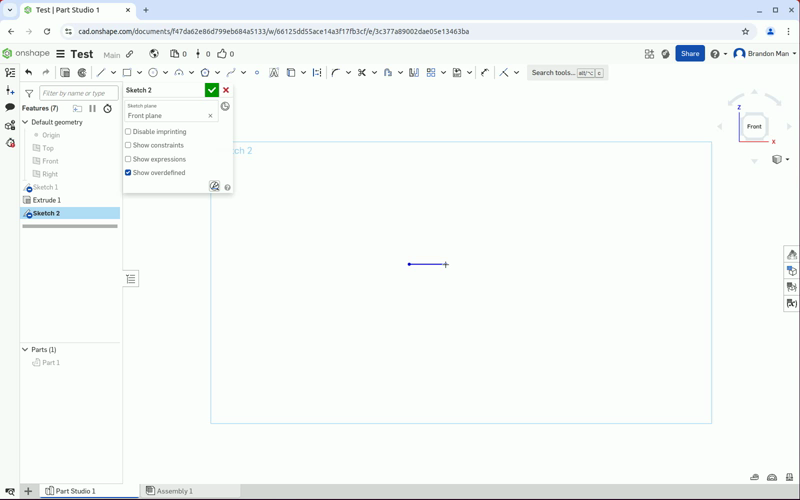
mouse_move(445, 264)
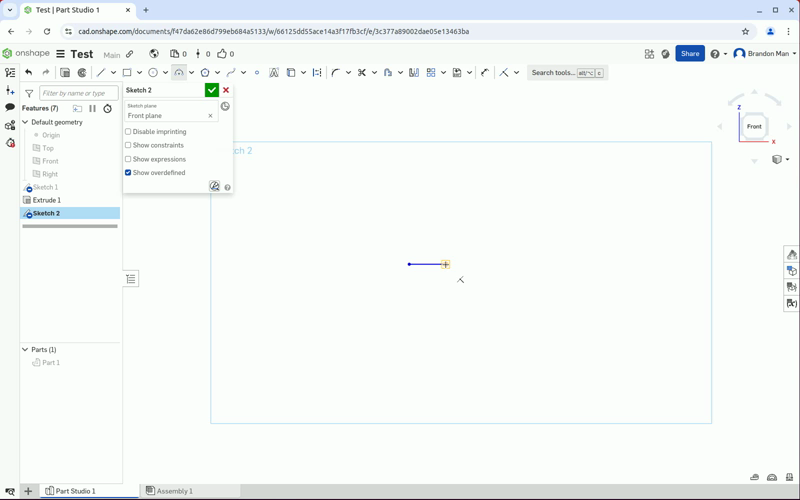
click(445, 264)
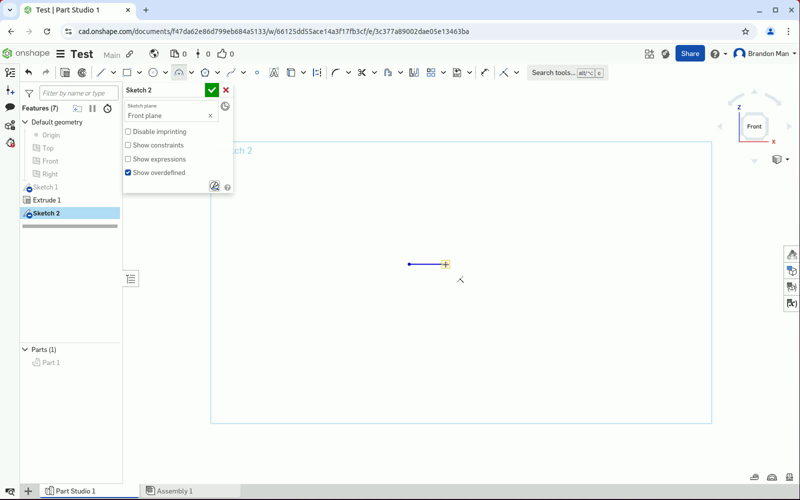
key_down(shift)
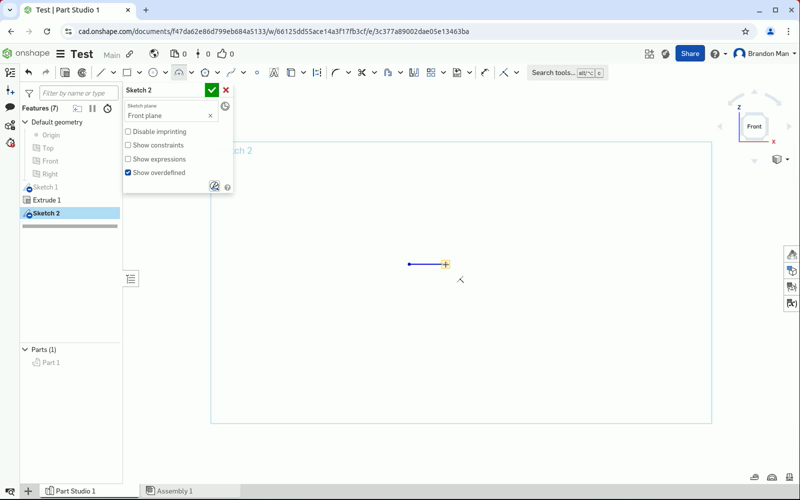
mouse_move(447, 249)
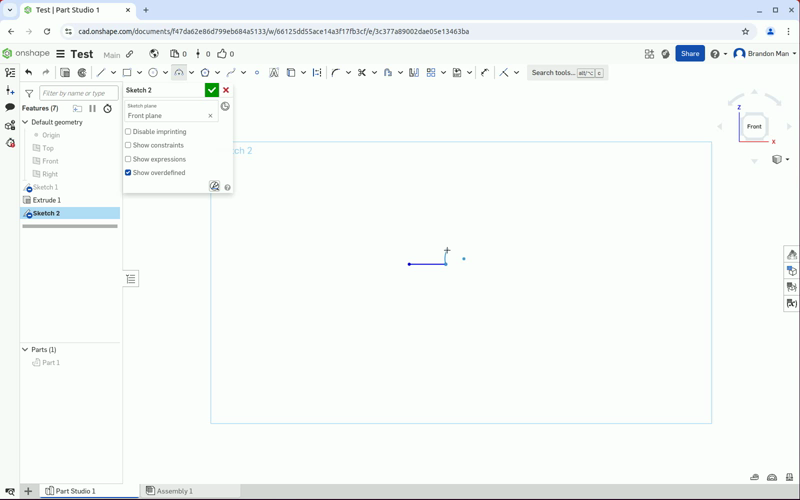
click(447, 249)
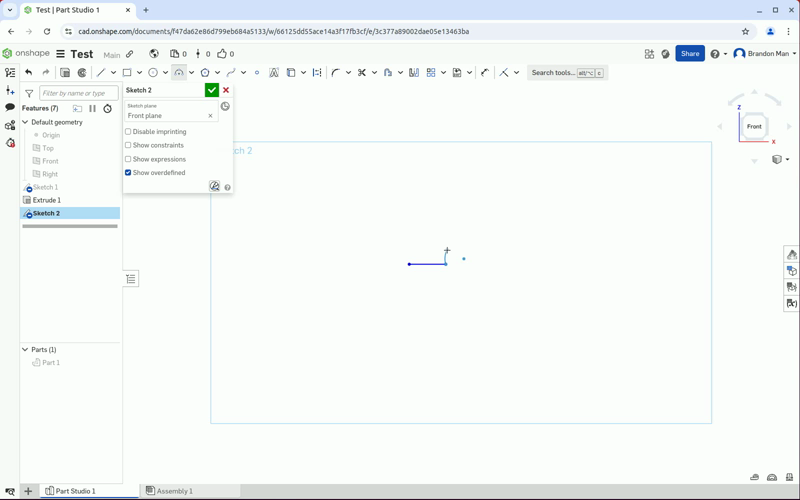
mouse_move(354, 244)
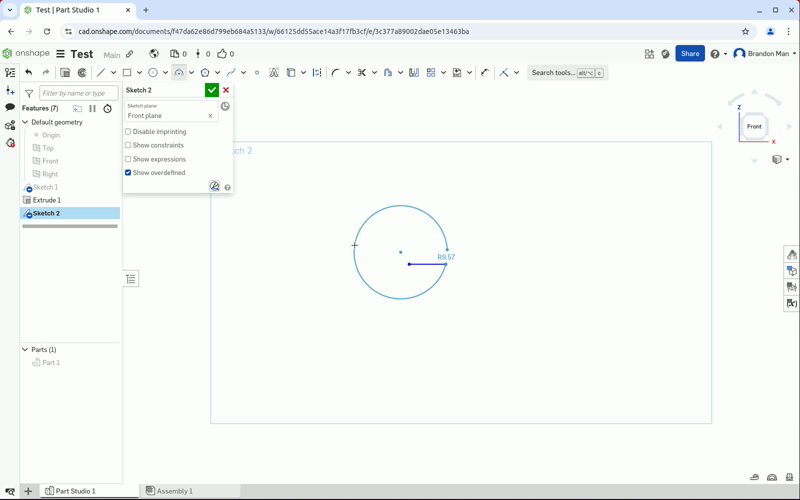
click(354, 244)
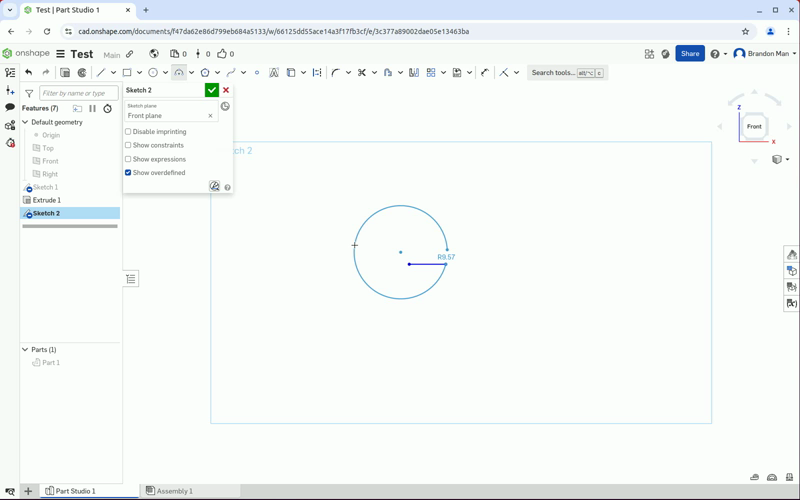
key_up(shift)
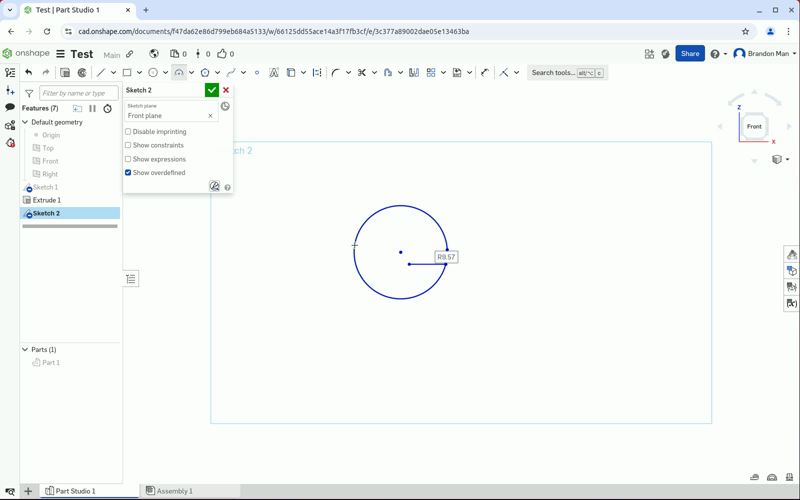
key(esc)
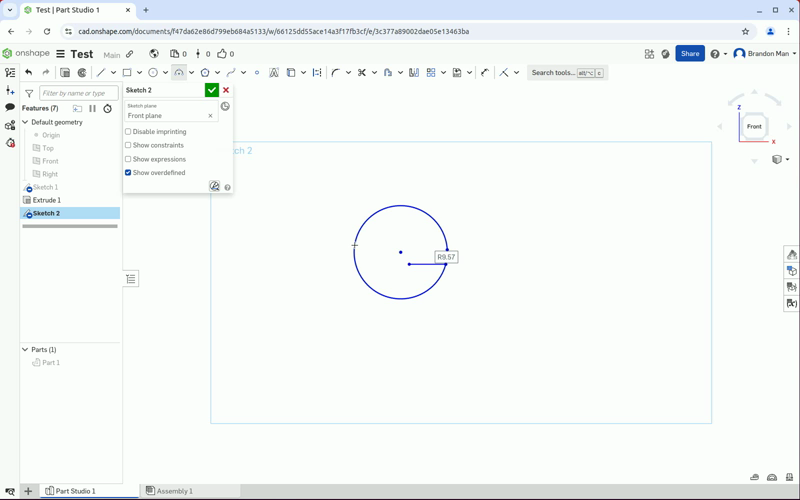
key(l)
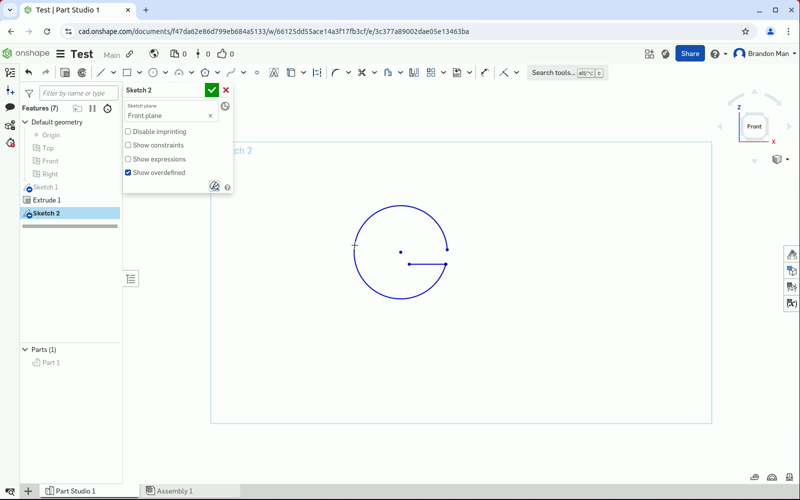
mouse_move(447, 249)
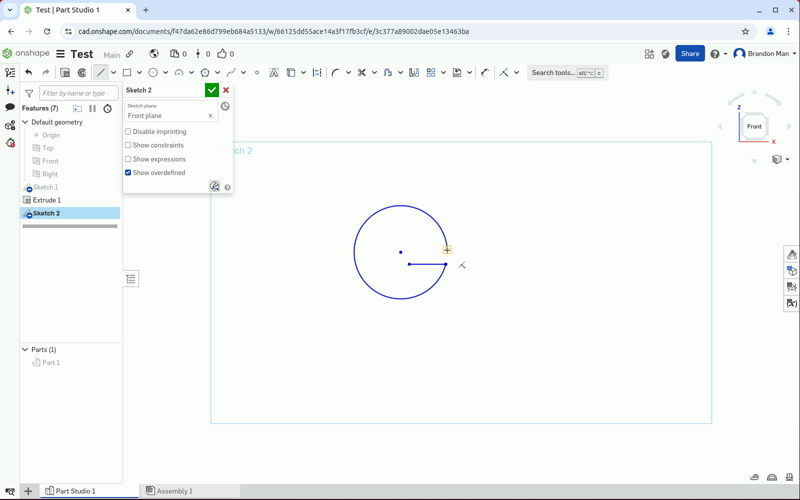
click(447, 249)
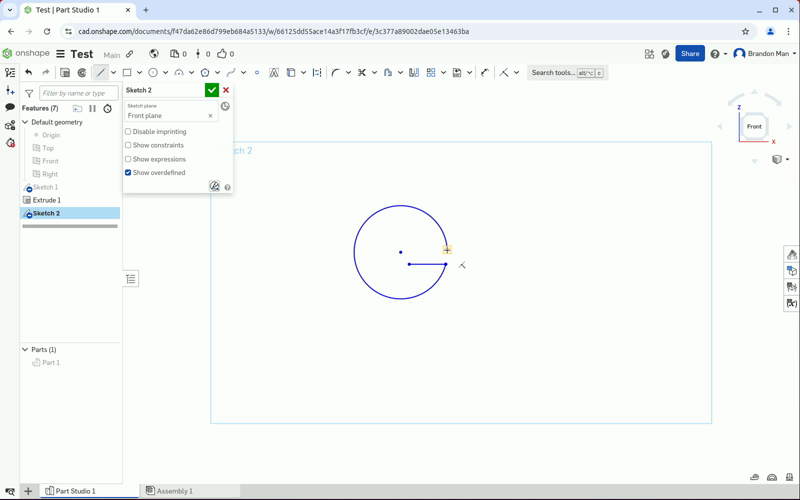
key_down(shift)
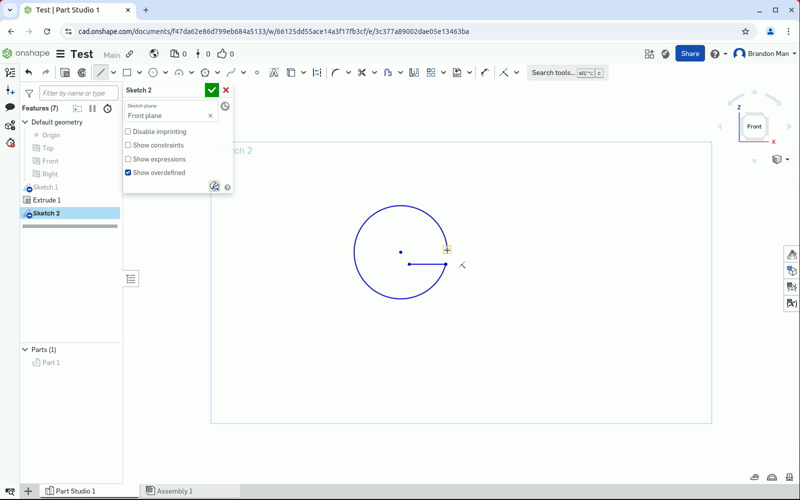
mouse_move(477, 249)
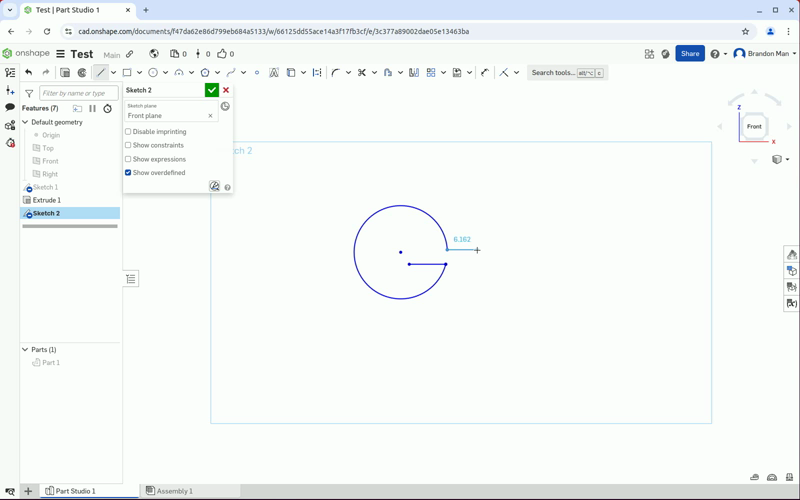
mouse_move(418, 249)
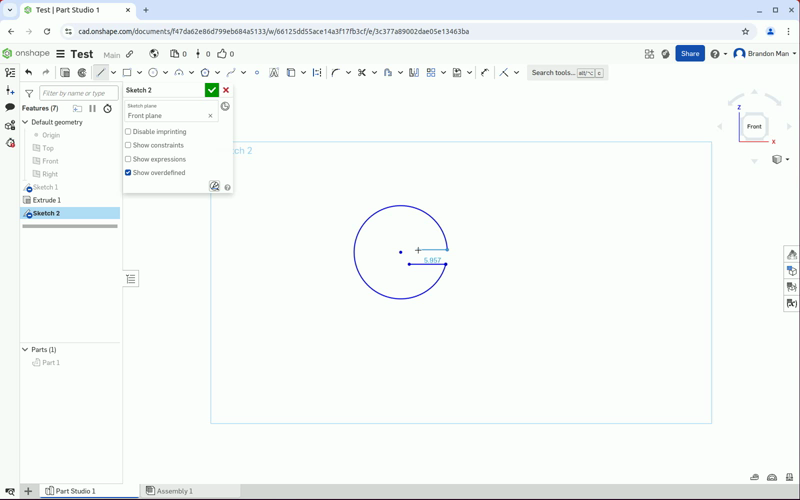
click(418, 249)
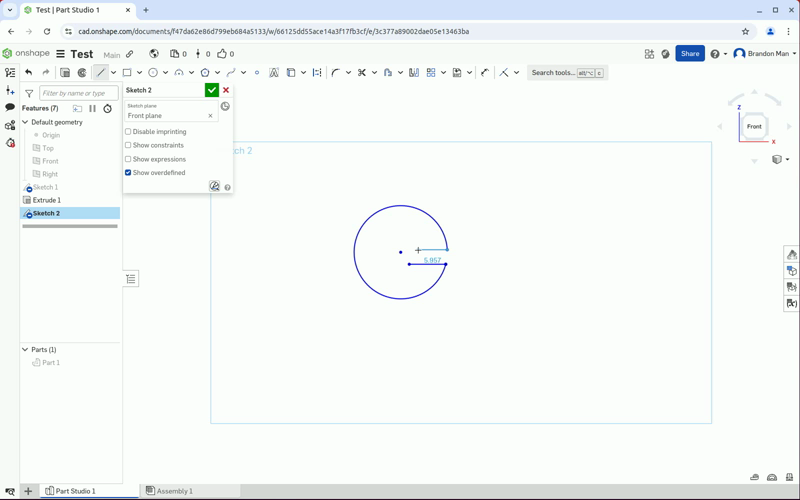
key_up(shift)
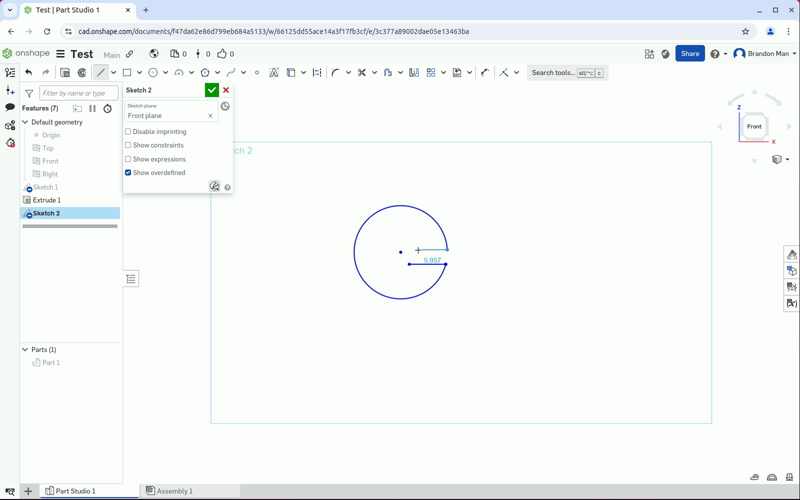
key(esc)
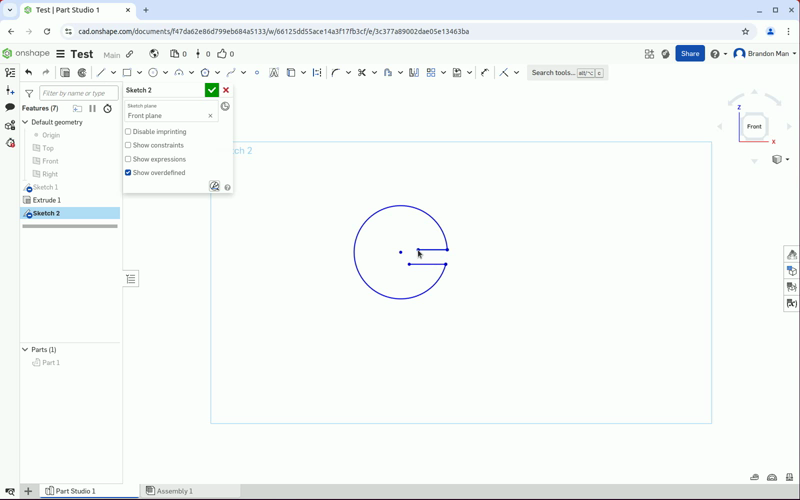
key(a)
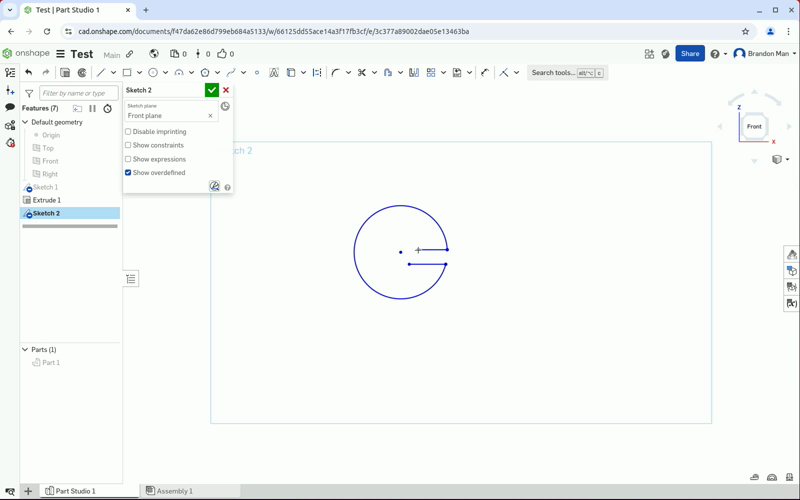
mouse_move(418, 249)
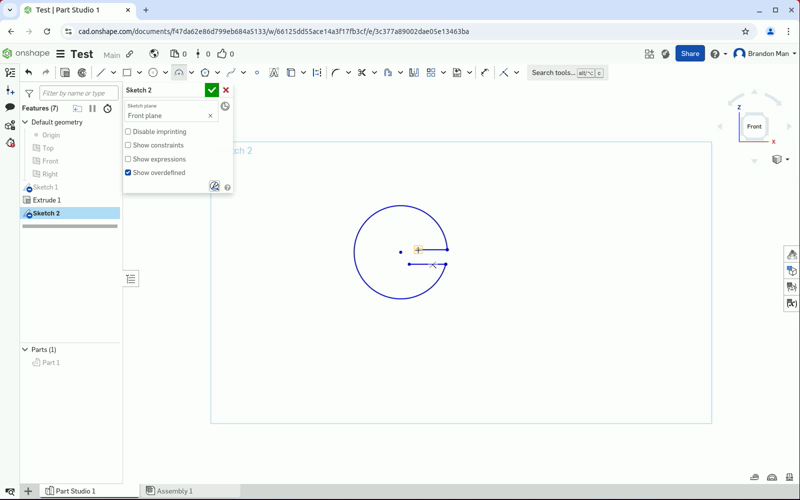
click(418, 249)
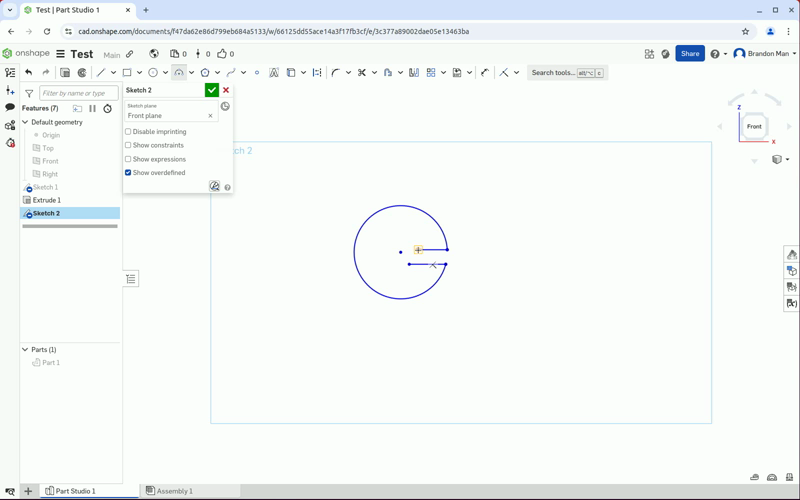
mouse_move(409, 264)
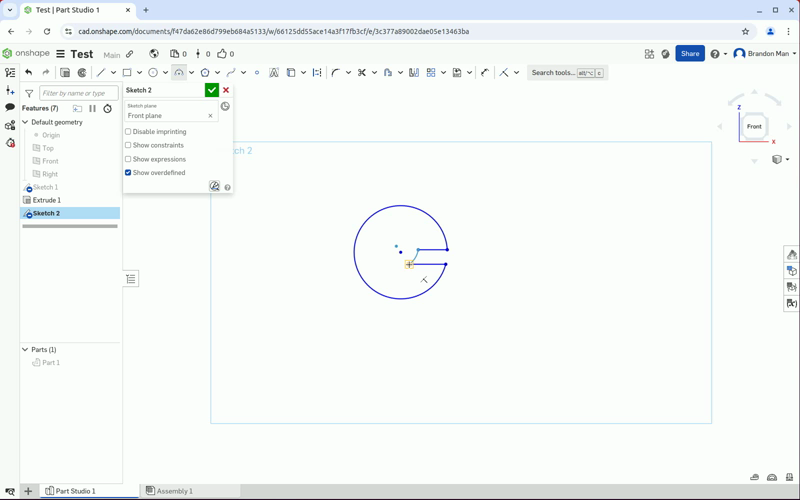
click(409, 264)
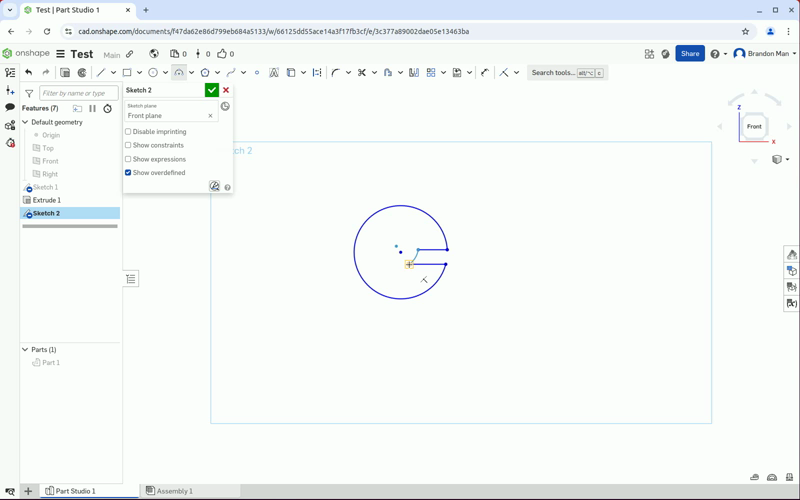
key_down(shift)
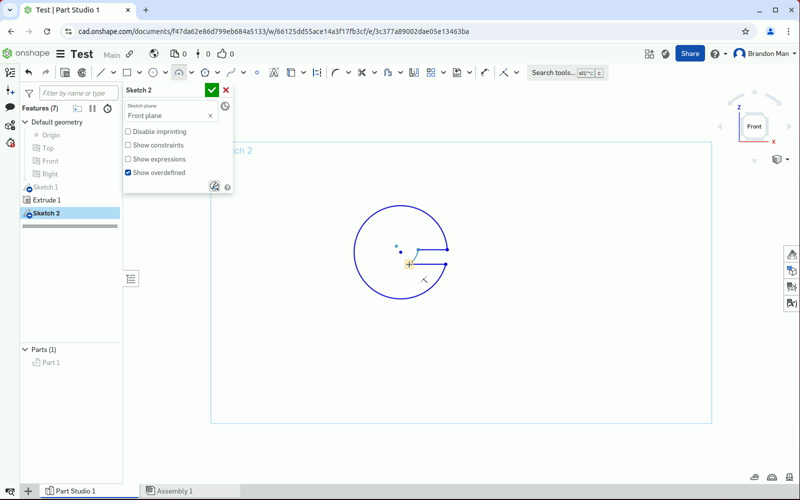
mouse_move(387, 240)
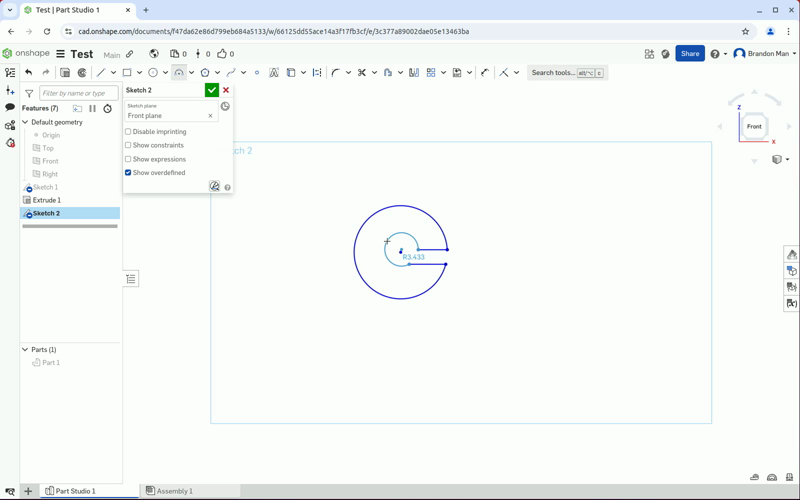
click(387, 240)
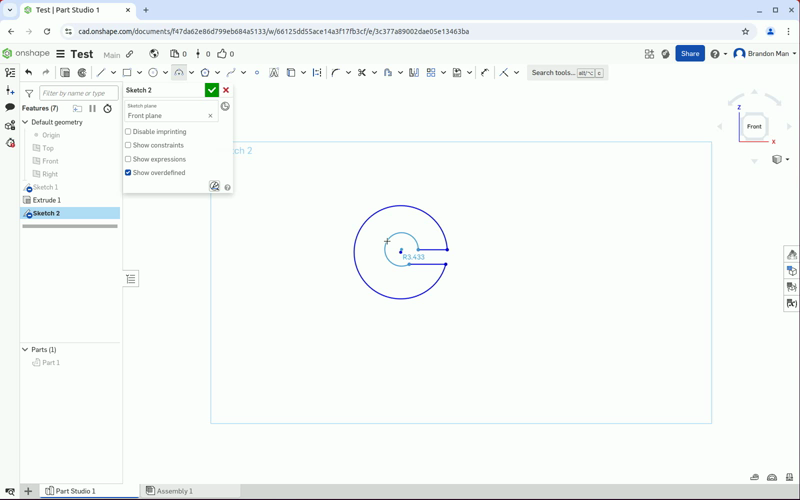
key_up(shift)
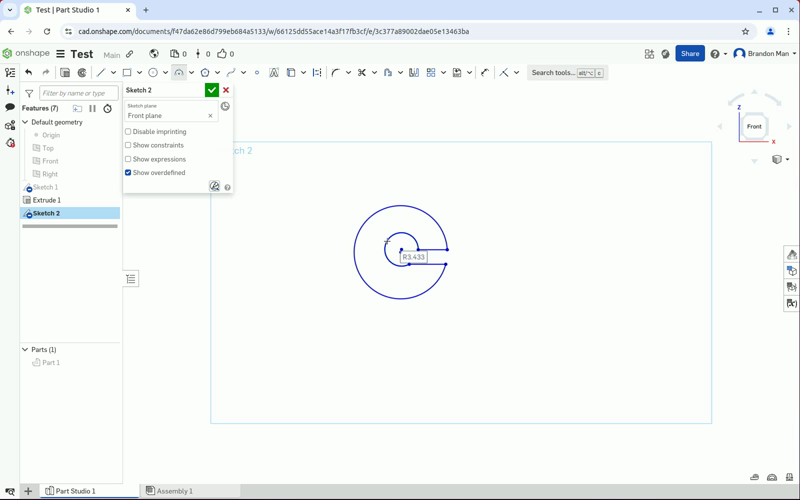
key(esc)
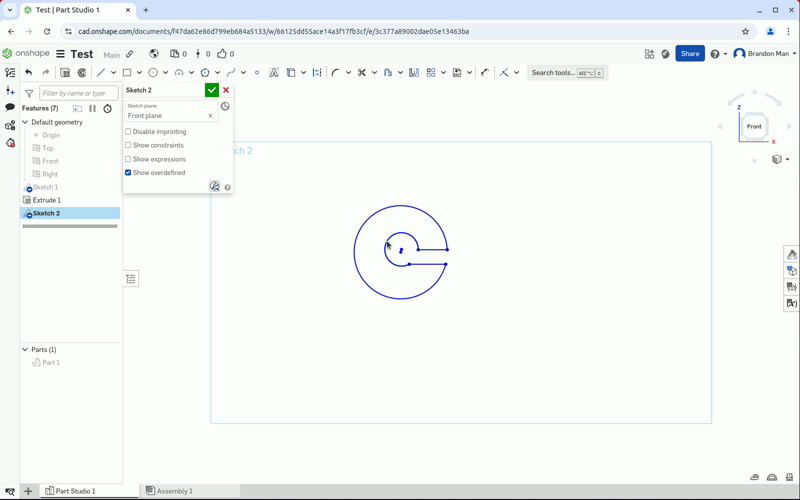
mouse_move(380, 262)
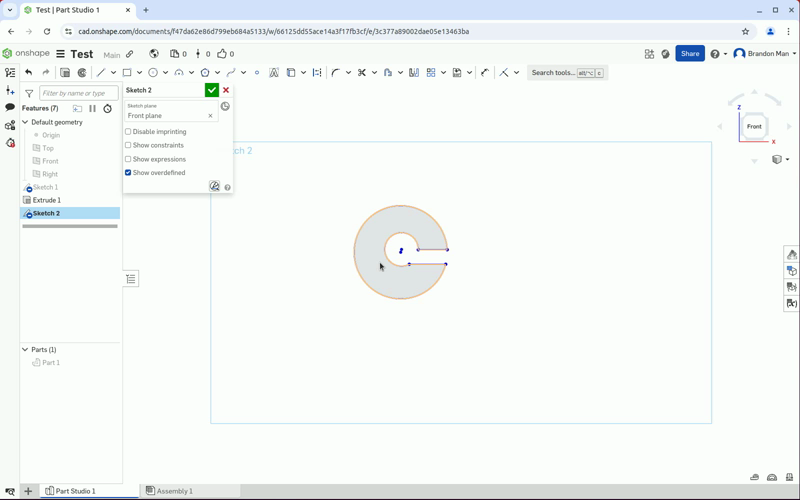
click(380, 262)
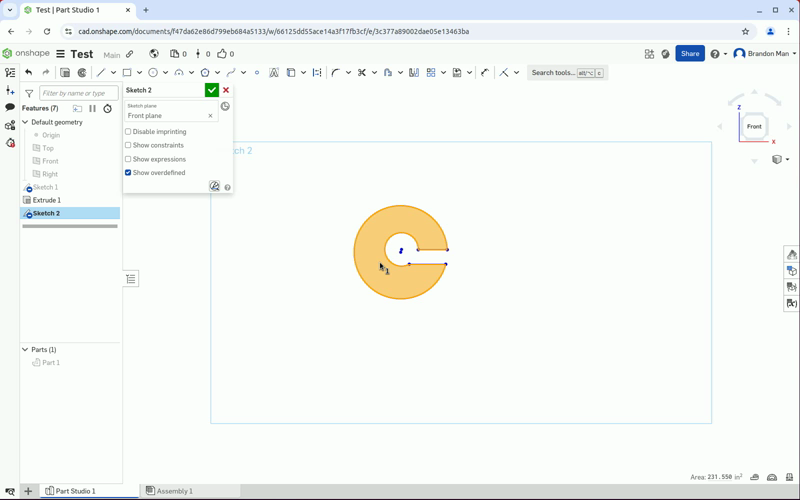
mouse_move(73, 352)
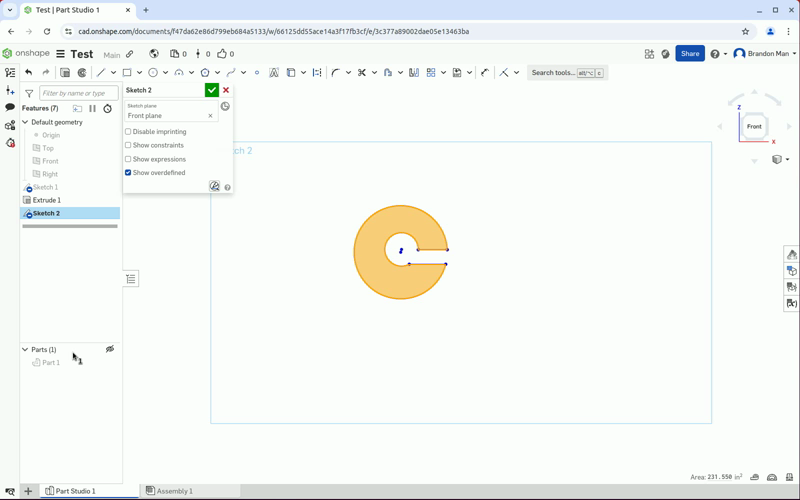
key(shift+y)
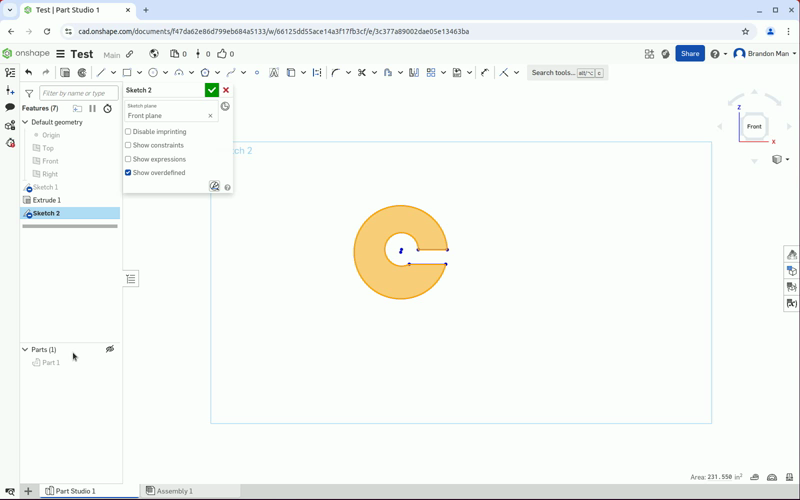
key(shift+e)
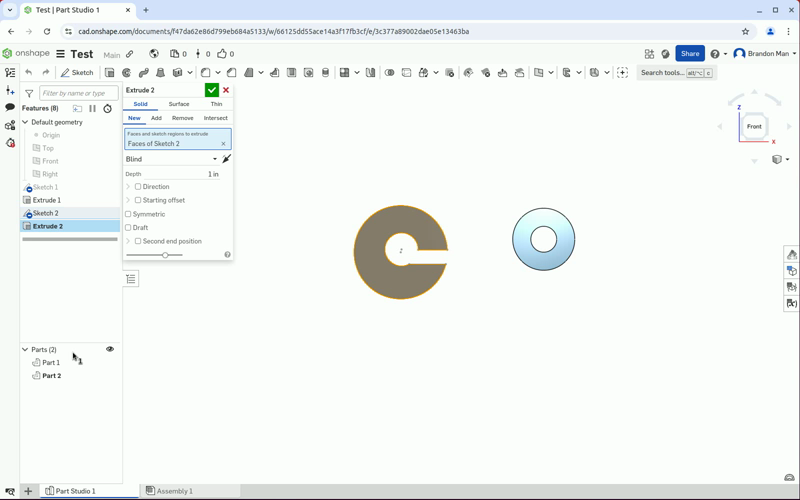
mouse_move(143, 106)
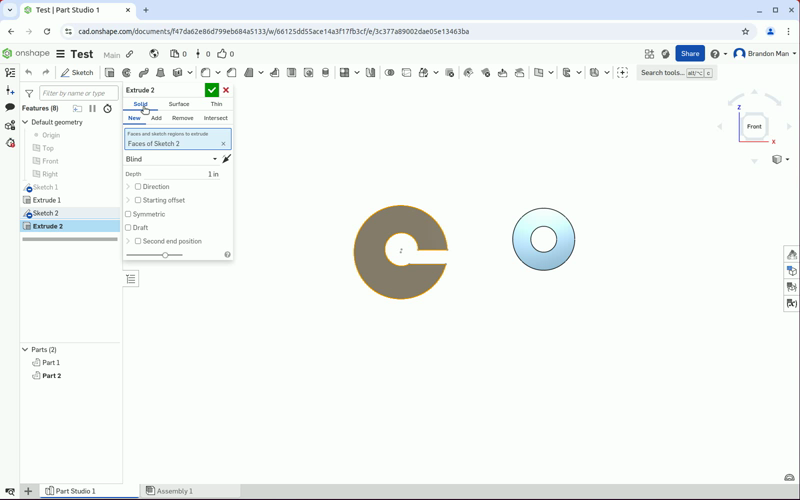
click(143, 106)
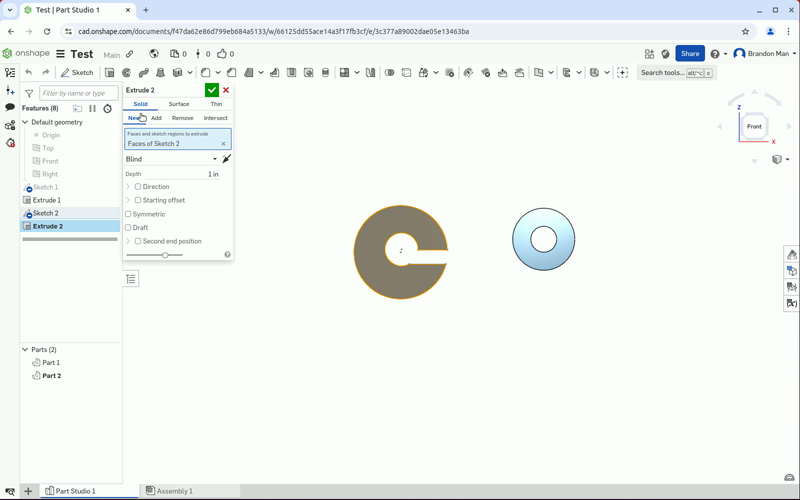
mouse_move(137, 120)
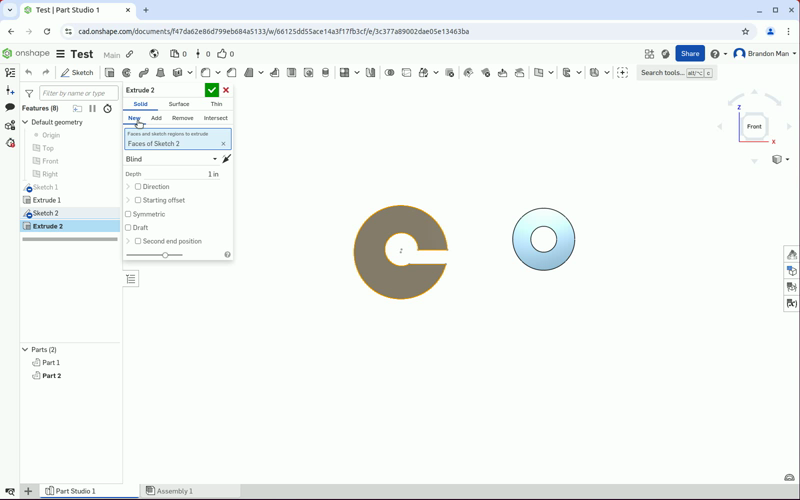
click(137, 120)
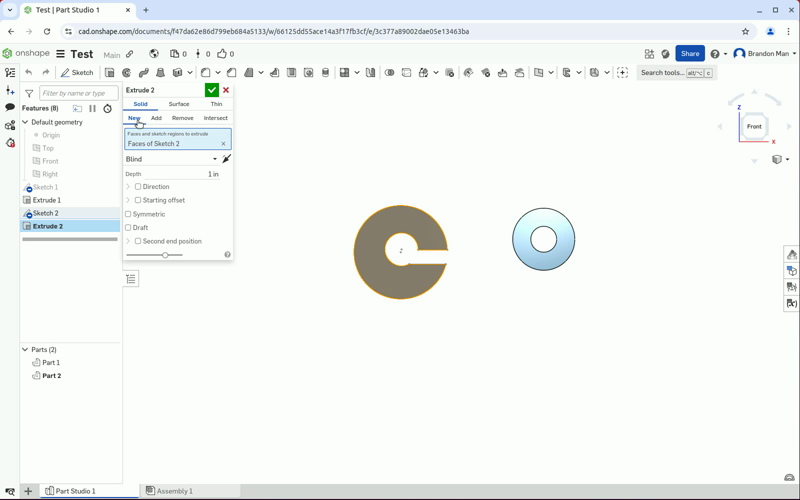
key(tab, 4)
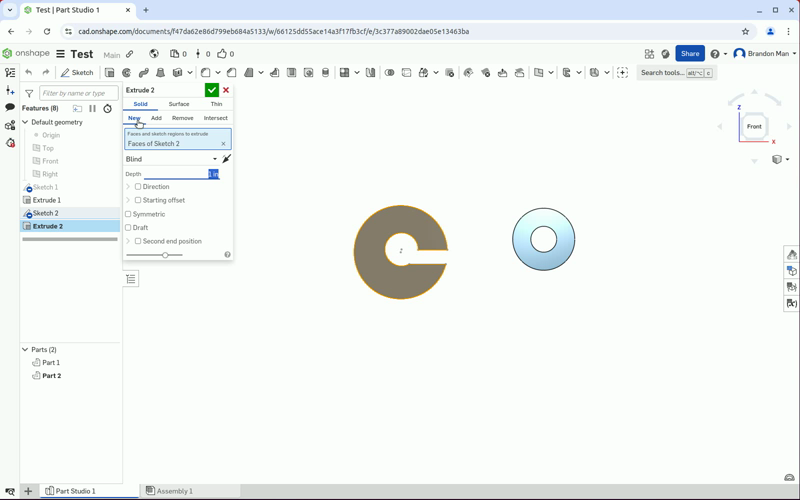
text(10.11)
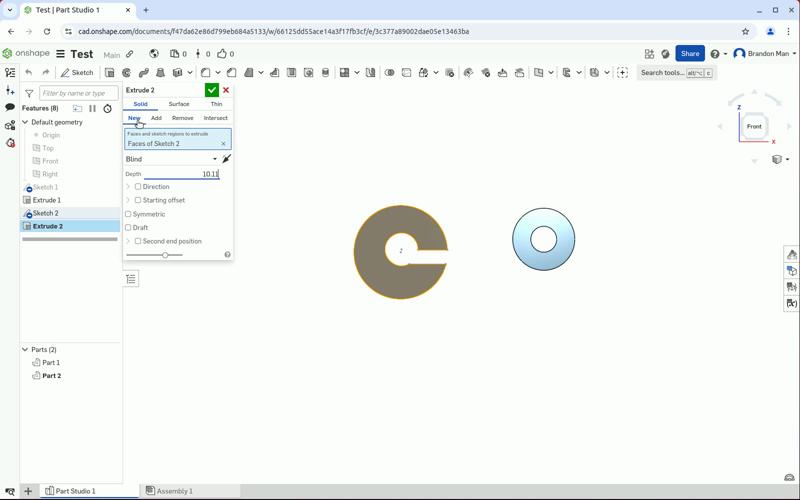
key(enter)
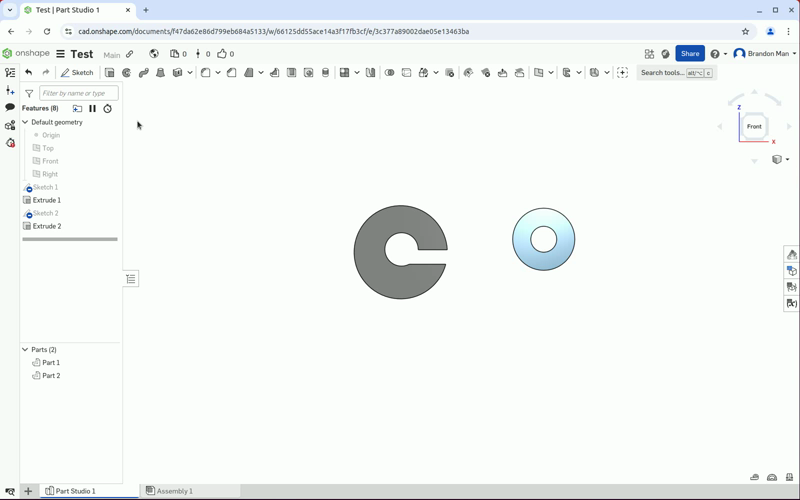
key(shift+h)
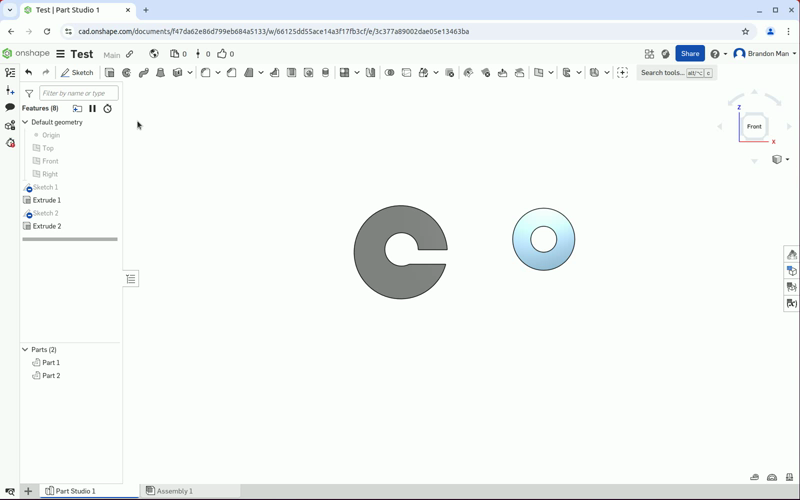
key(shift+h)
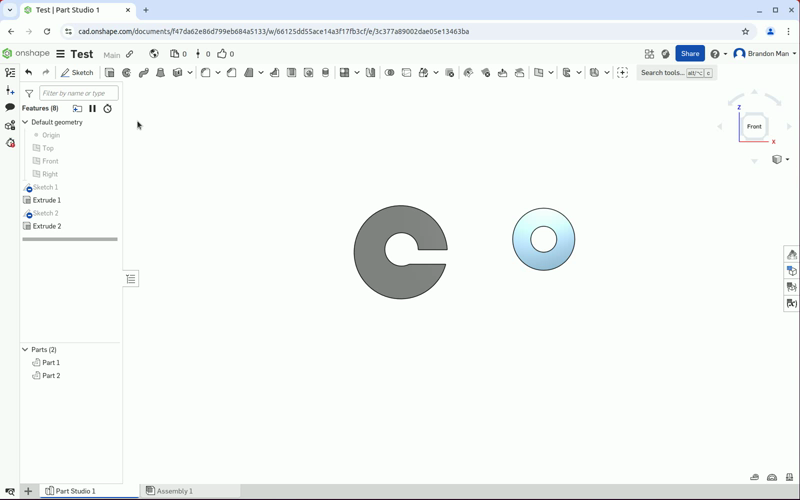
mouse_move(73, 189)
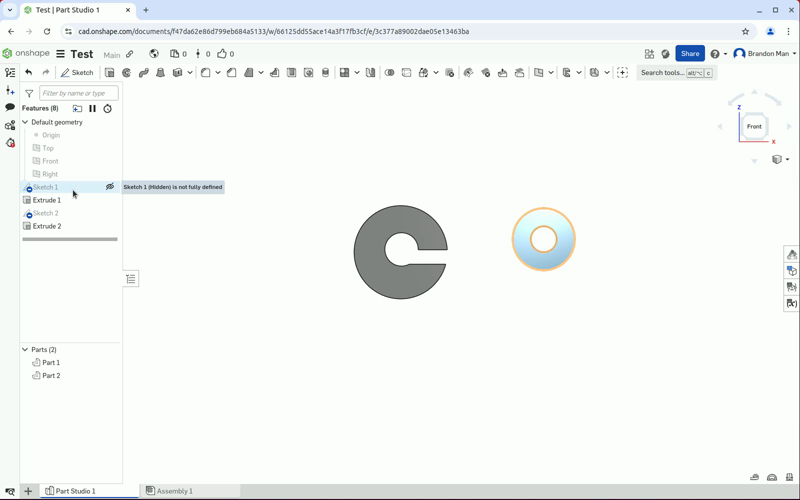
click(73, 189)
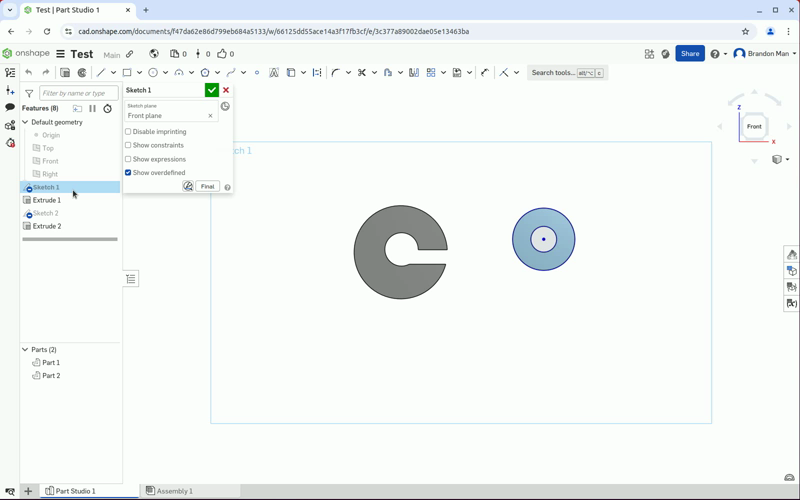
mouse_move(229, 92)
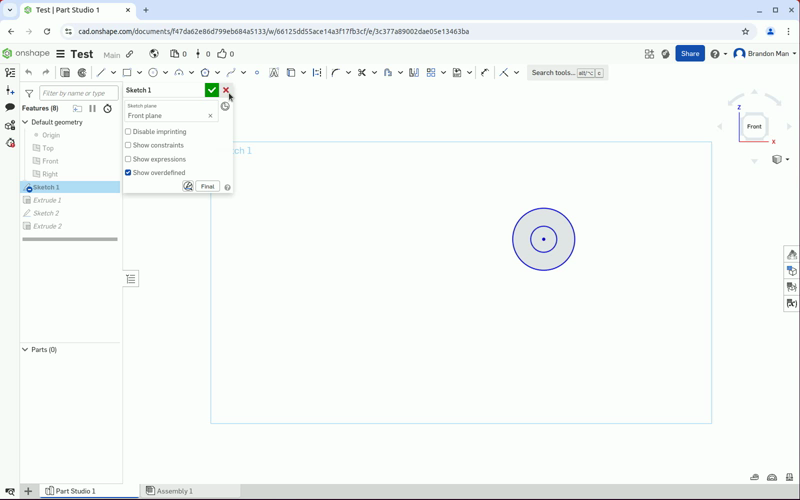
click(229, 92)
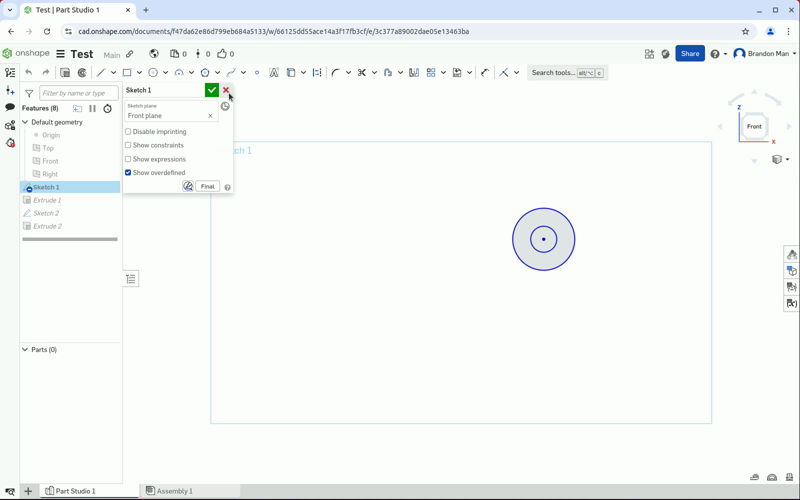
key(shift+s)
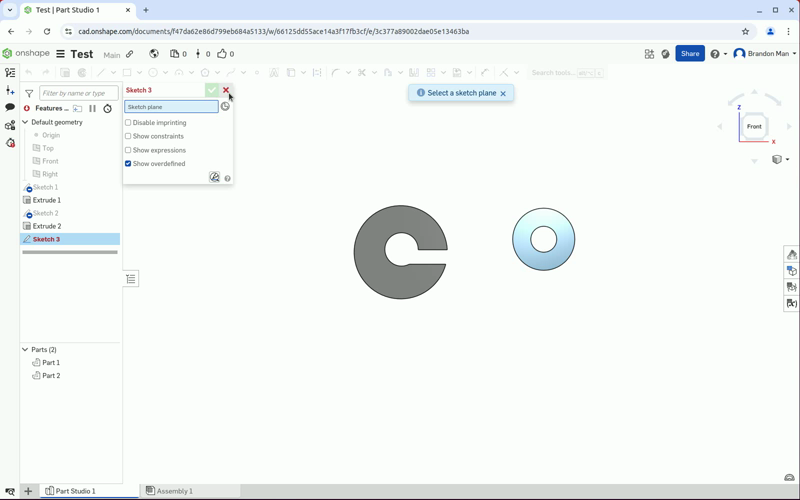
mouse_move(73, 163)
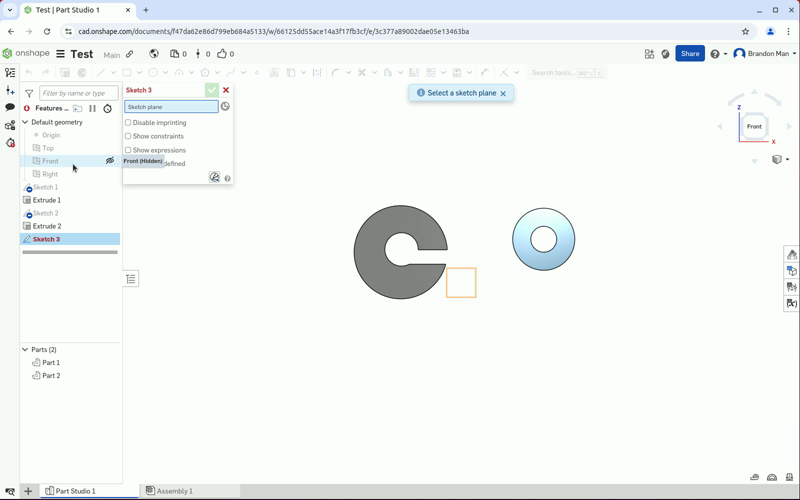
click(73, 163)
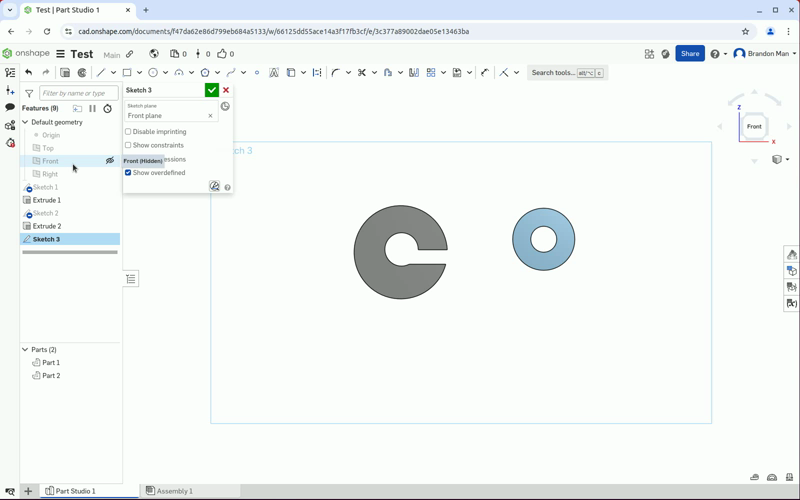
mouse_move(73, 352)
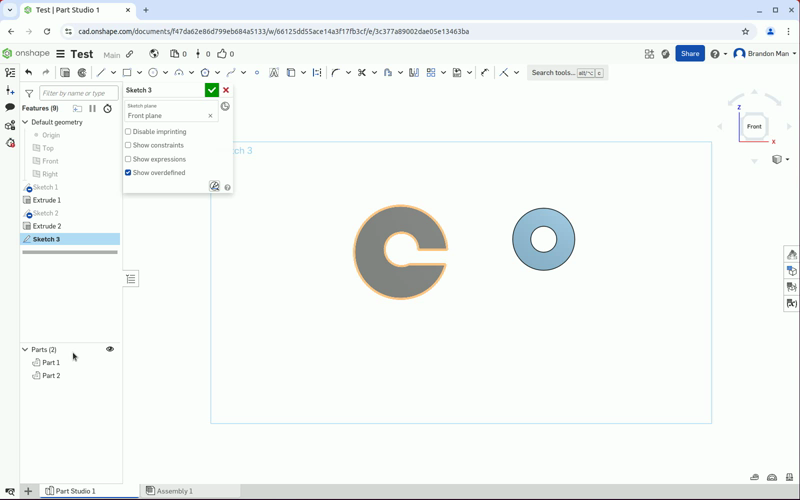
key(y)
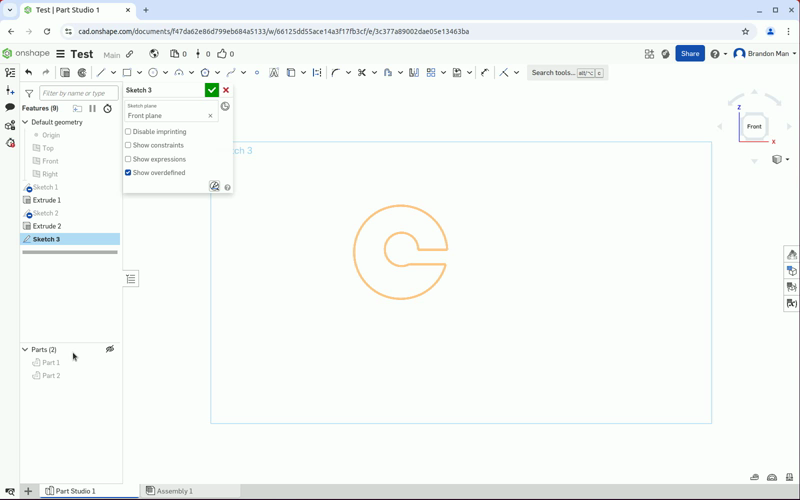
key(a)
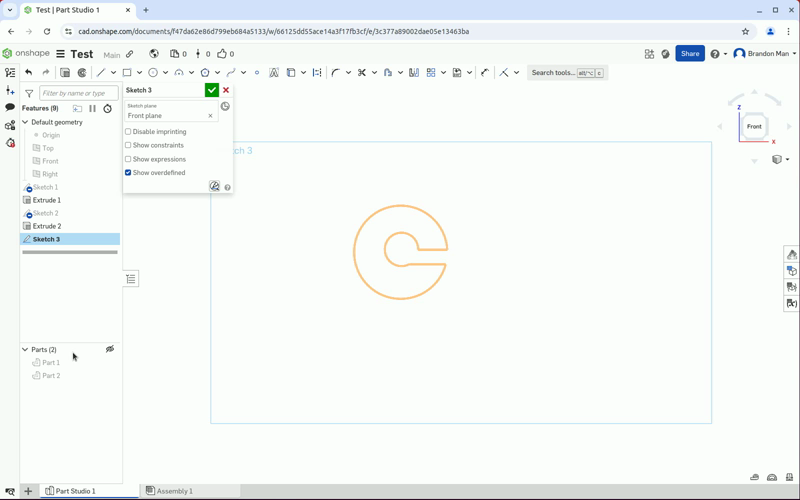
key_down(shift)
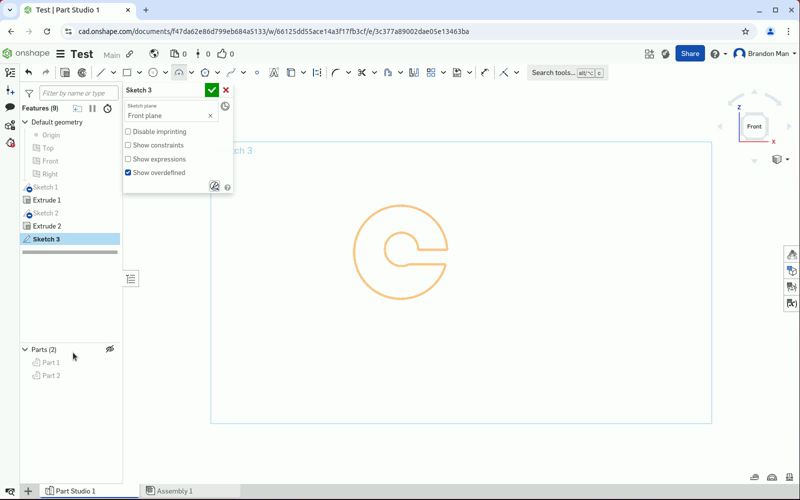
mouse_move(418, 207)
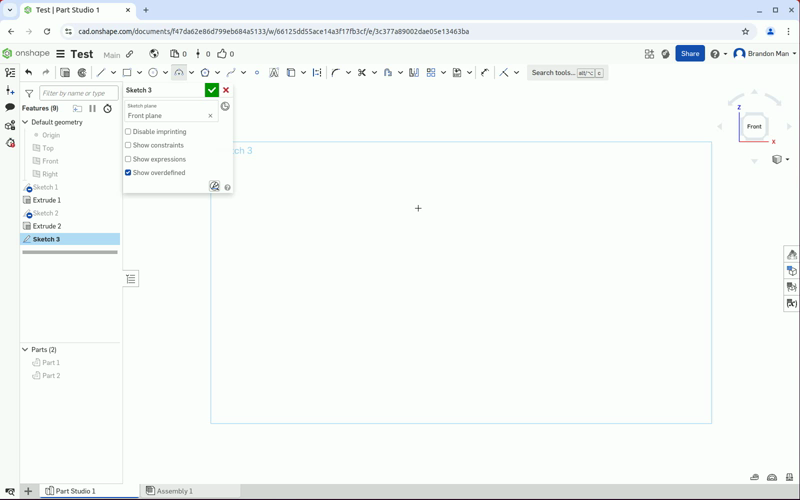
click(418, 207)
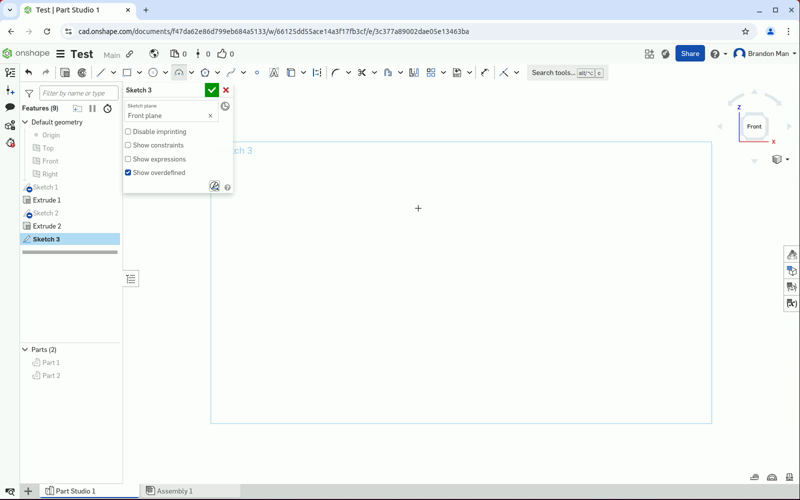
key_up(shift)
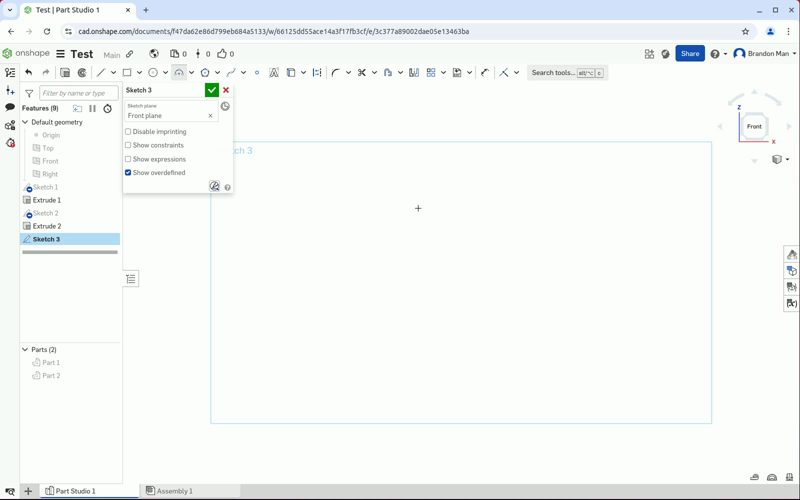
key_down(shift)
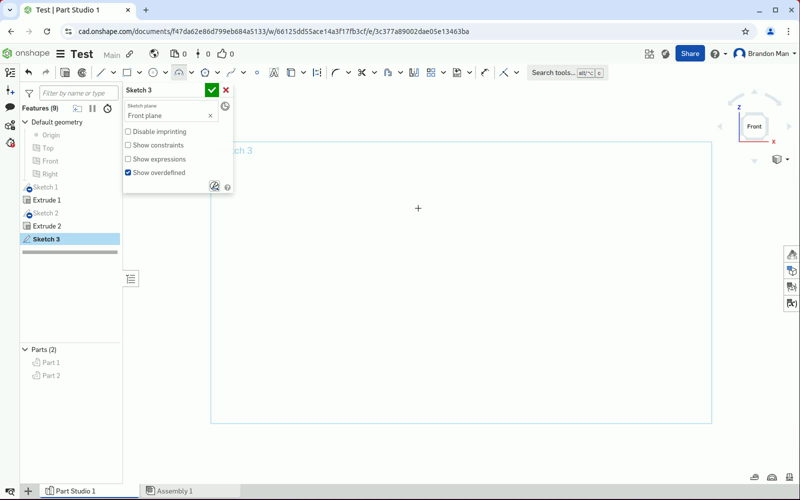
mouse_move(447, 250)
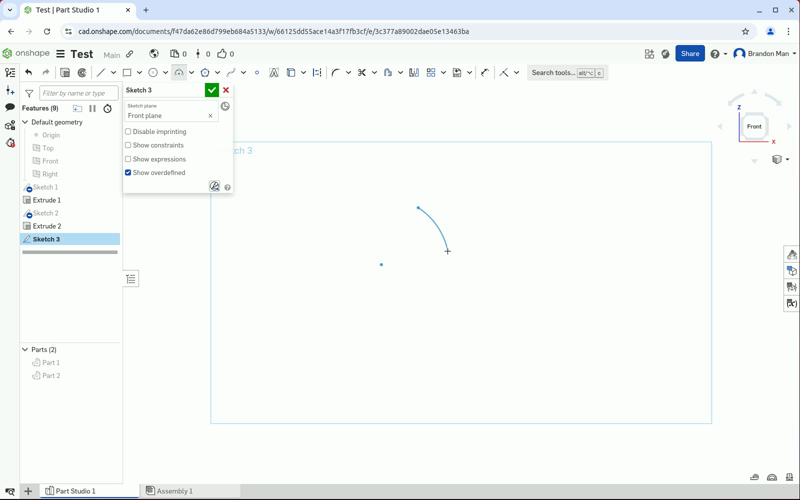
click(447, 250)
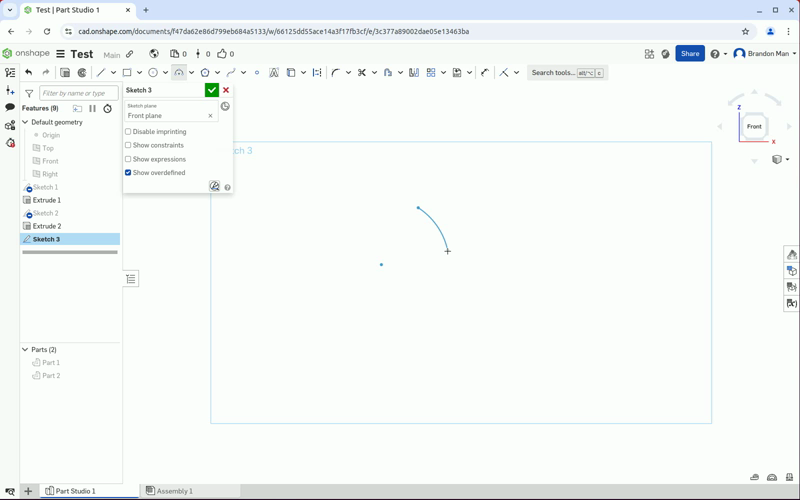
mouse_move(439, 224)
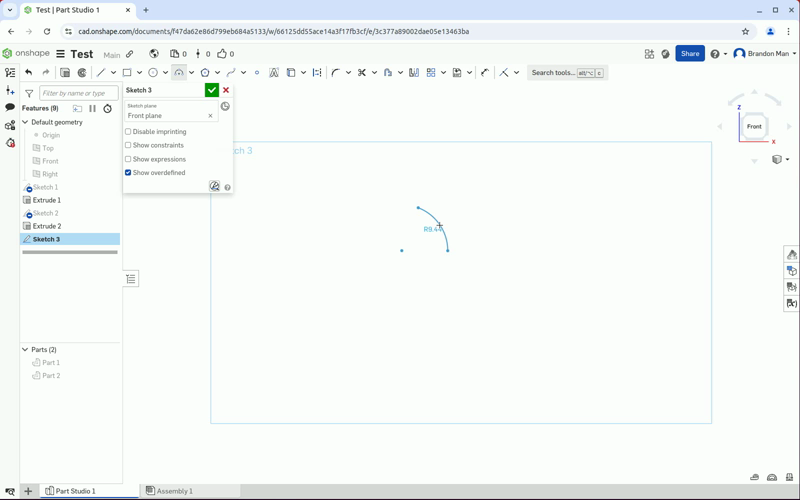
click(439, 224)
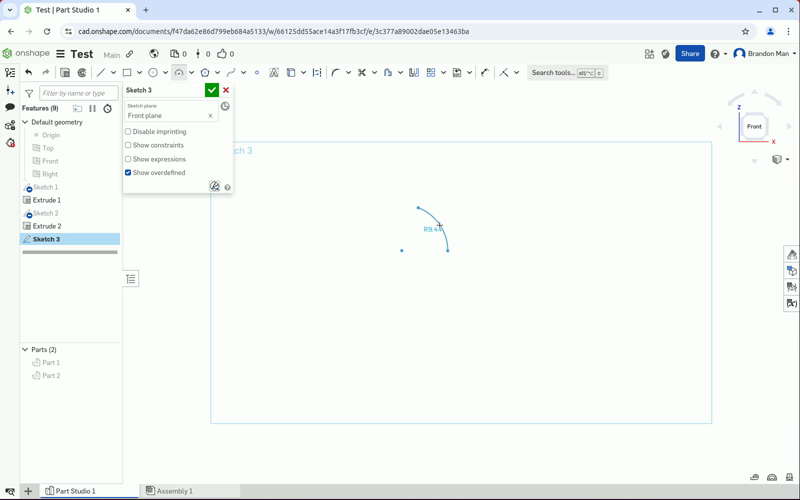
key_up(shift)
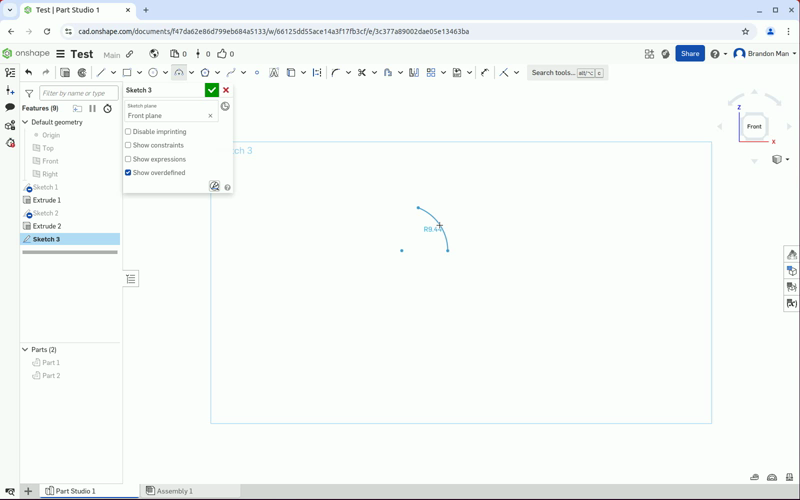
key(esc)
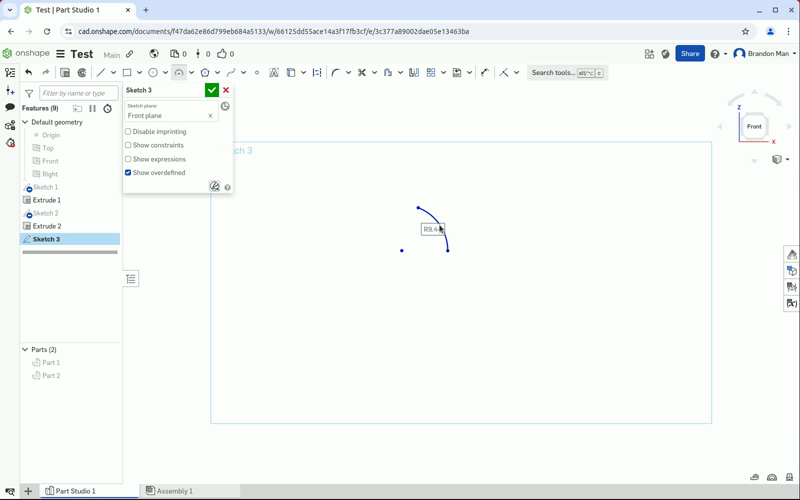
key(l)
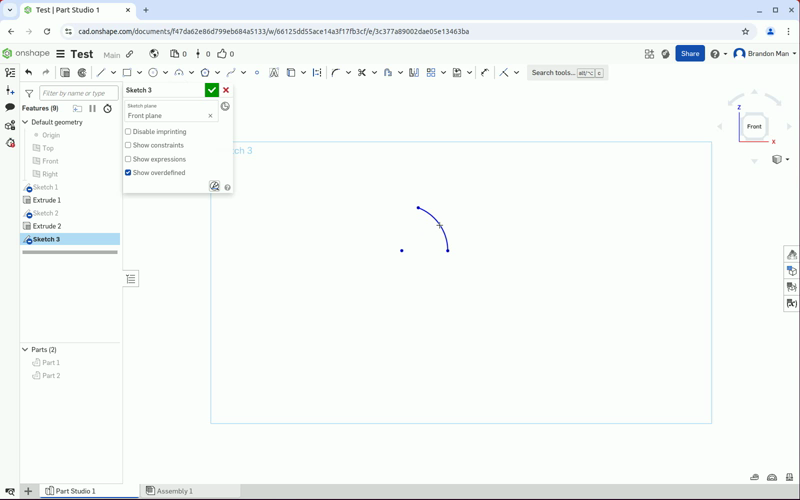
mouse_move(447, 250)
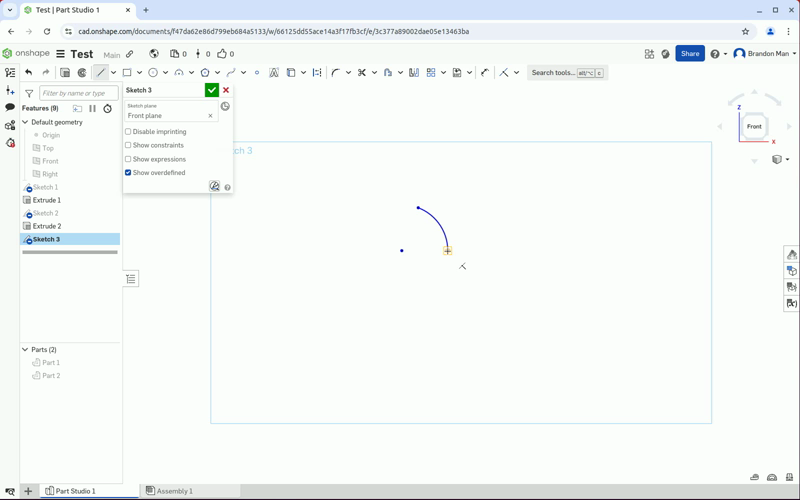
click(447, 250)
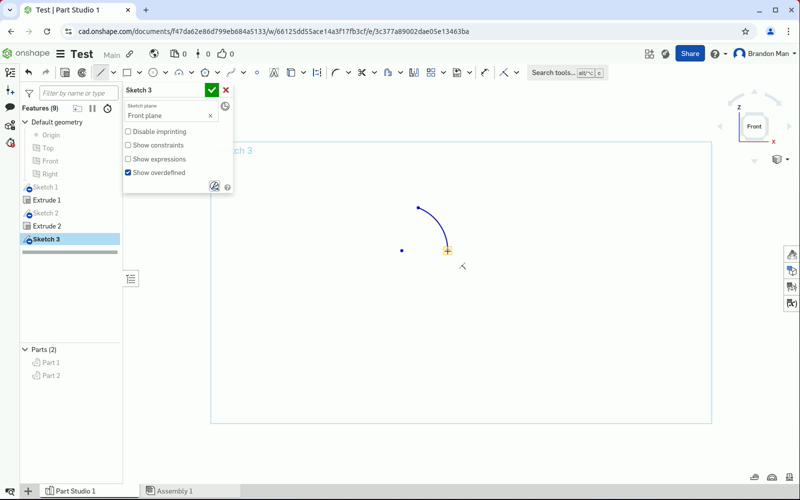
key_down(shift)
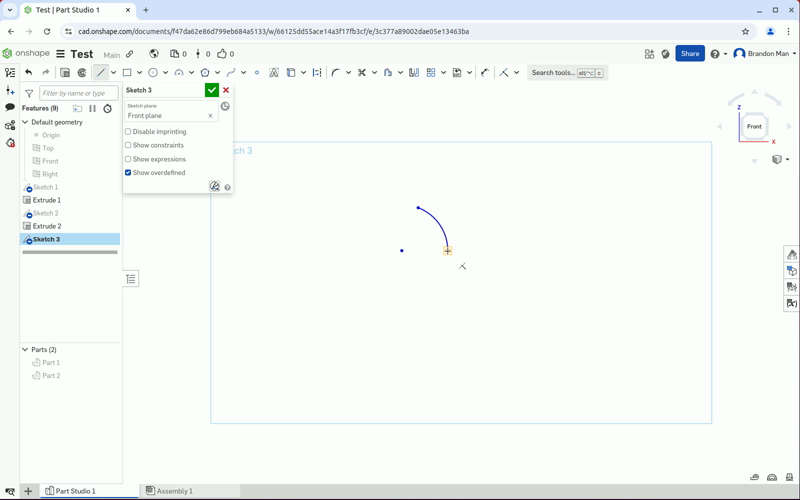
mouse_move(477, 250)
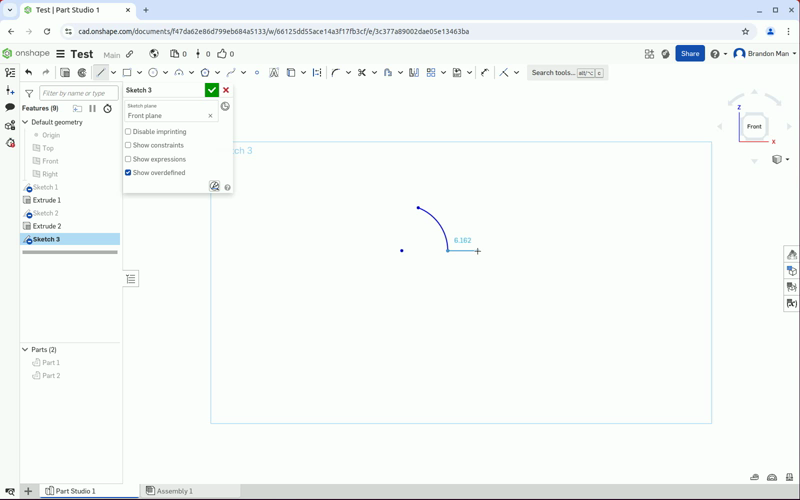
mouse_move(474, 250)
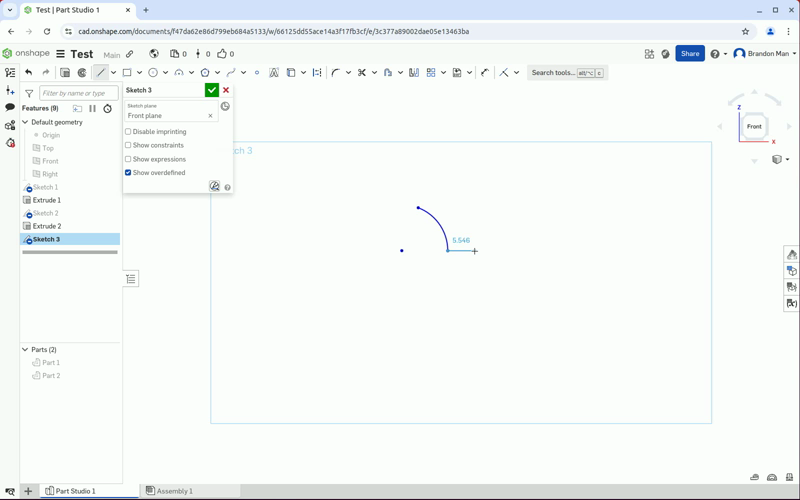
click(474, 250)
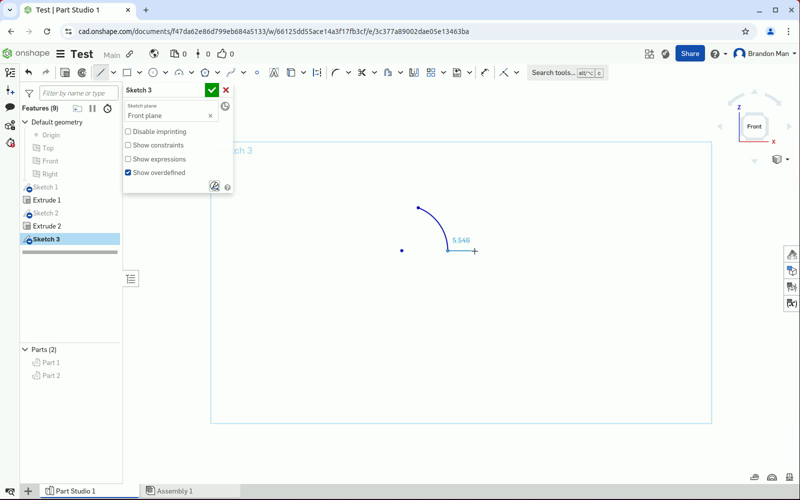
key_up(shift)
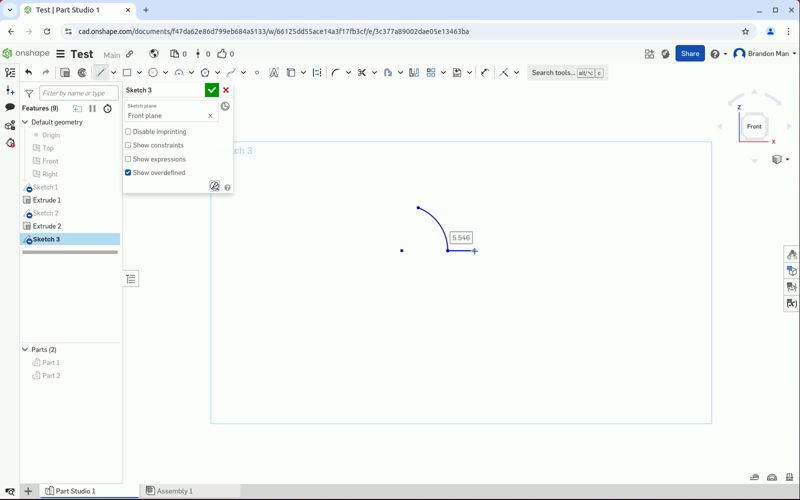
key_down(shift)
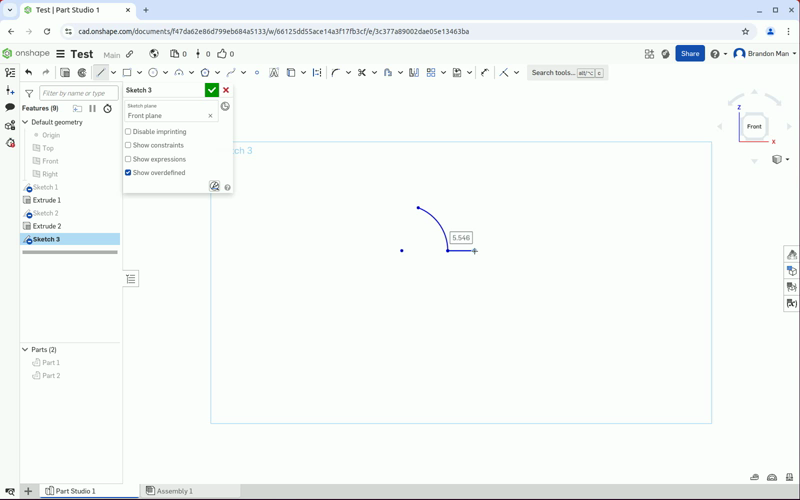
mouse_move(504, 250)
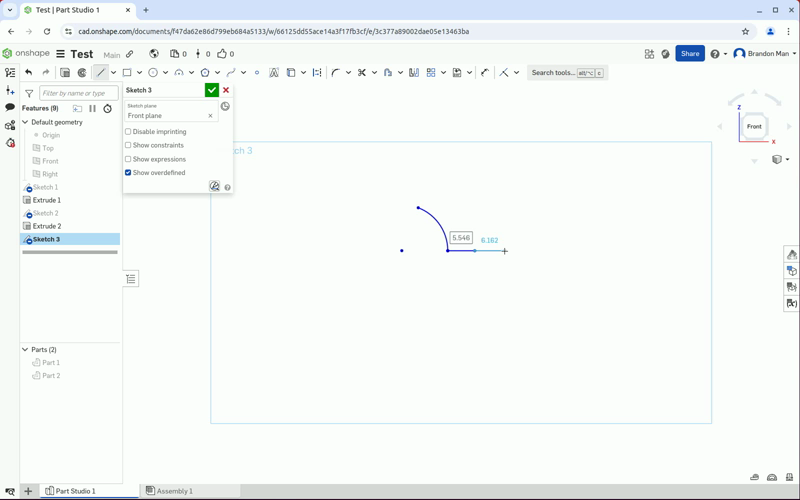
mouse_move(474, 264)
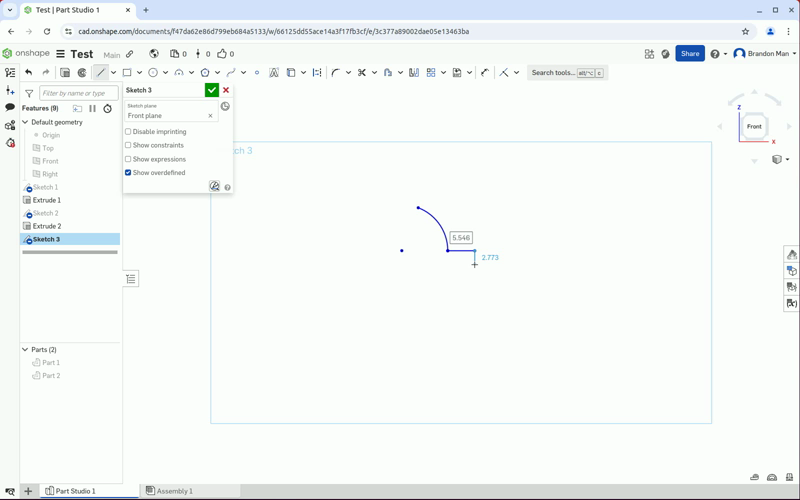
click(474, 264)
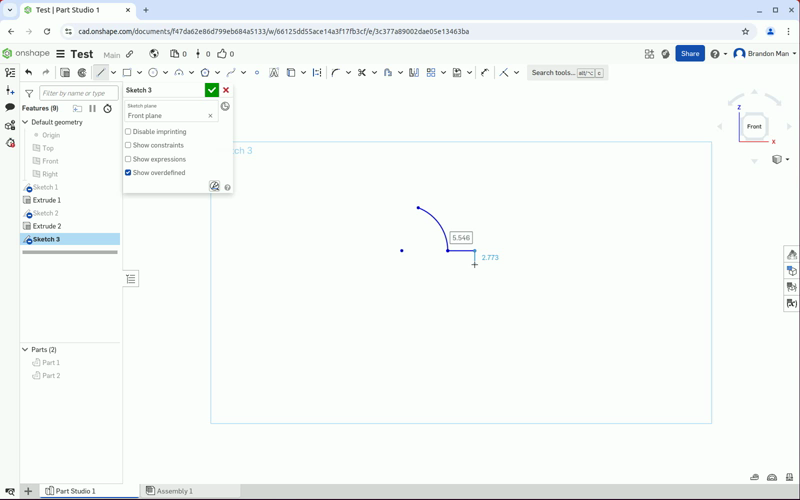
key_up(shift)
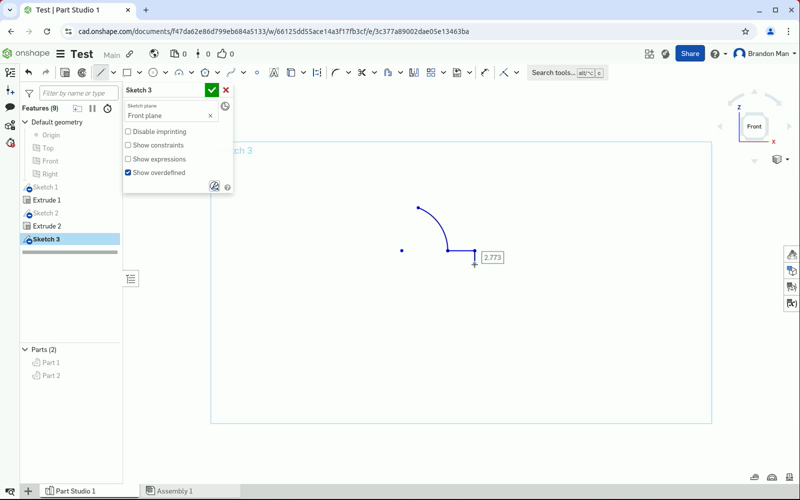
key_down(shift)
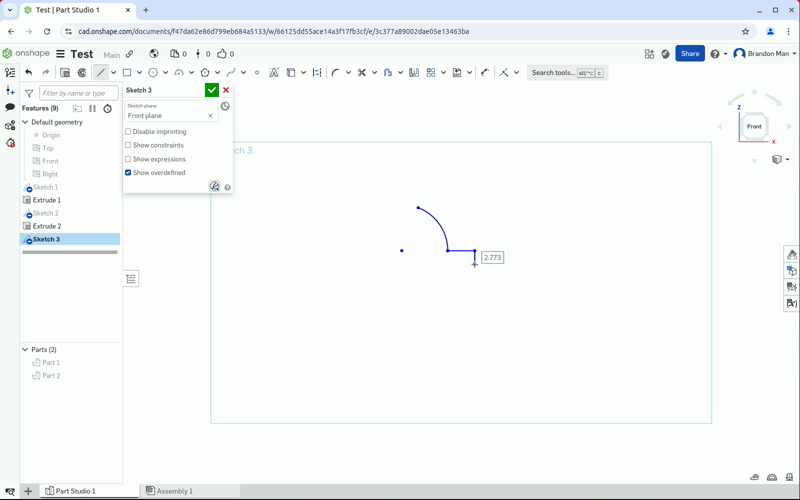
mouse_move(504, 264)
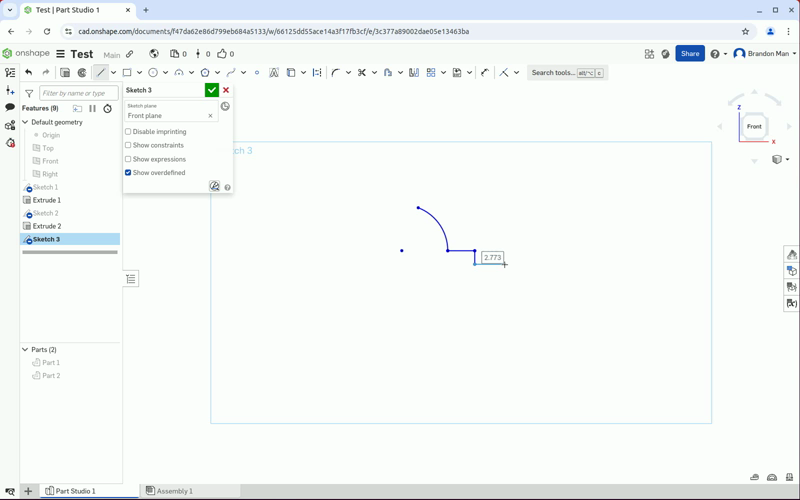
mouse_move(445, 264)
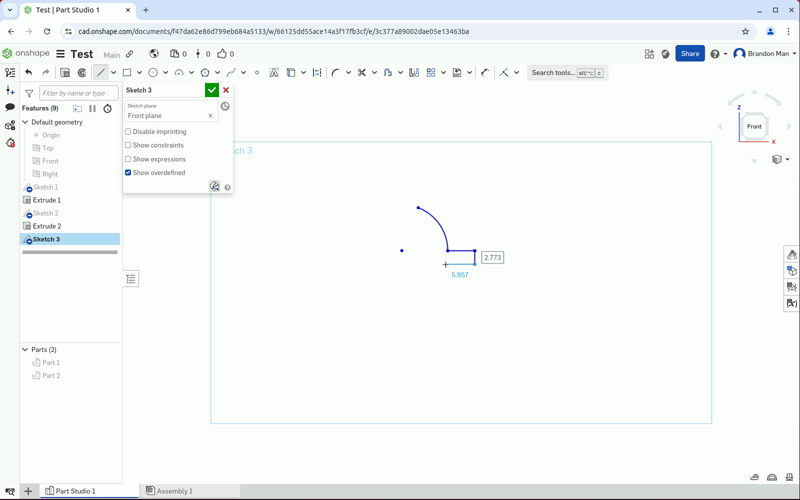
click(445, 264)
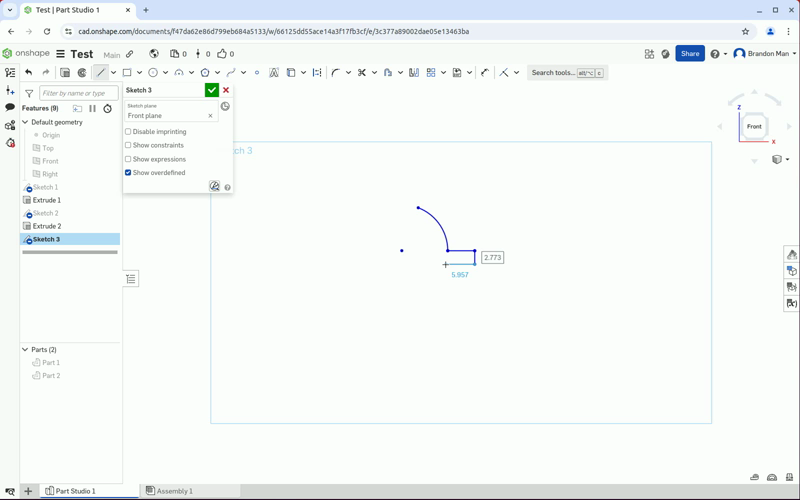
key_up(shift)
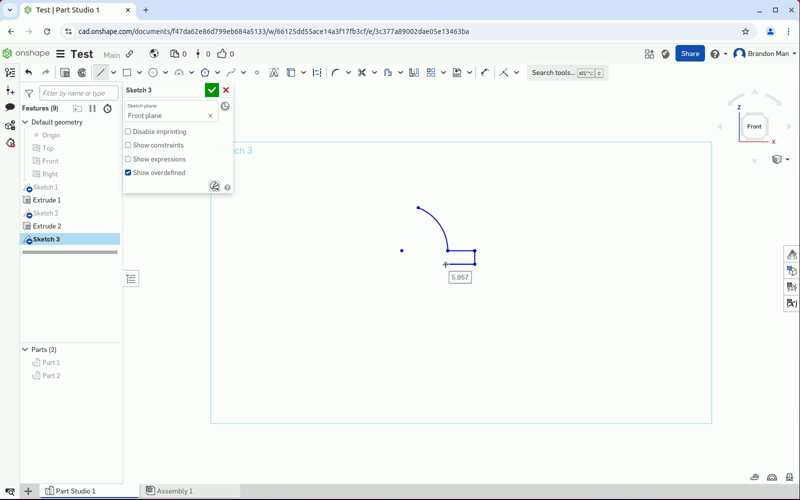
key(esc)
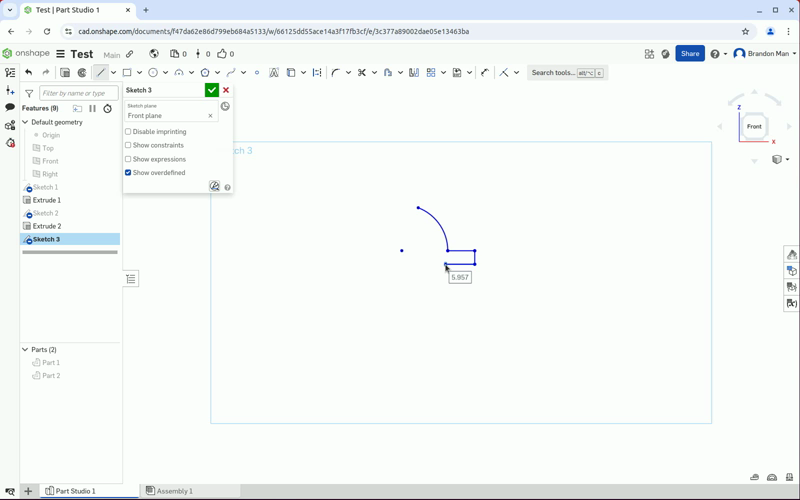
key(a)
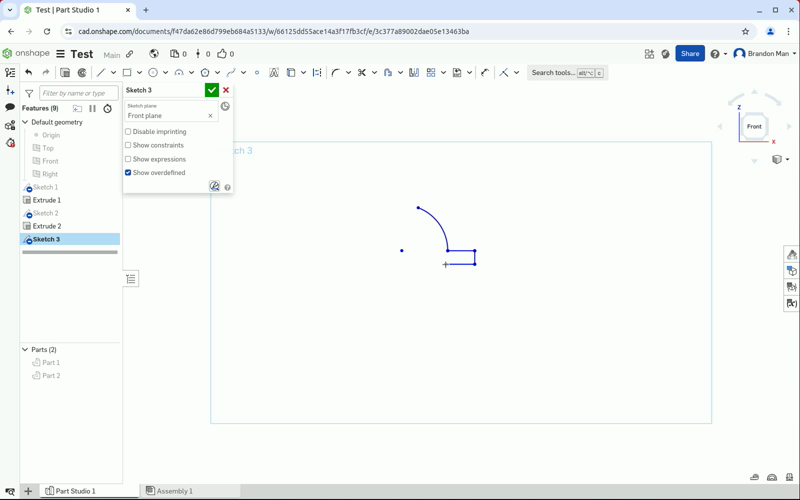
mouse_move(445, 264)
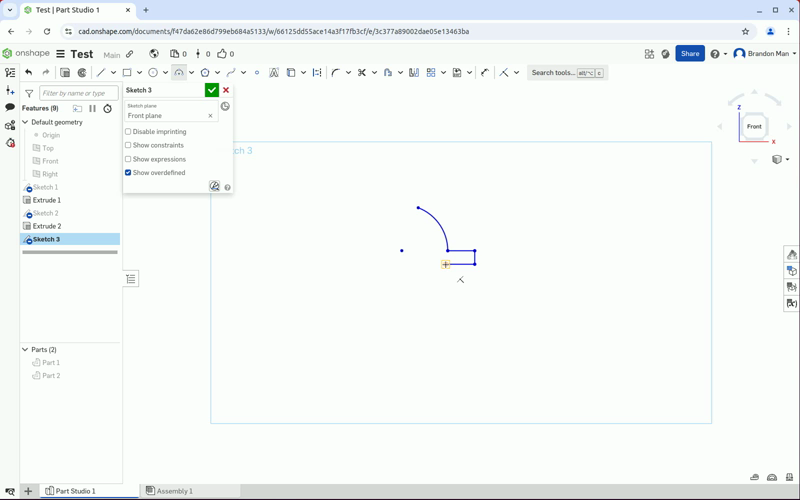
click(445, 264)
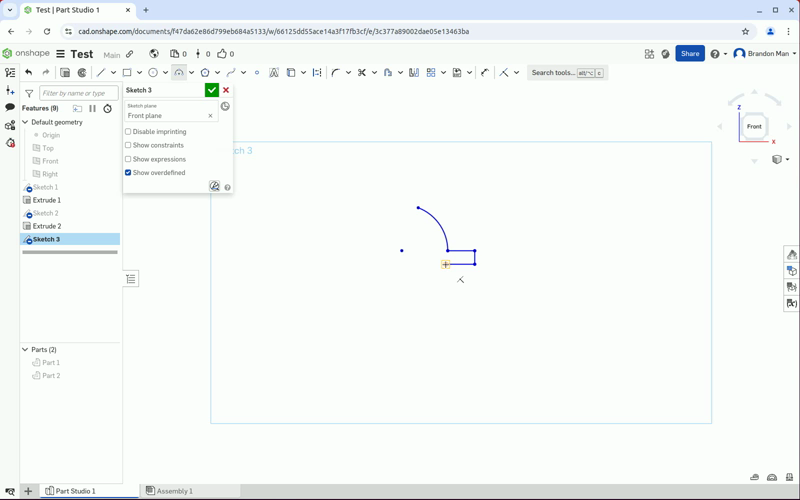
key_down(shift)
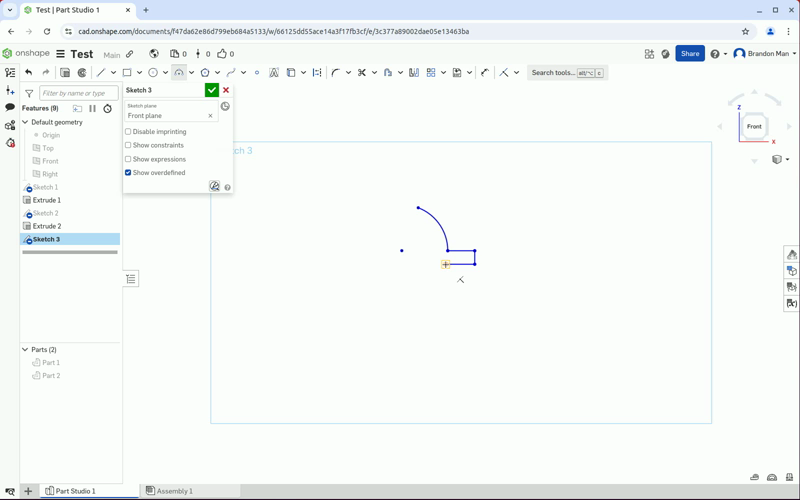
mouse_move(424, 289)
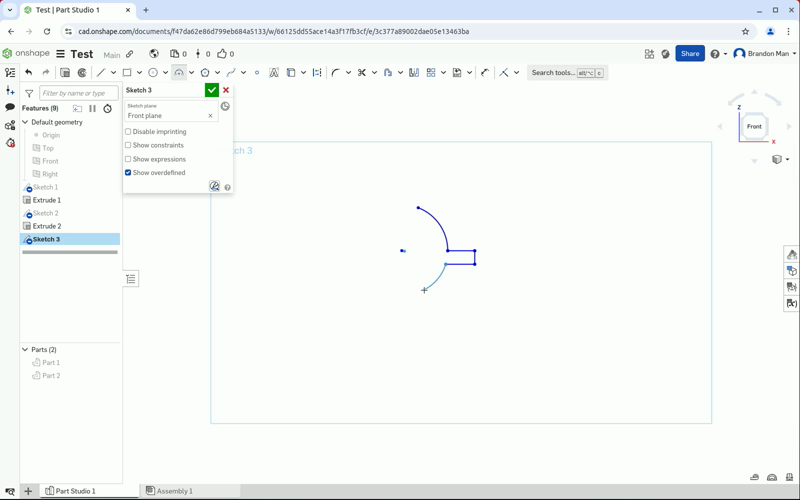
click(424, 289)
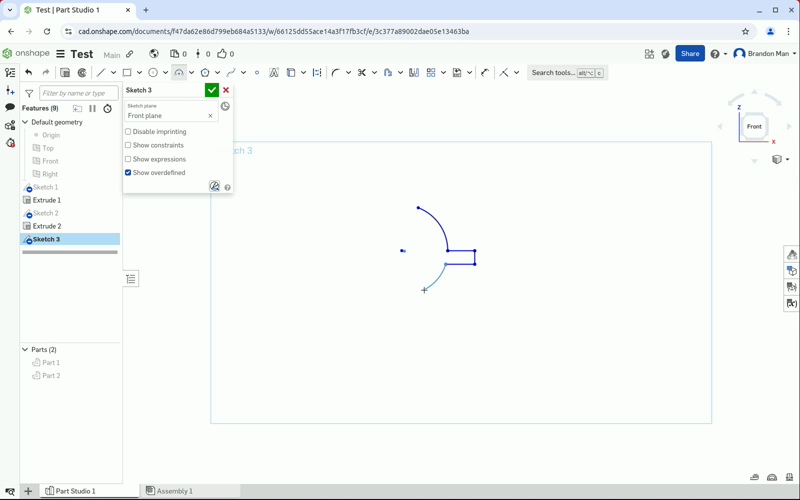
mouse_move(437, 279)
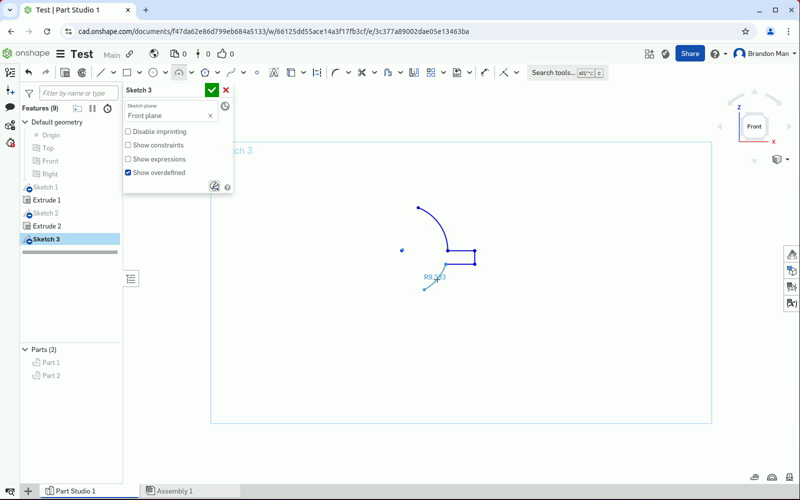
click(437, 279)
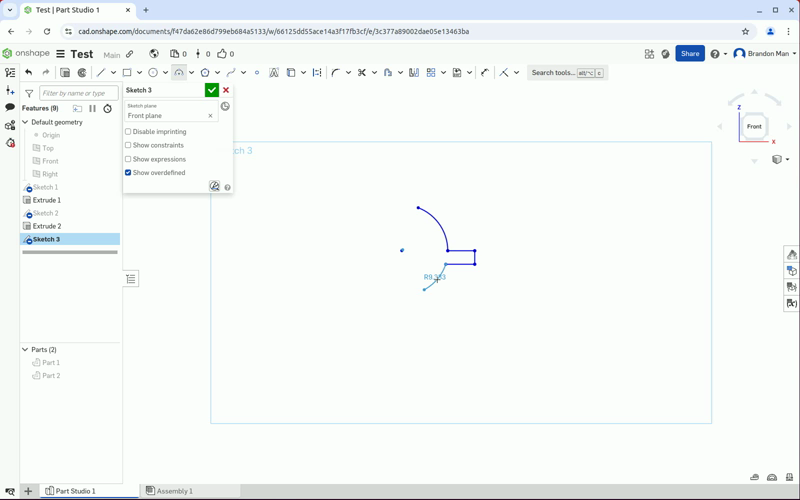
key_up(shift)
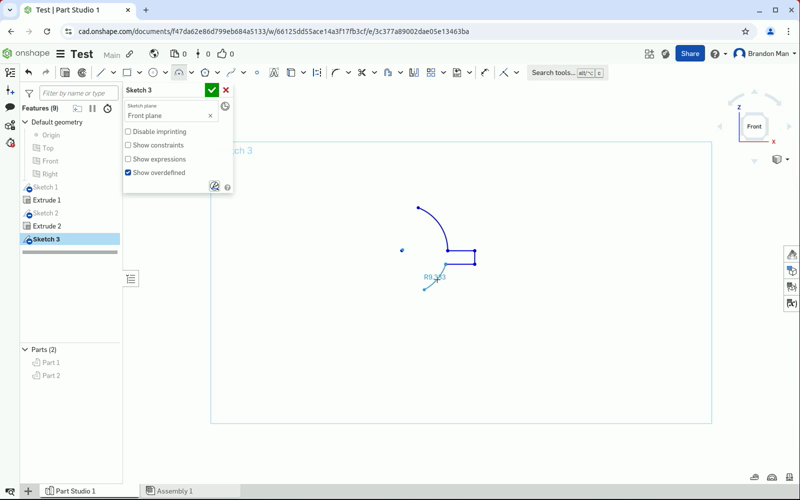
key(esc)
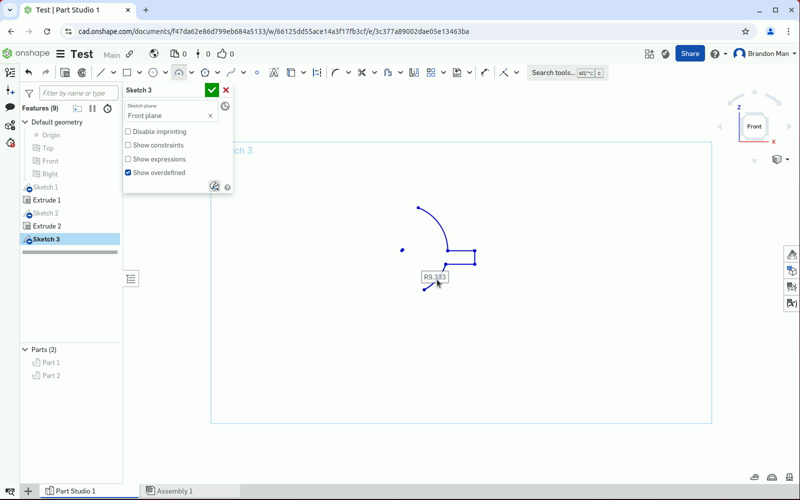
key(l)
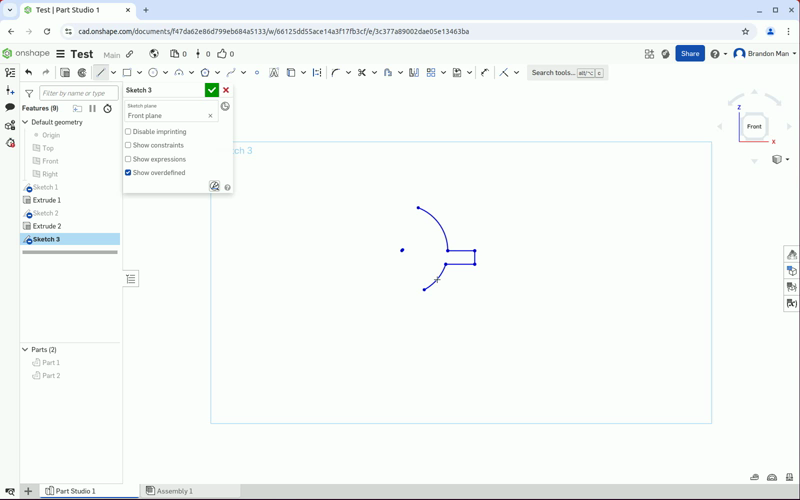
mouse_move(424, 289)
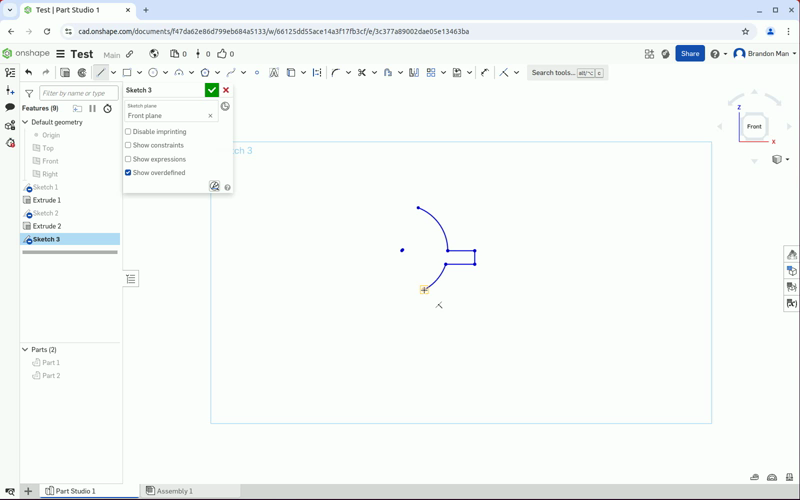
click(424, 289)
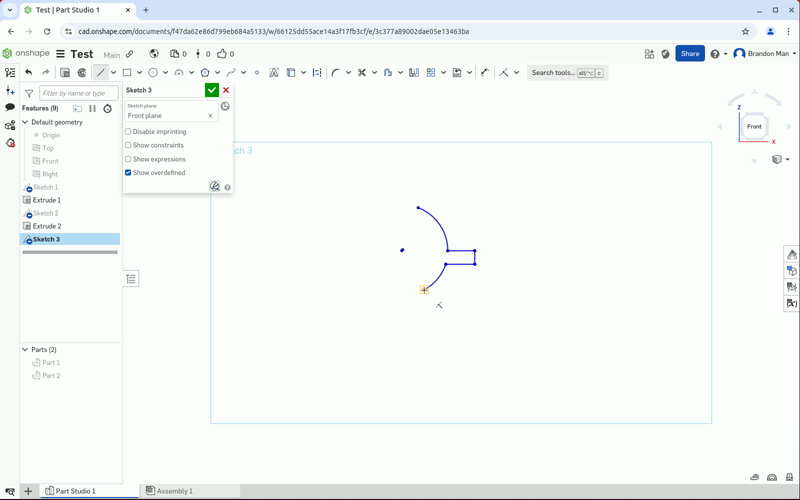
key_down(shift)
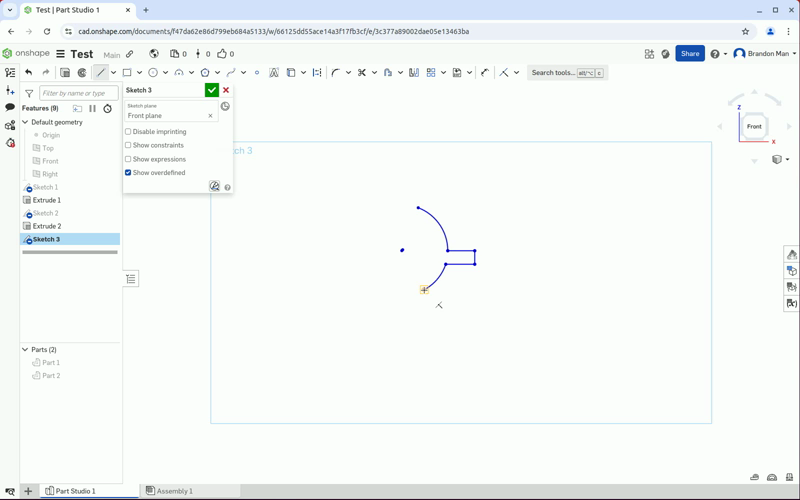
mouse_move(525, 264)
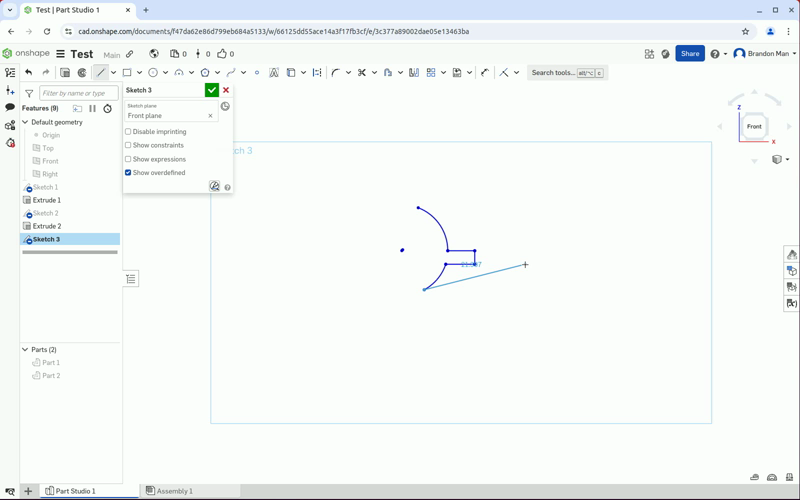
click(525, 264)
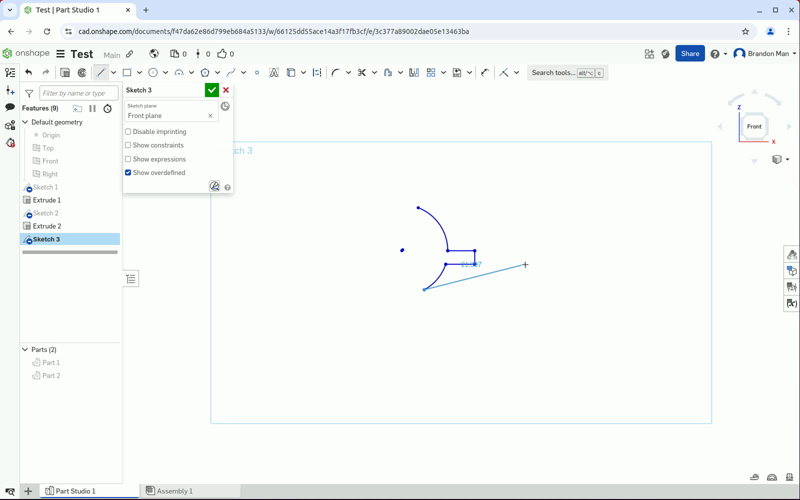
key_up(shift)
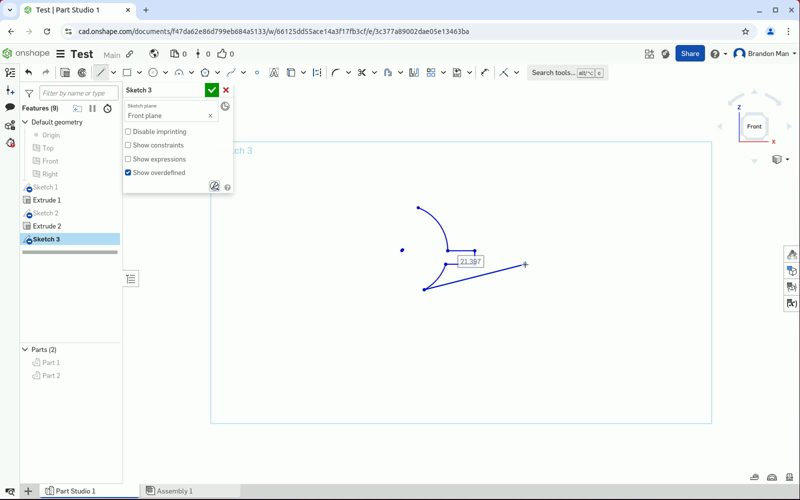
key(esc)
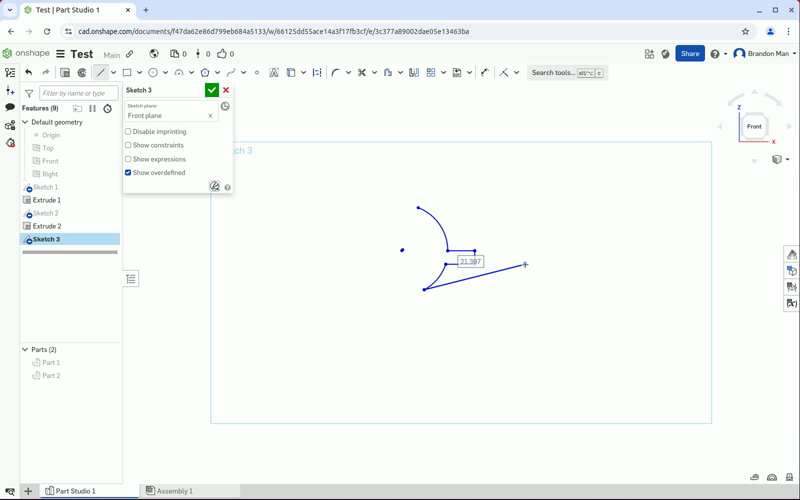
key(a)
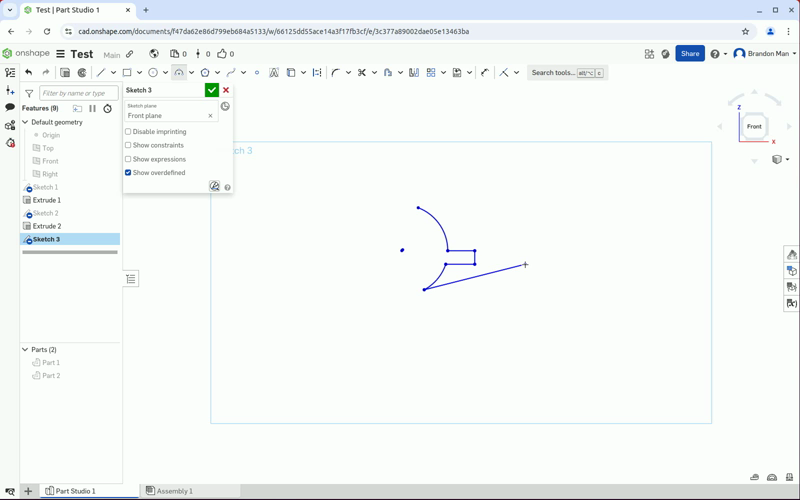
mouse_move(525, 264)
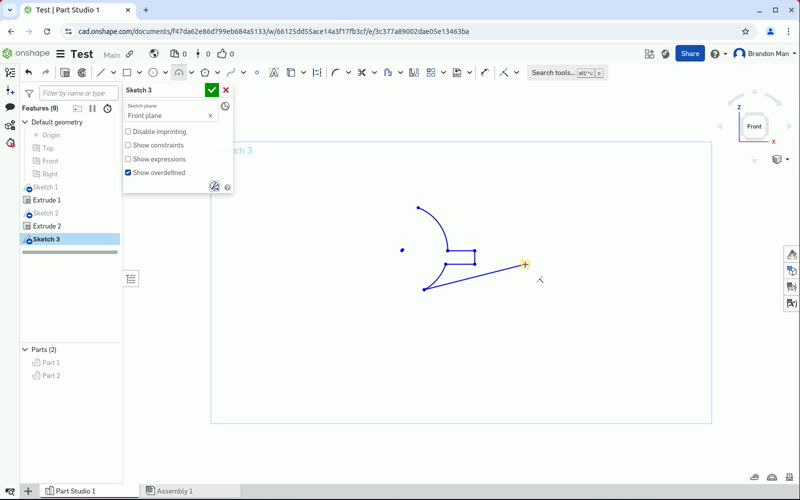
click(525, 264)
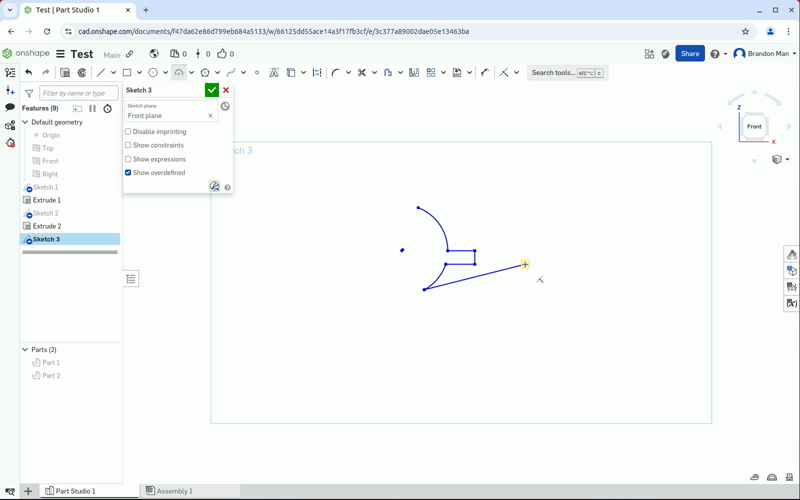
key_down(shift)
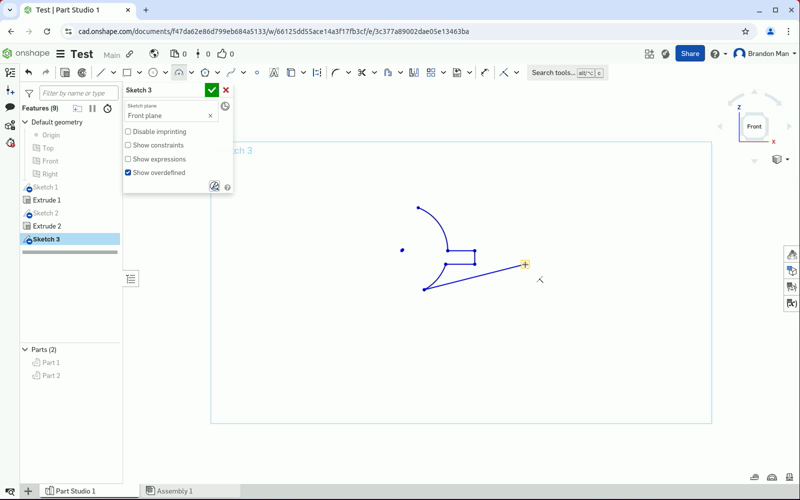
mouse_move(525, 215)
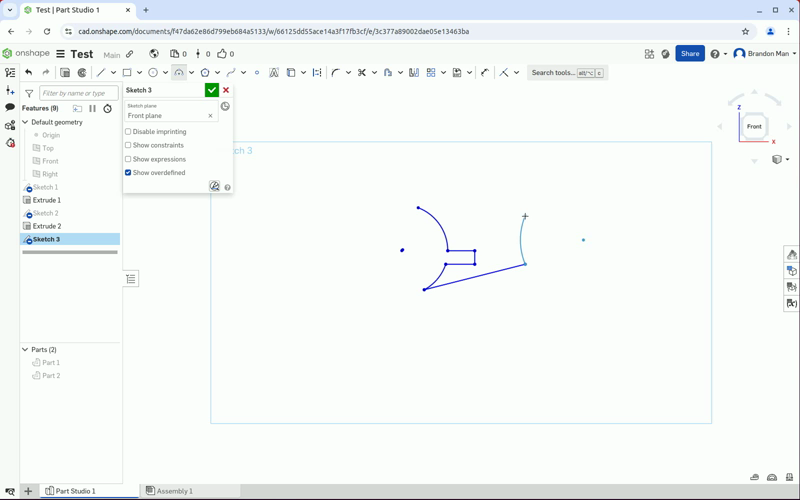
click(525, 215)
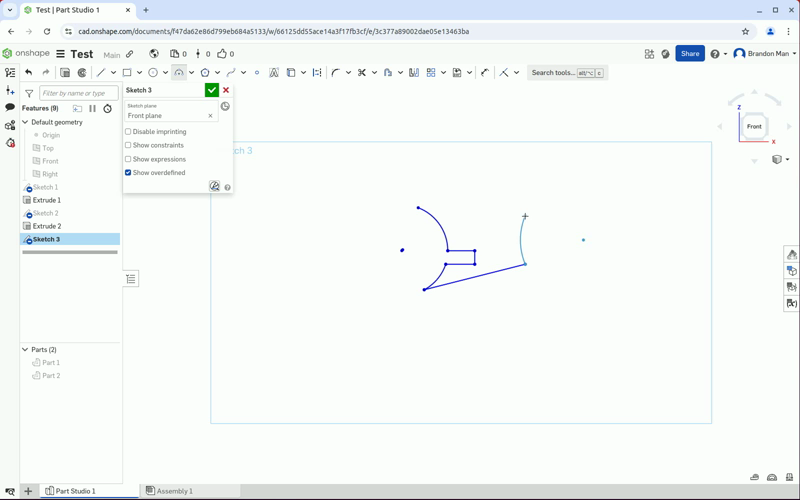
mouse_move(513, 240)
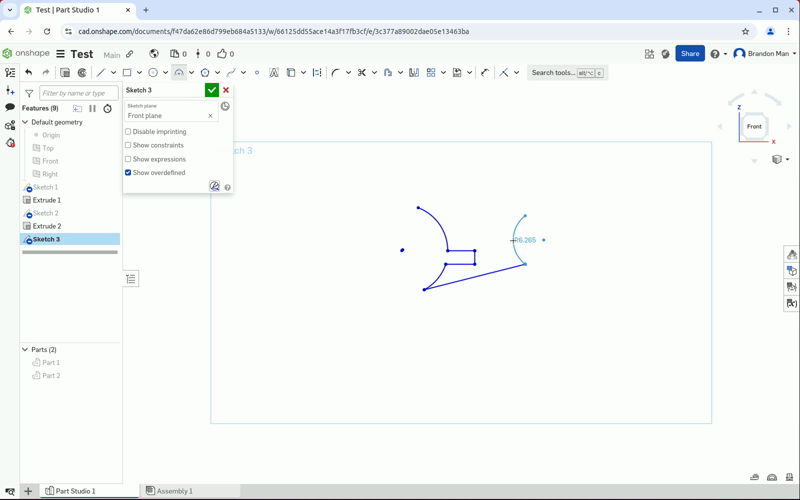
click(513, 240)
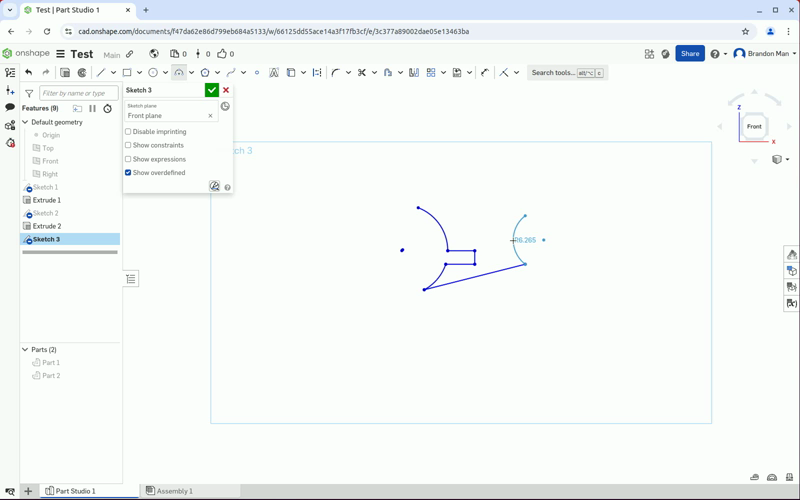
key_up(shift)
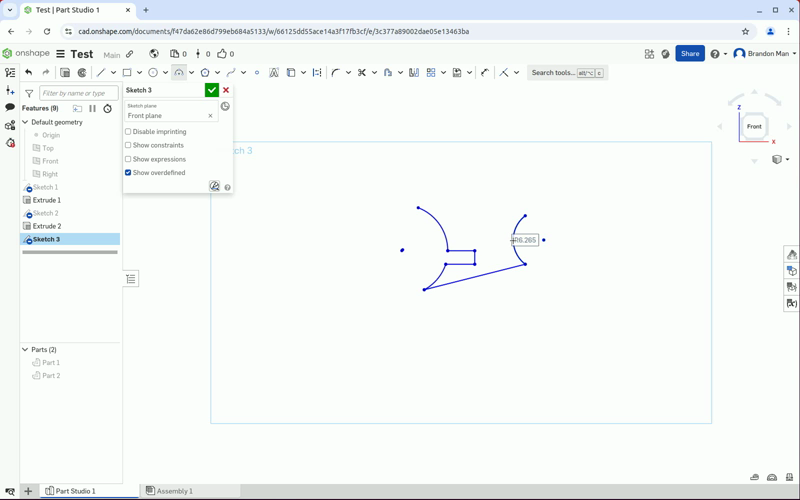
key(esc)
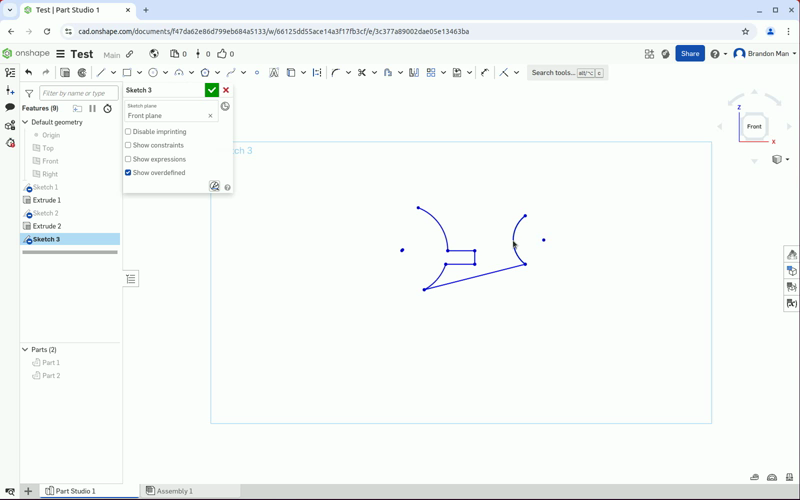
key(l)
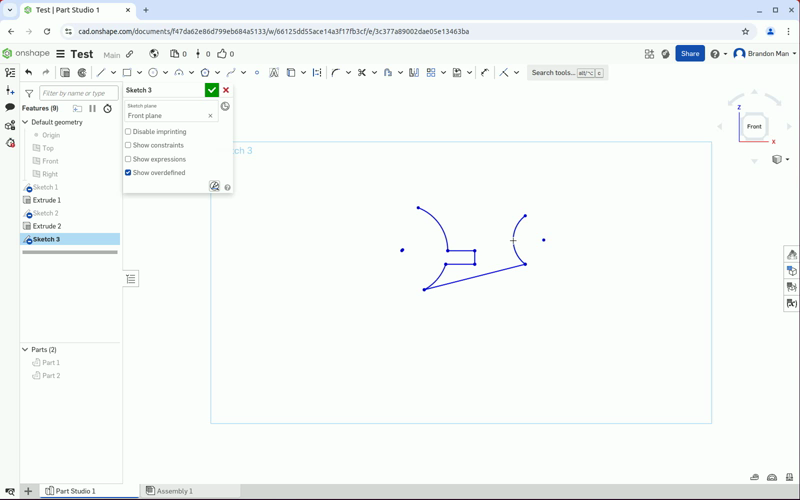
mouse_move(525, 215)
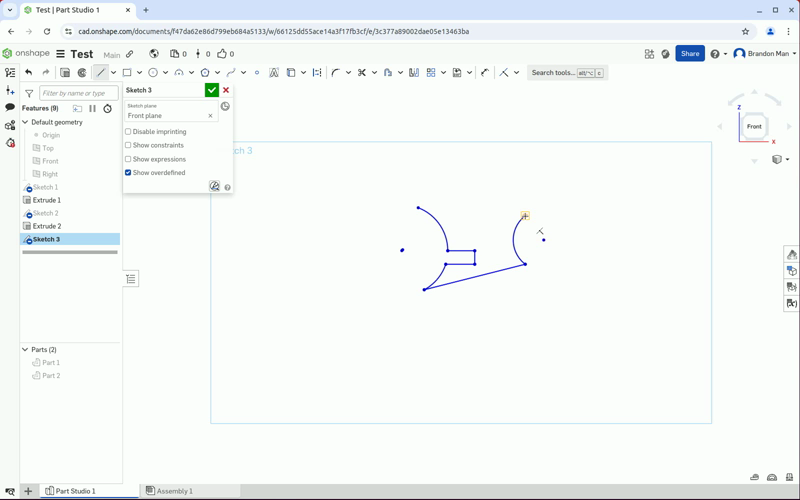
click(525, 215)
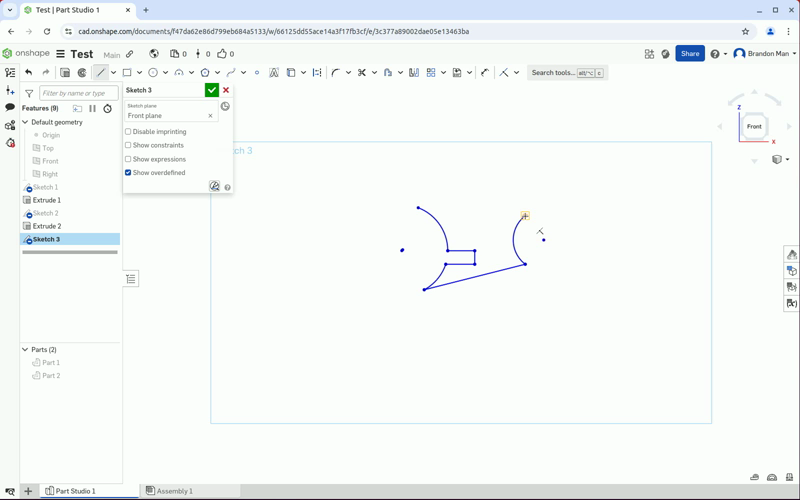
key_down(shift)
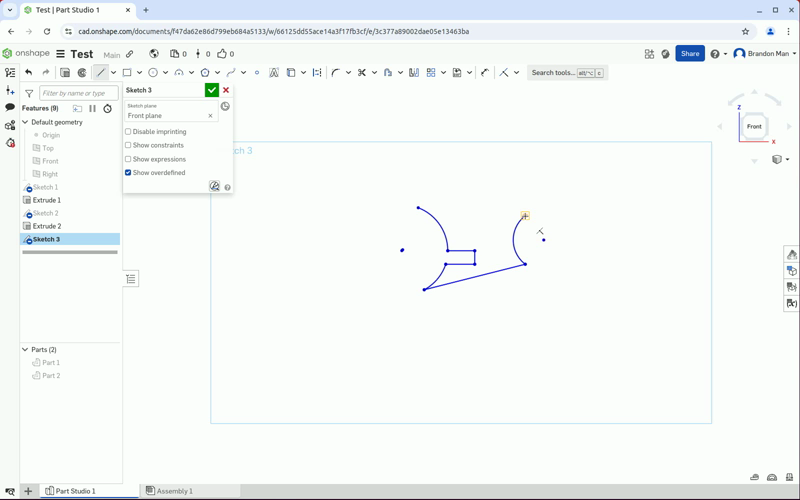
mouse_move(418, 207)
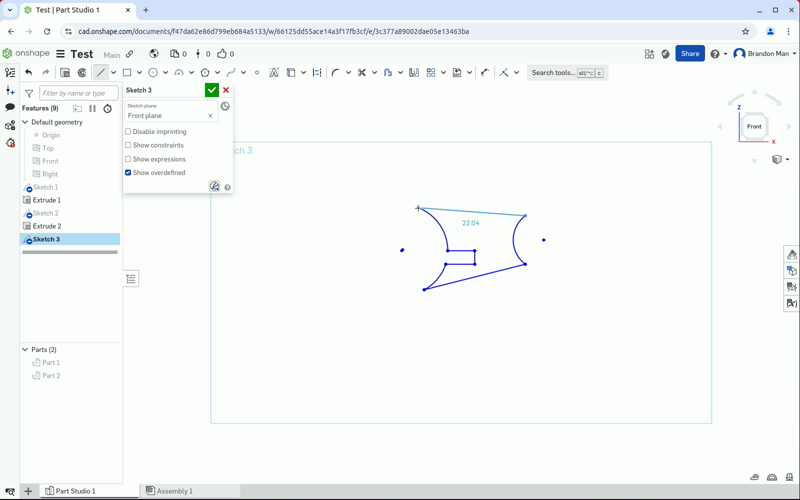
key_up(shift)
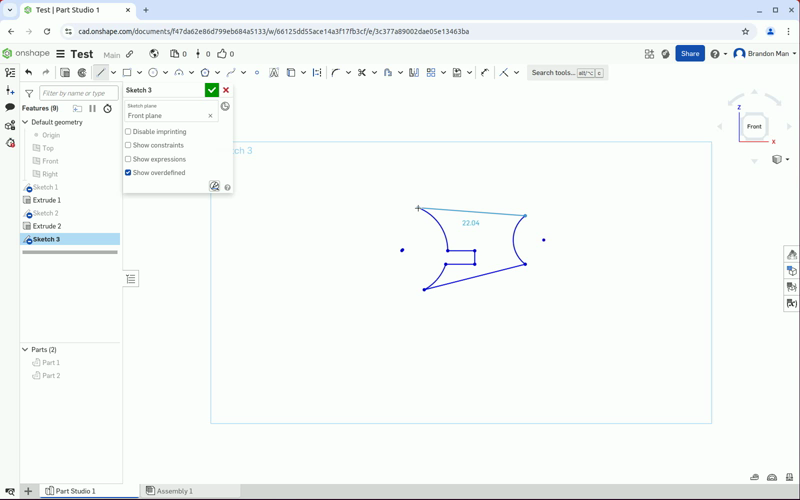
click(418, 207)
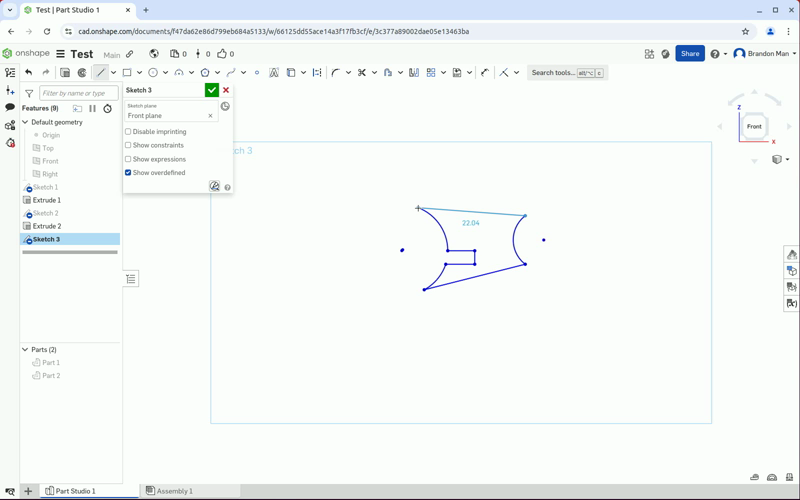
key(esc)
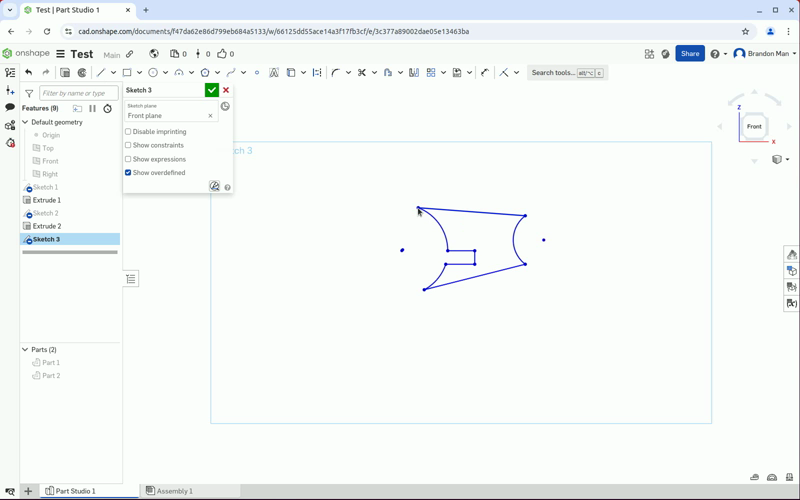
mouse_move(493, 267)
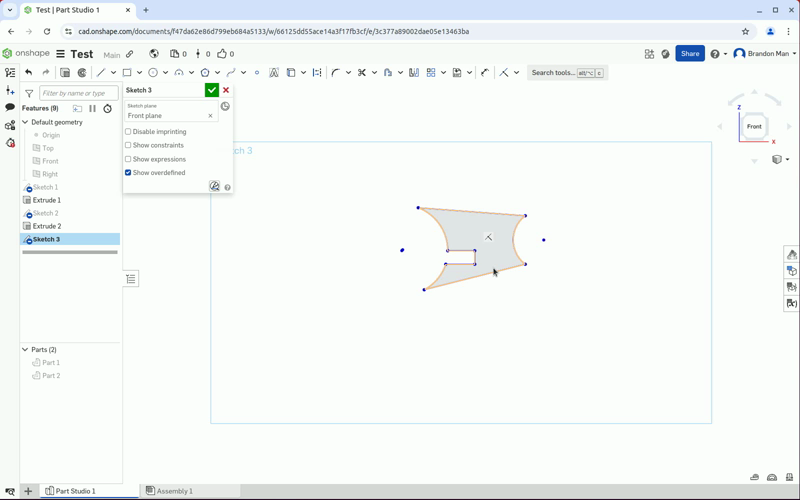
click(493, 267)
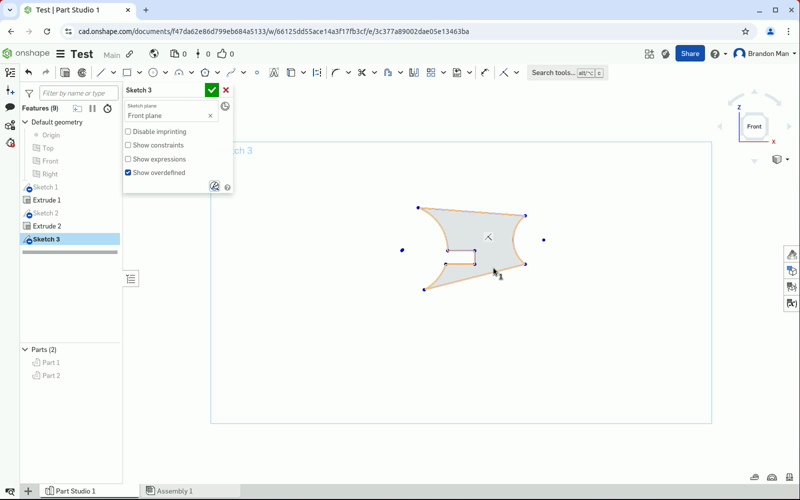
mouse_move(73, 352)
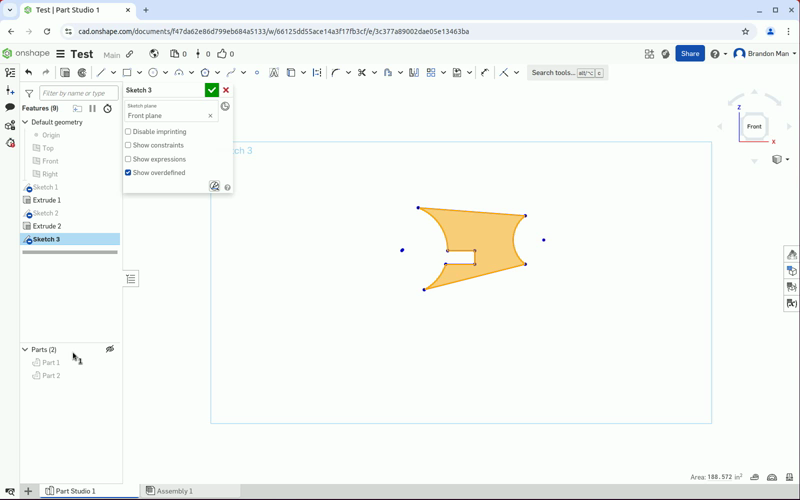
key(shift+y)
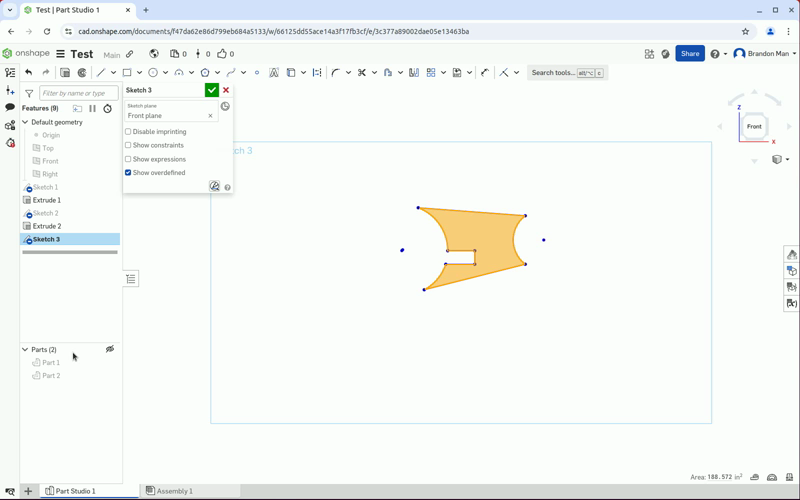
key(shift+e)
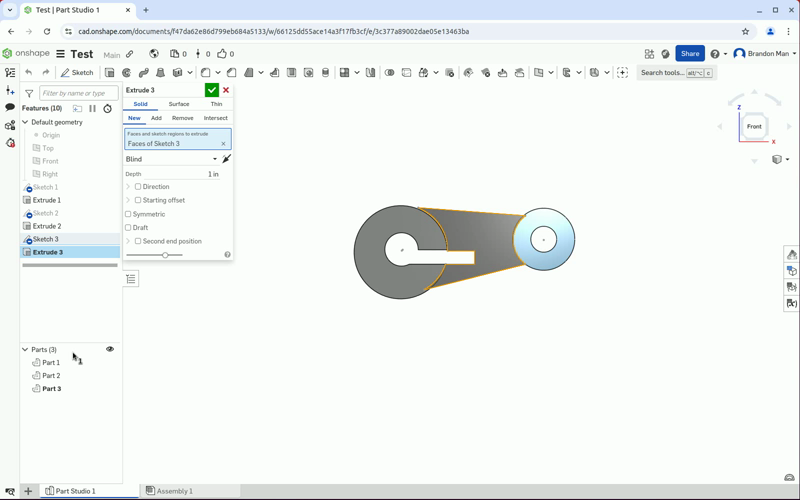
mouse_move(143, 106)
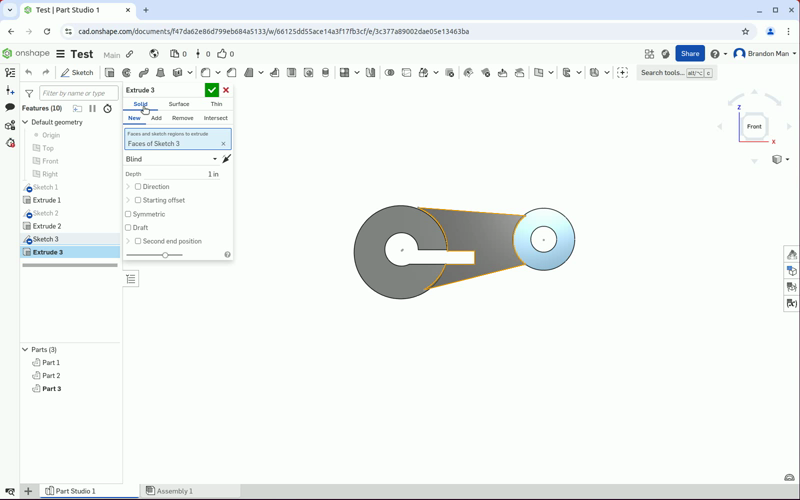
click(143, 106)
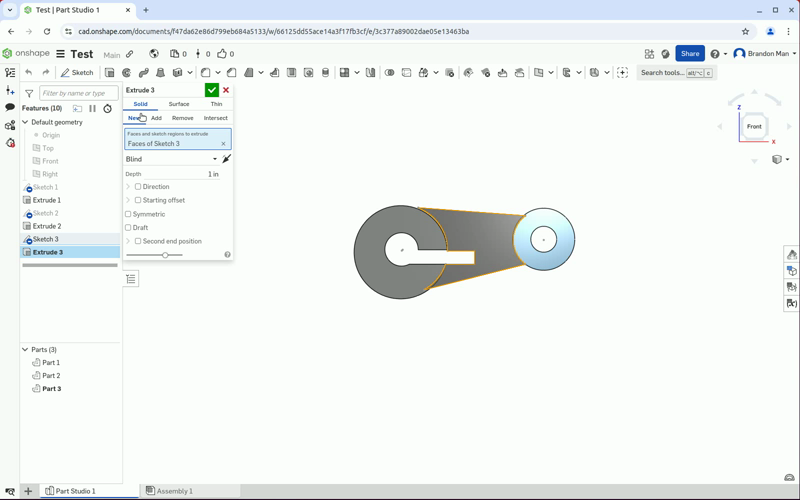
mouse_move(137, 120)
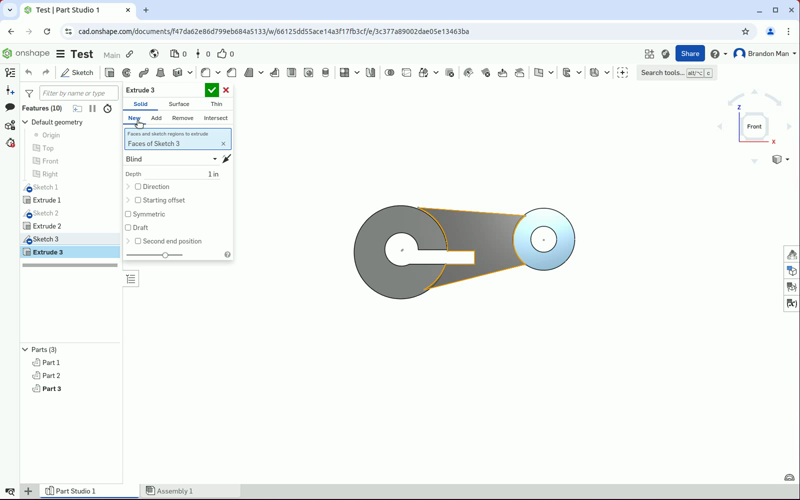
click(137, 120)
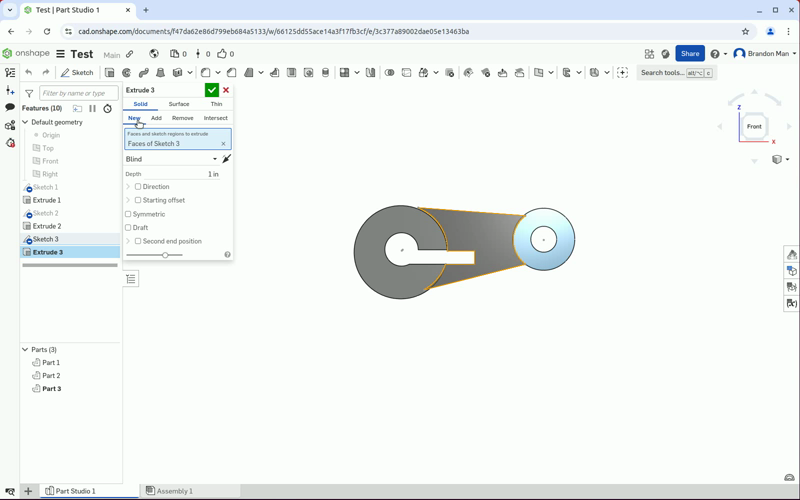
key(tab, 4)
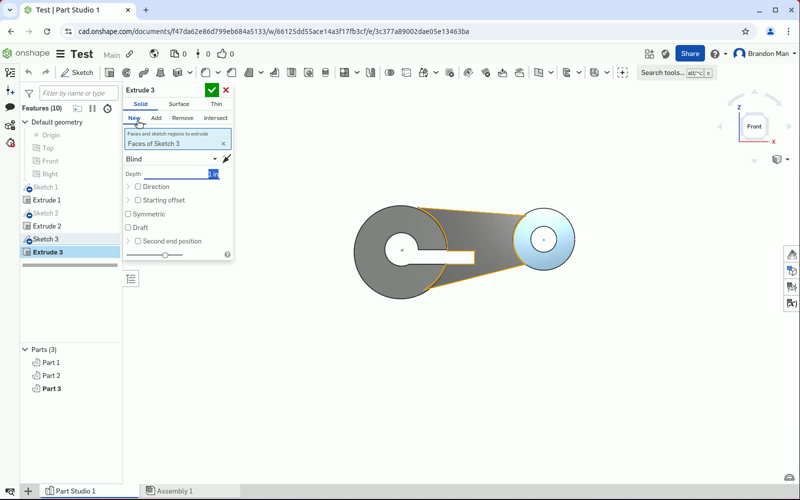
text(10.11)
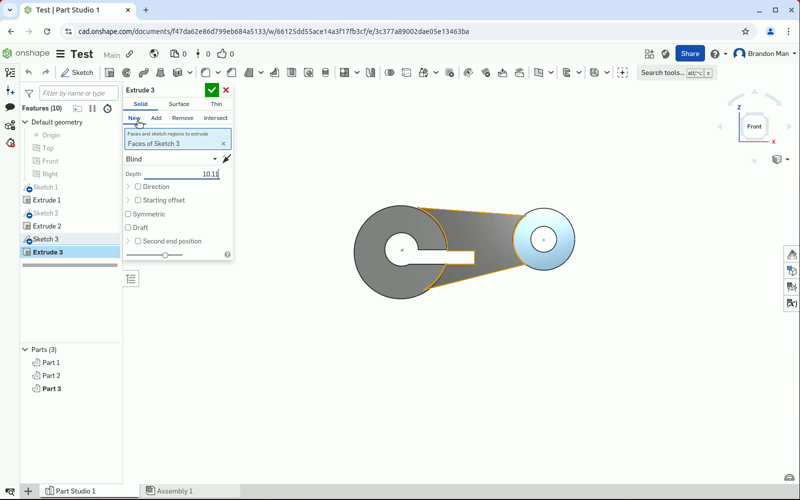
key(enter)
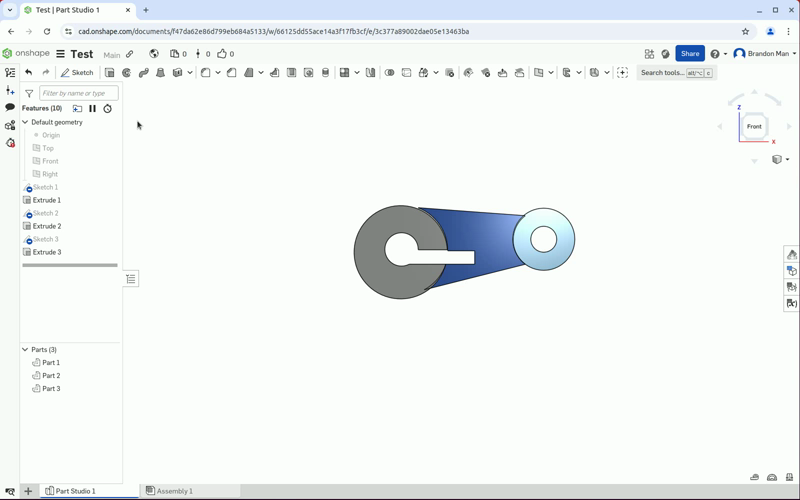
key(shift+h)
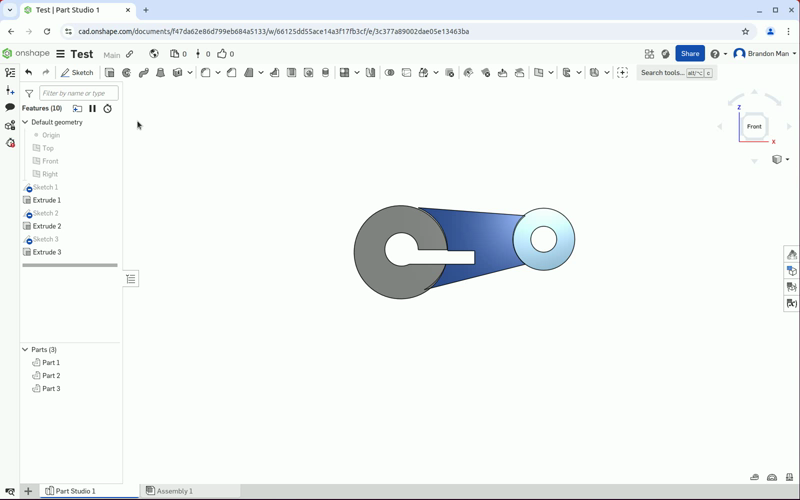
key(shift+h)
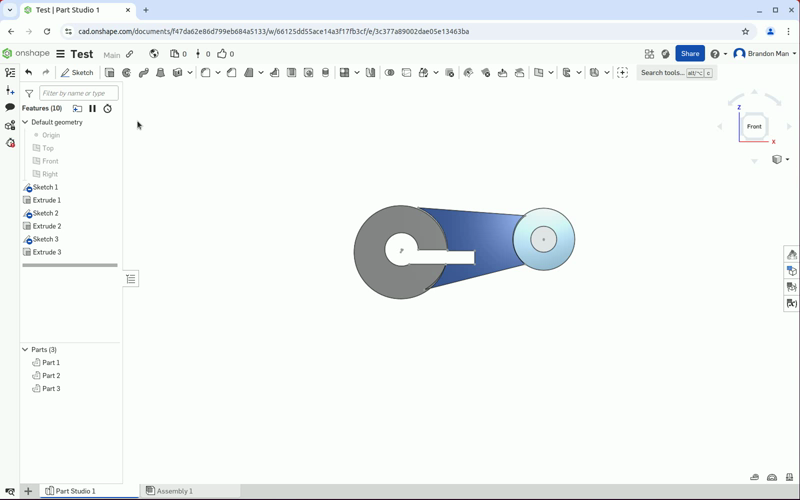
key(shift+7)
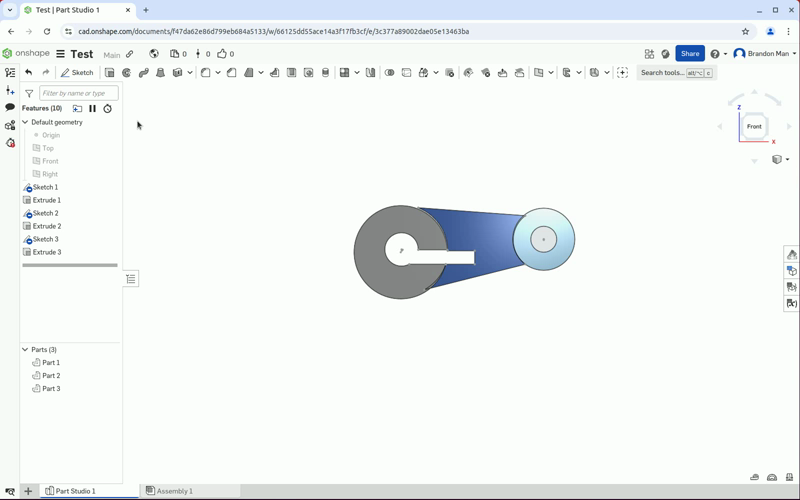
key(left, 2)
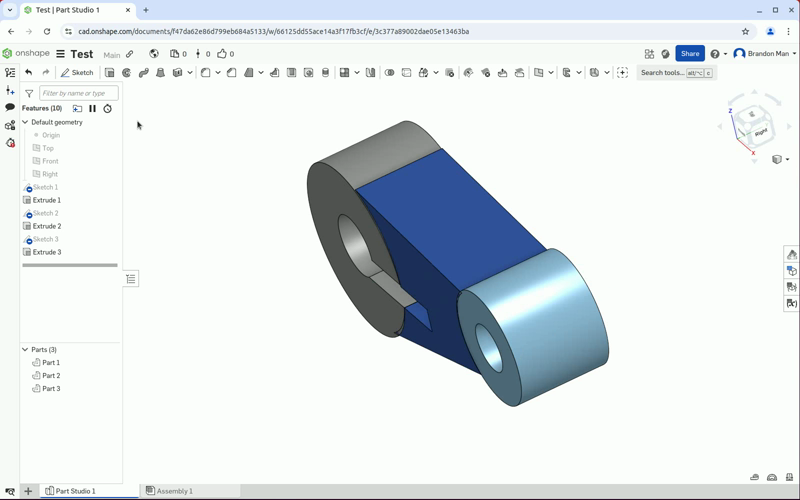
key(down, 2)
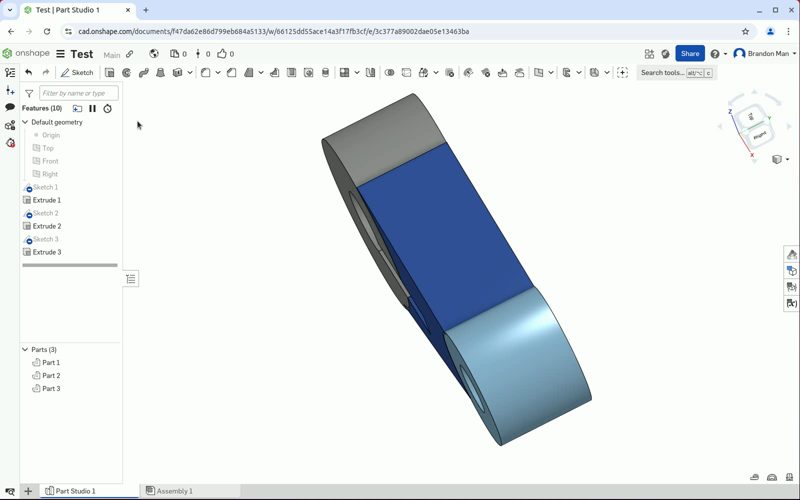
key(up, 2)
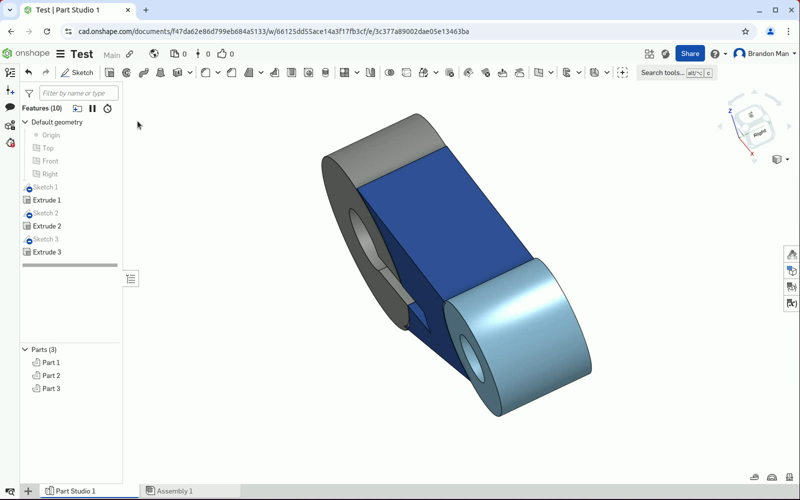
key(right, 2)
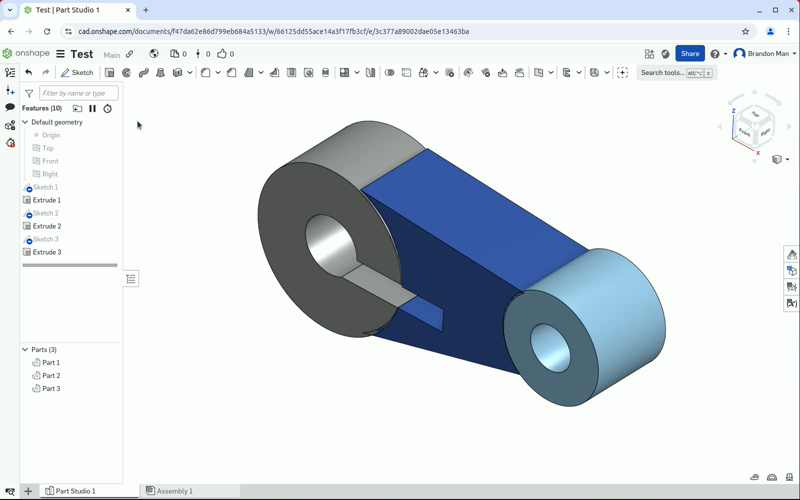
mouse_move(73, 189)
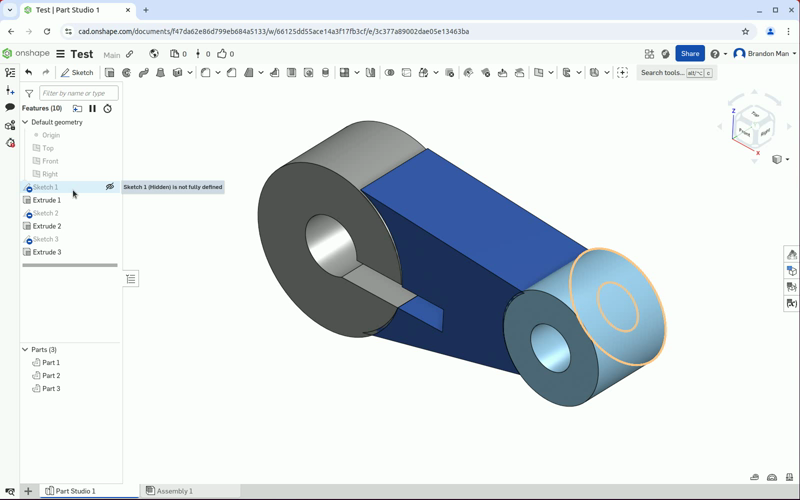
click(73, 189)